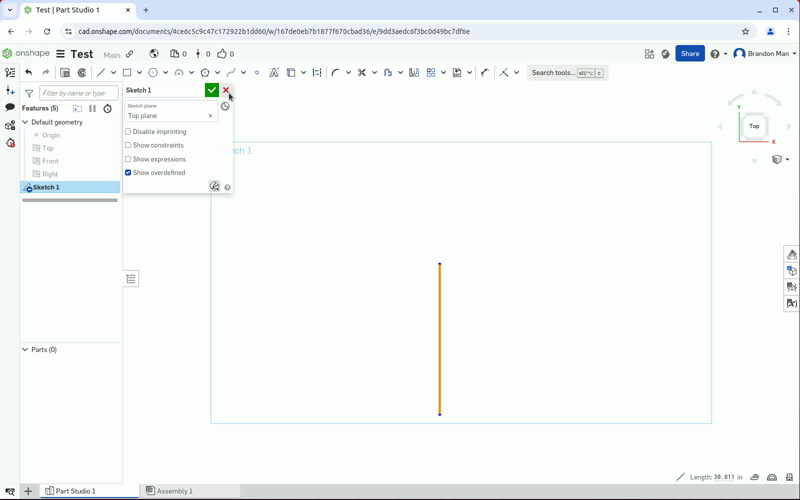
key(shift+h)
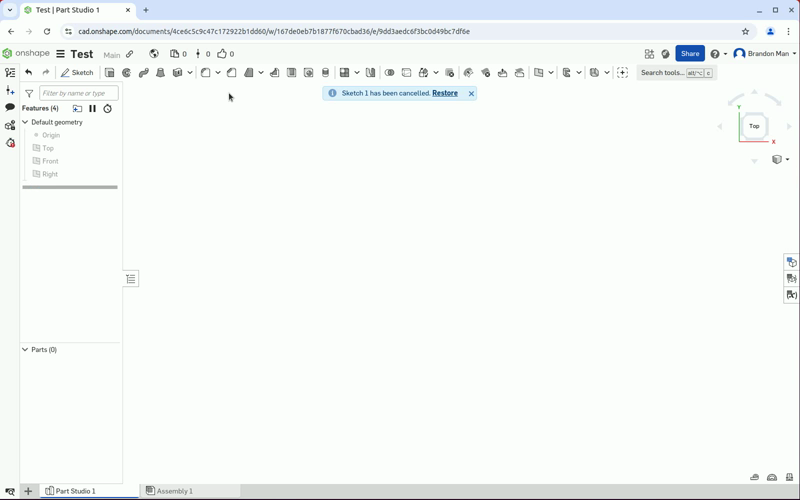
mouse_move(73, 352)
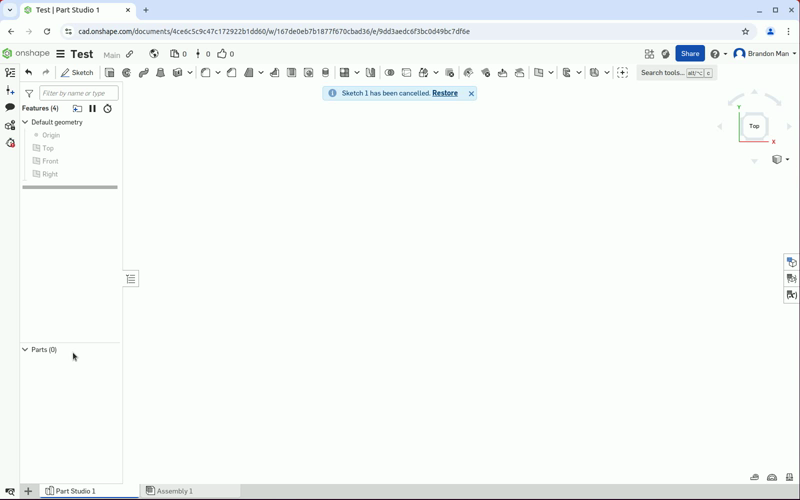
key(y)
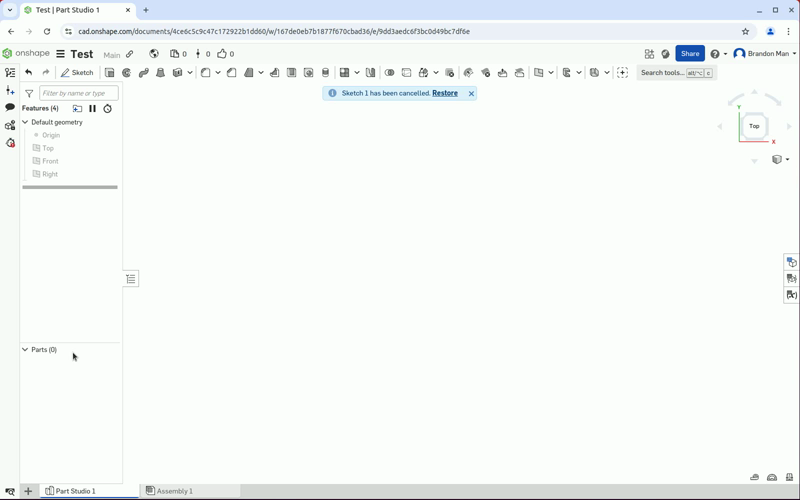
key(shift+p)
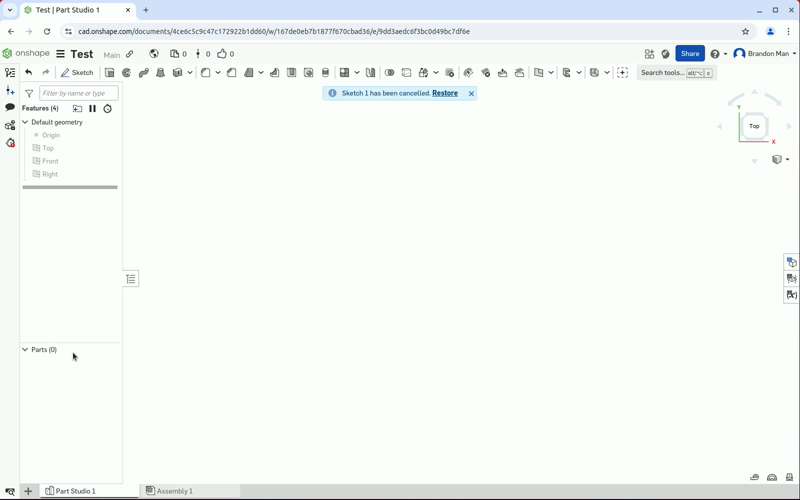
key(space)
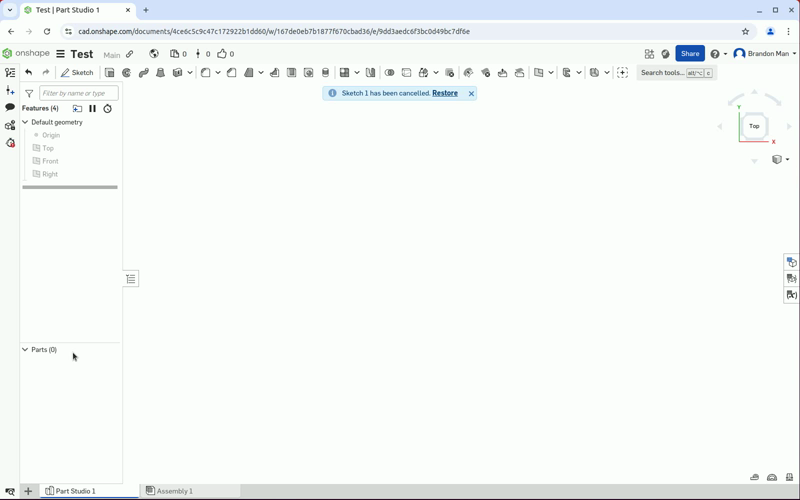
key_down(shift)
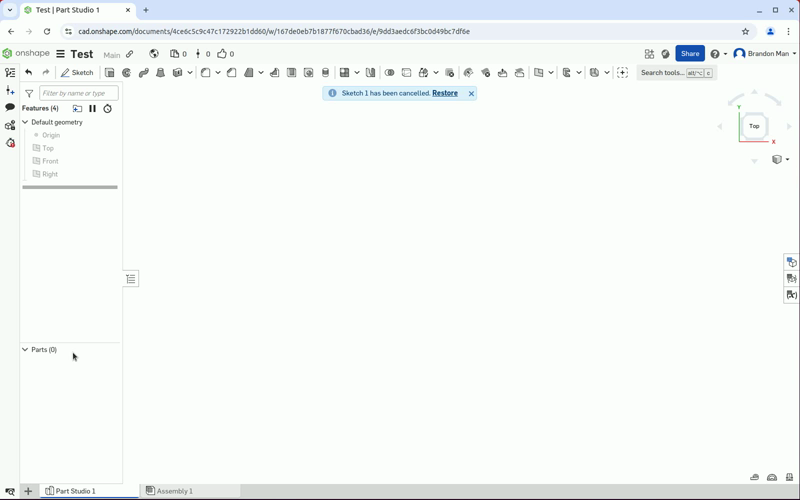
key(up)
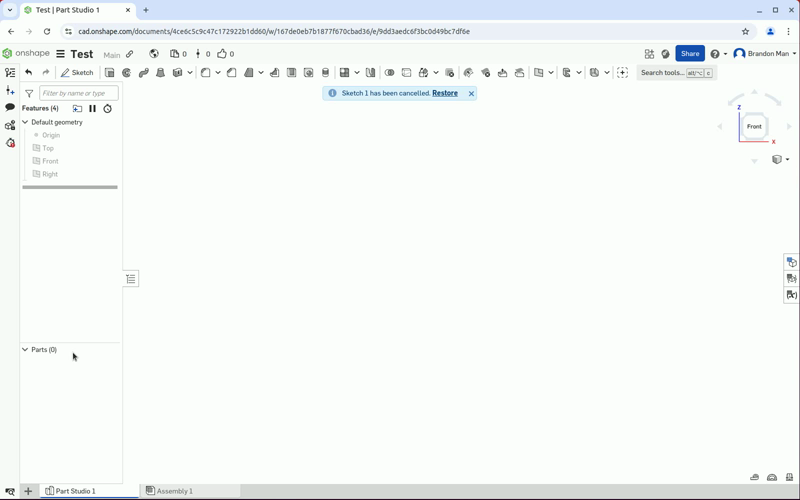
key_up(shift)
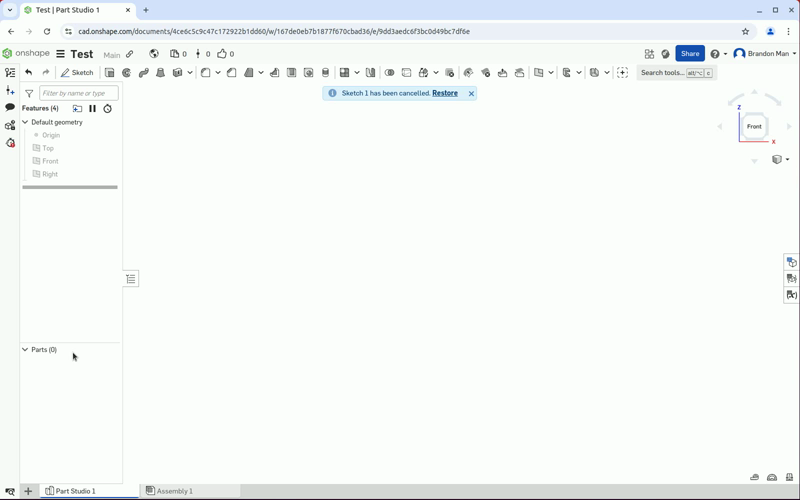
mouse_move(73, 352)
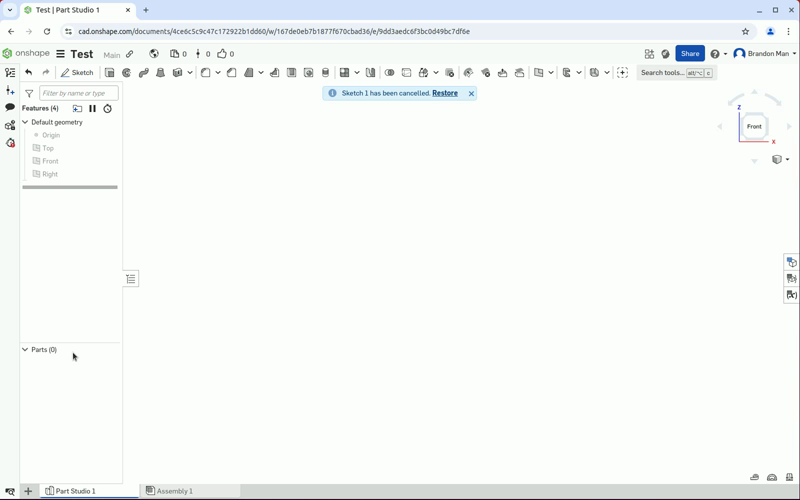
key(shift+y)
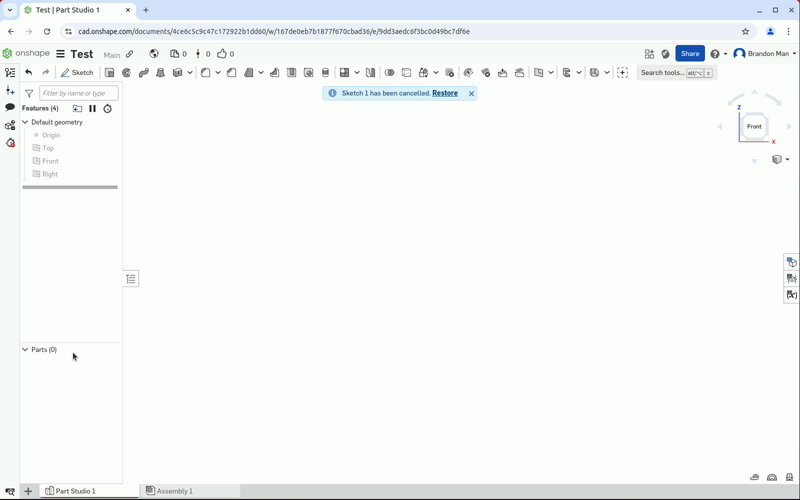
key(shift+s)
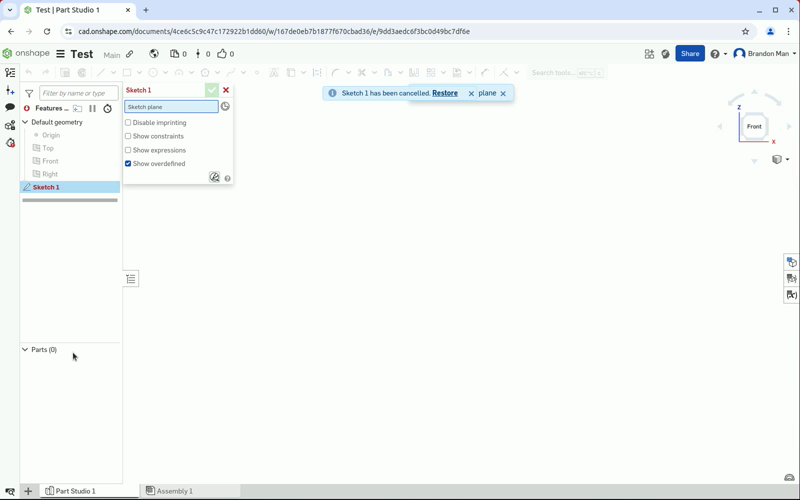
mouse_move(73, 163)
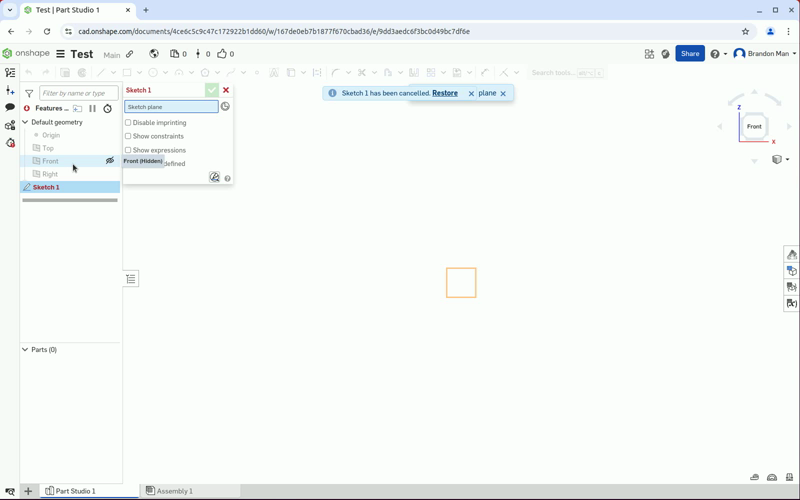
click(73, 163)
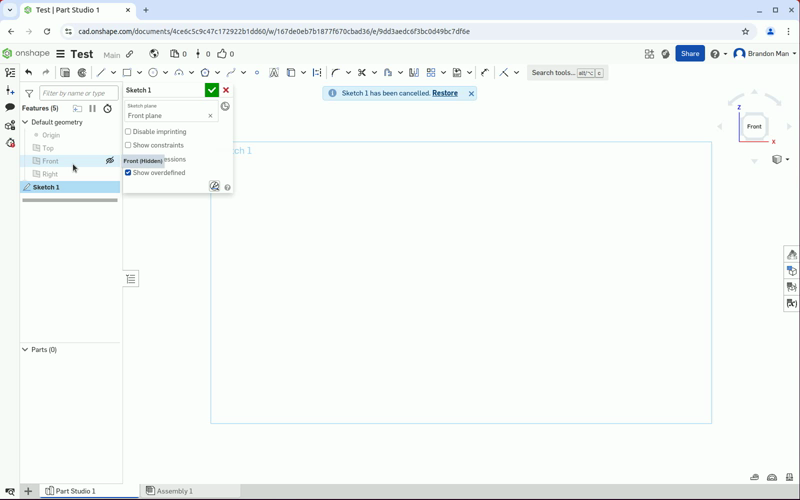
mouse_move(73, 352)
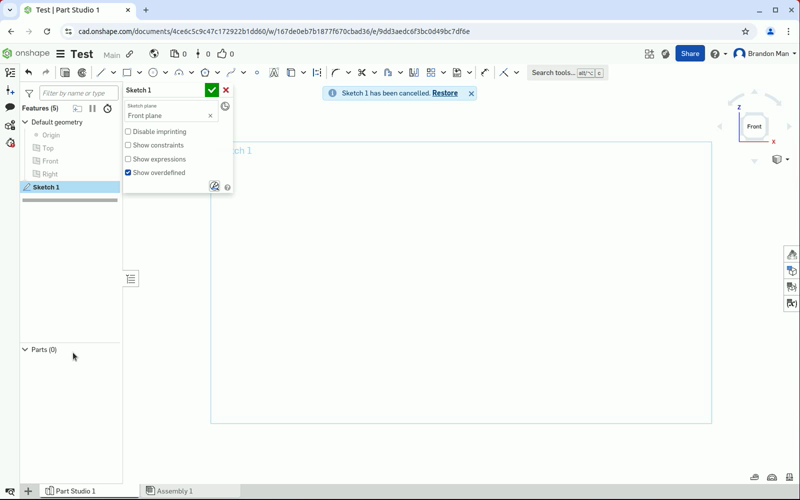
key(y)
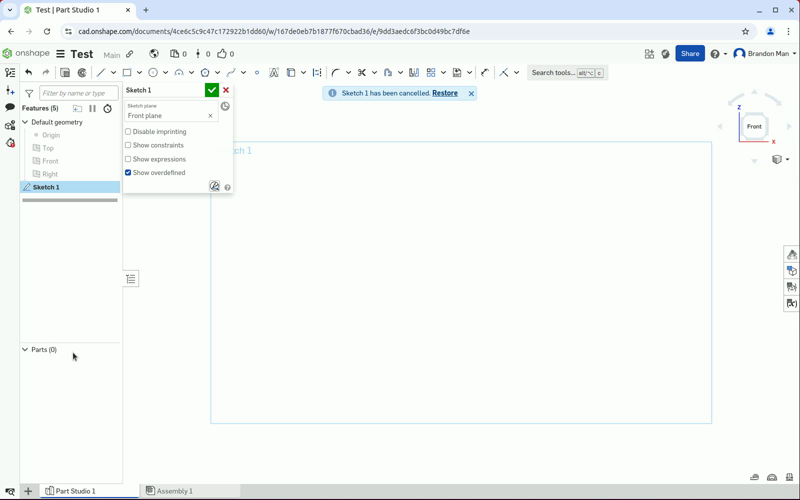
key(l)
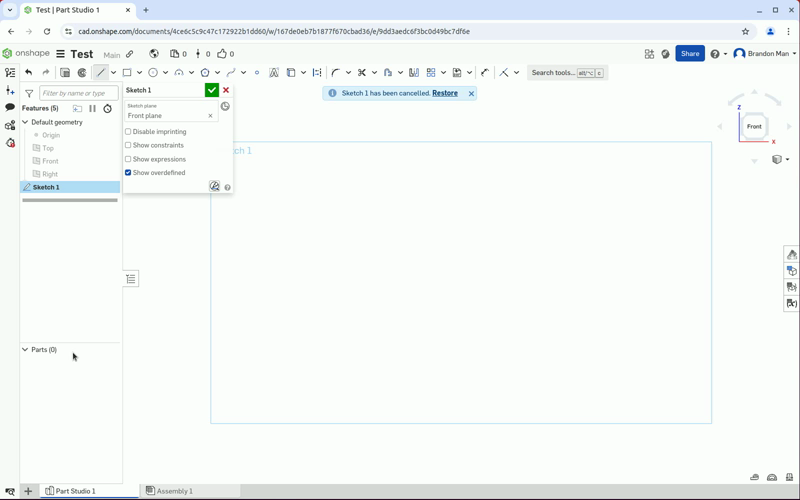
key_down(shift)
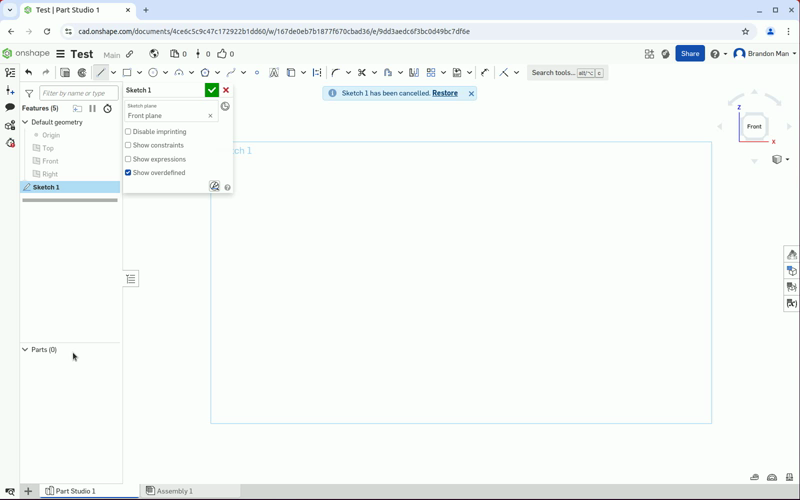
mouse_move(439, 318)
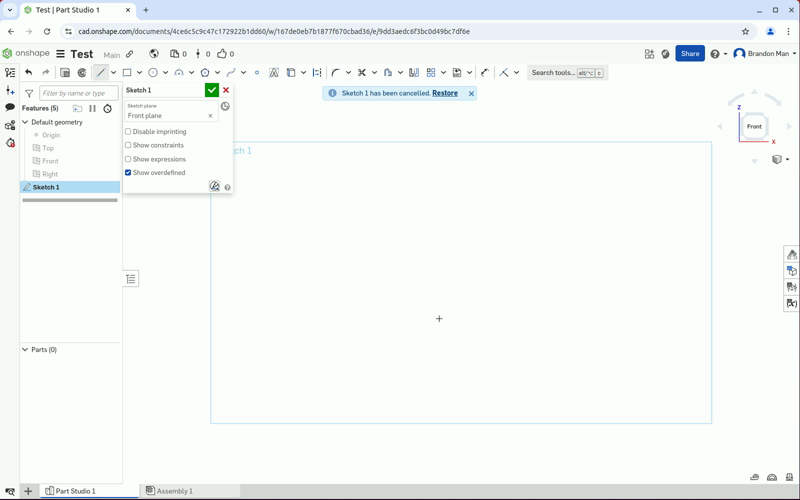
click(439, 318)
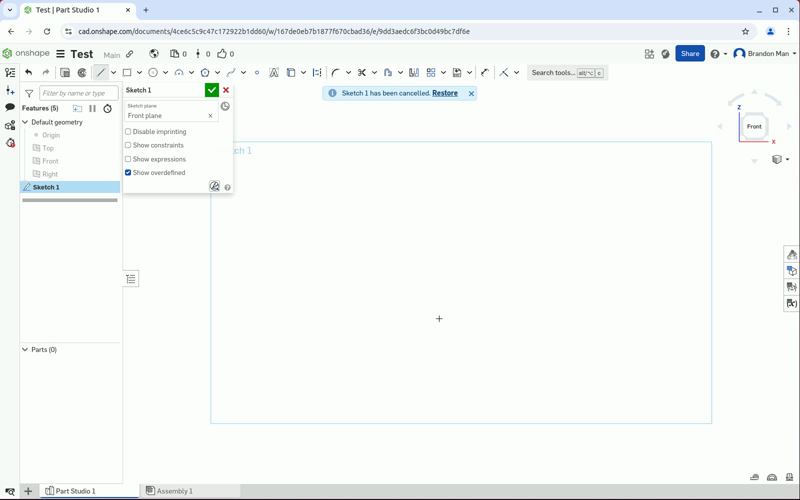
key_up(shift)
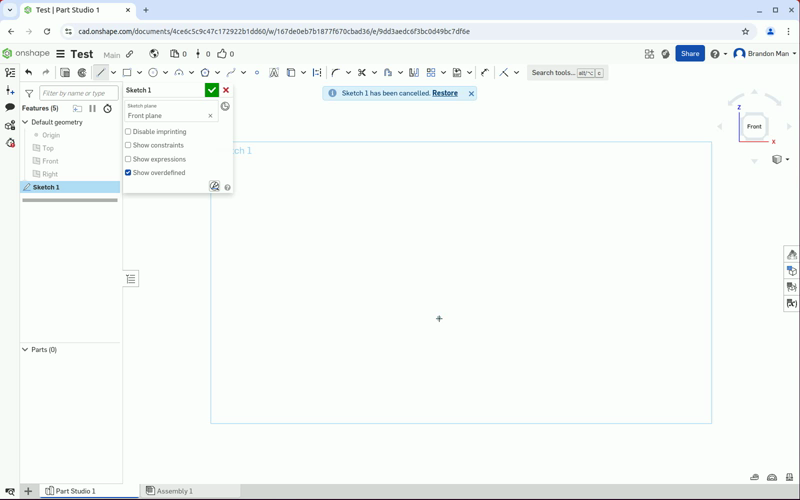
key_down(shift)
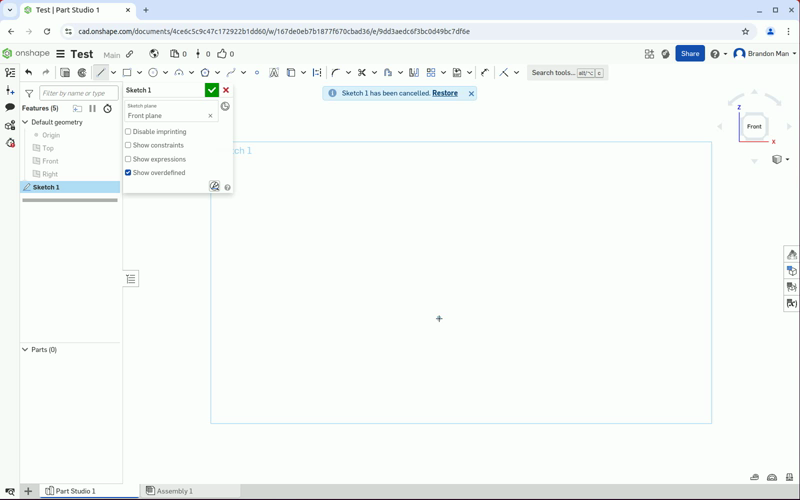
mouse_move(469, 318)
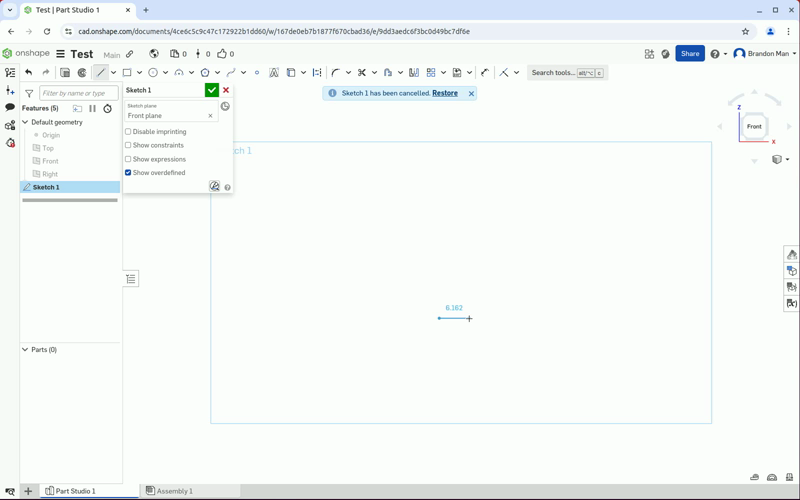
mouse_move(447, 318)
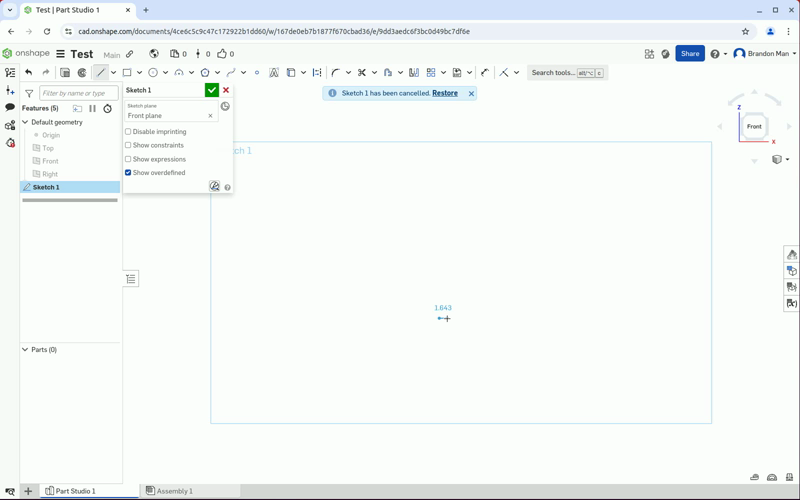
click(447, 318)
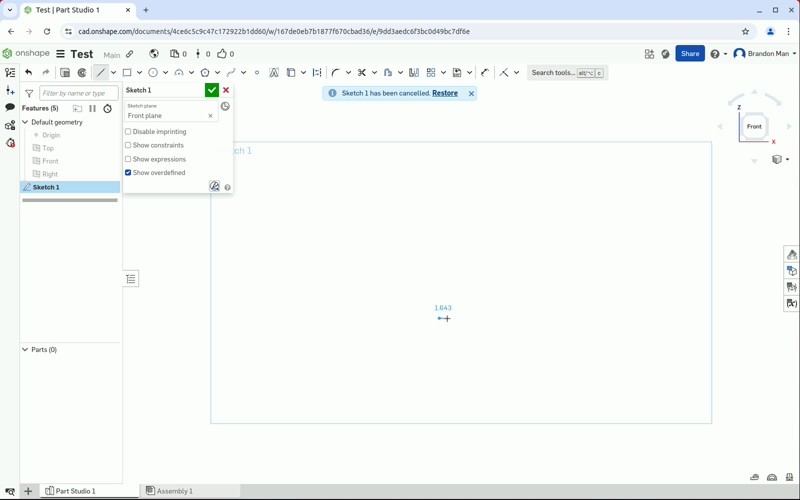
key_up(shift)
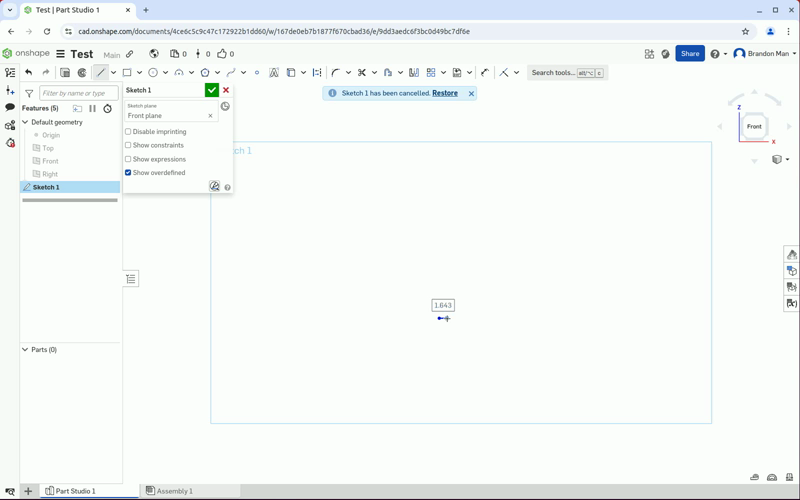
key_down(shift)
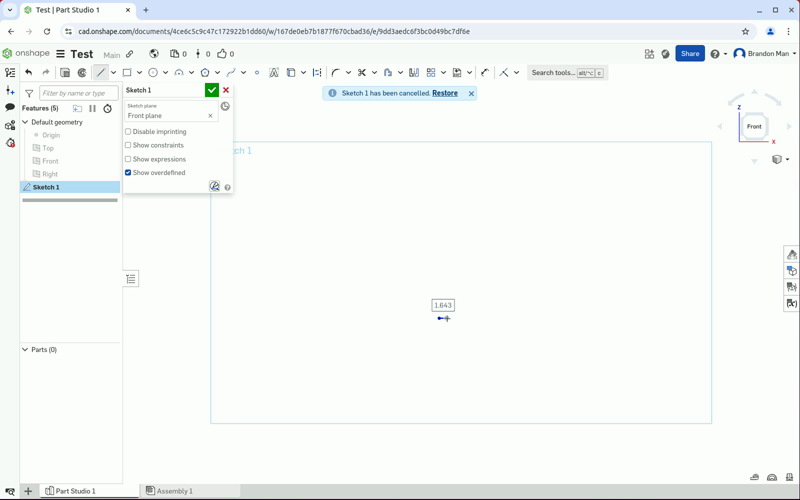
mouse_move(447, 176)
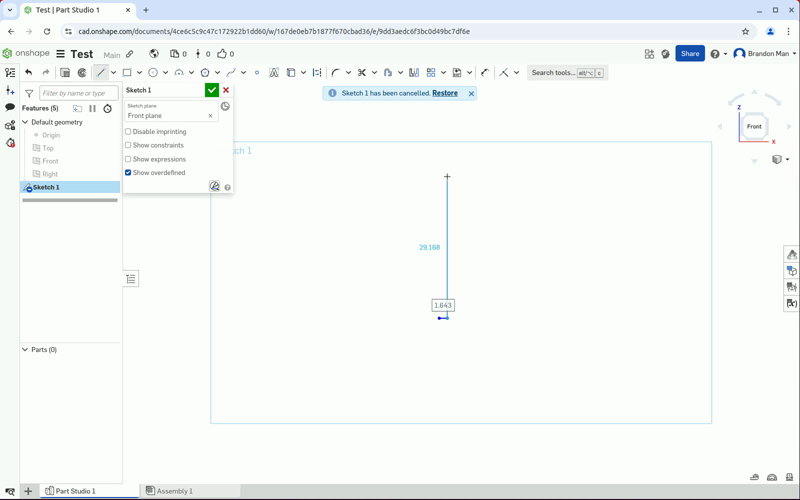
click(447, 176)
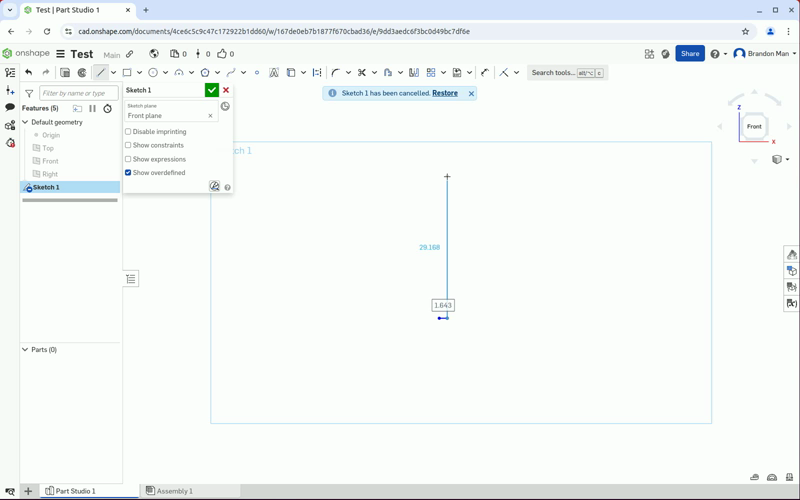
key_up(shift)
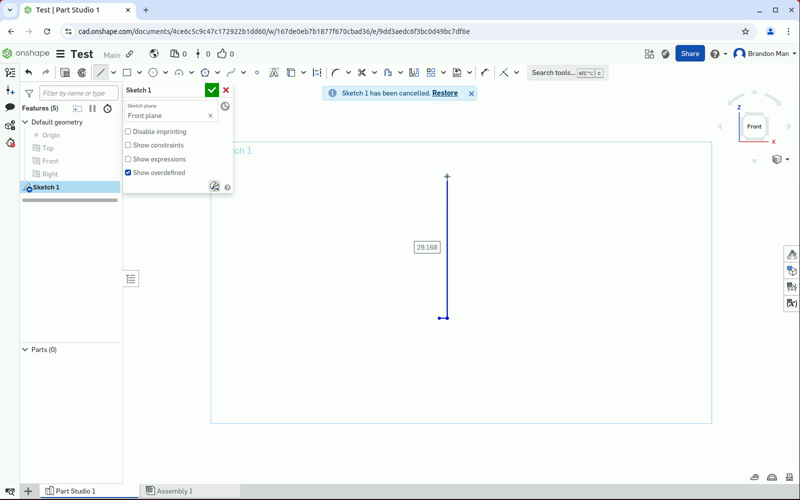
key_down(shift)
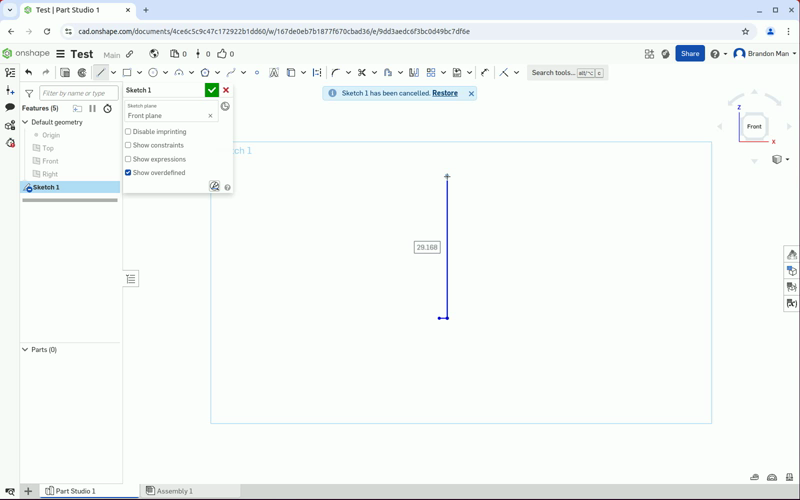
mouse_move(477, 176)
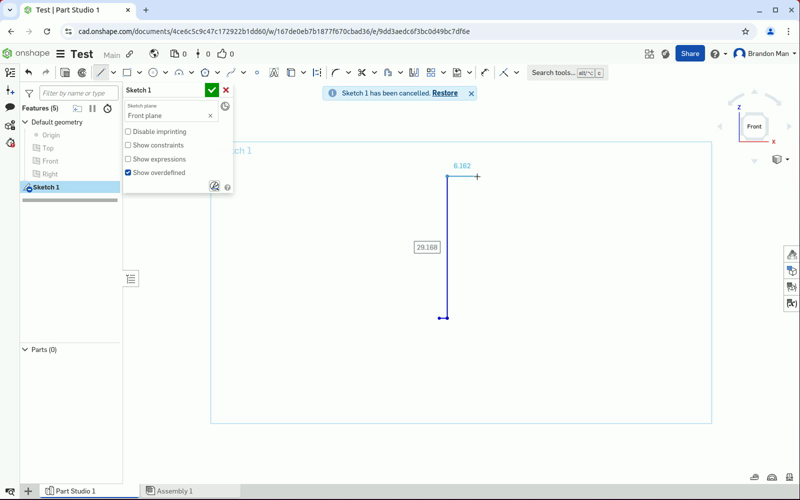
mouse_move(439, 176)
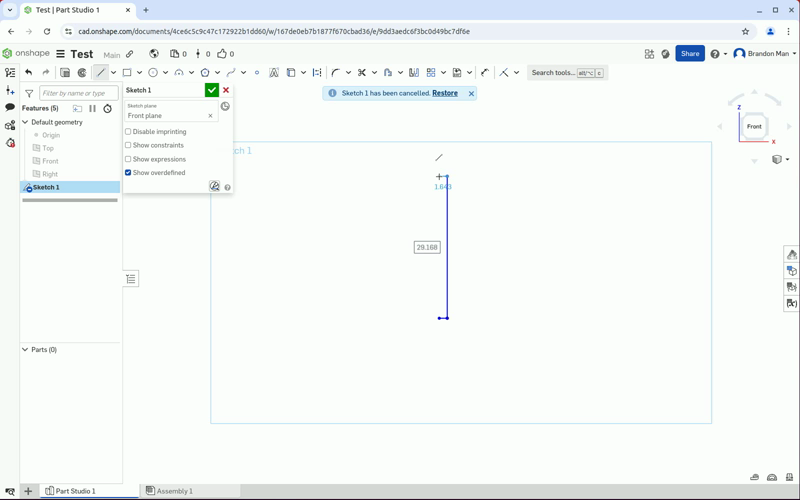
click(439, 176)
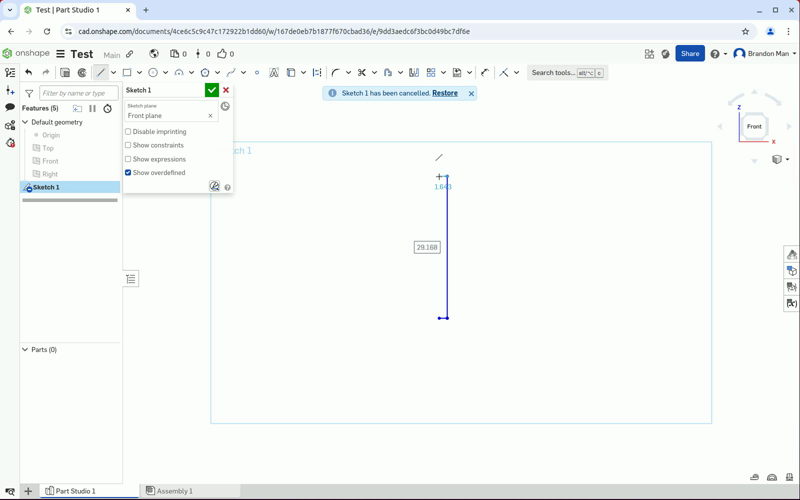
key_up(shift)
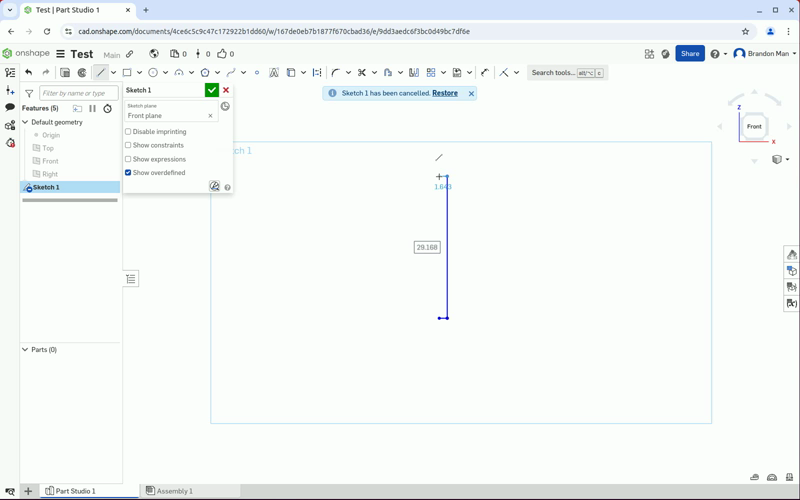
key_down(shift)
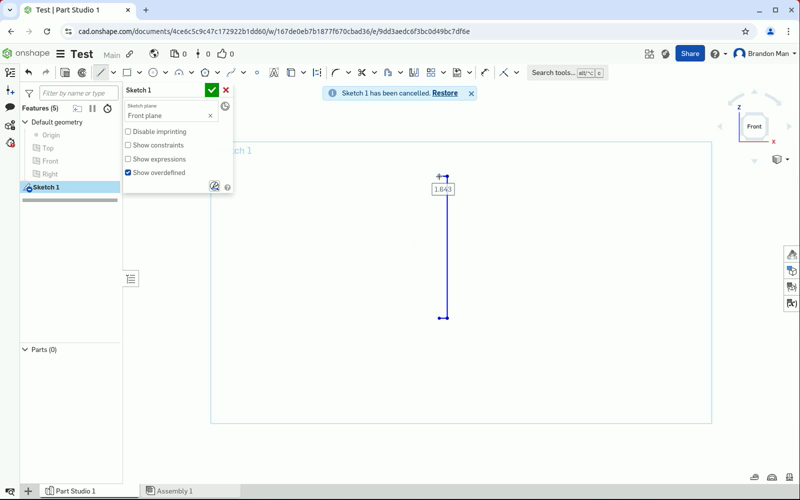
mouse_move(439, 237)
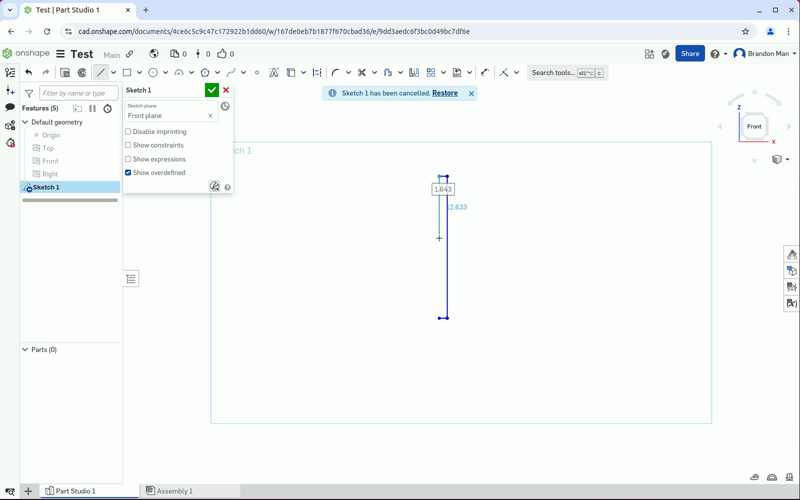
click(439, 237)
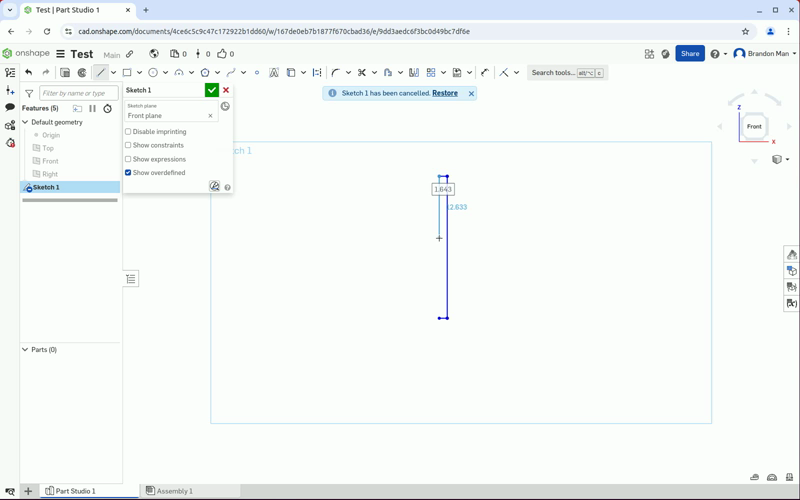
key_up(shift)
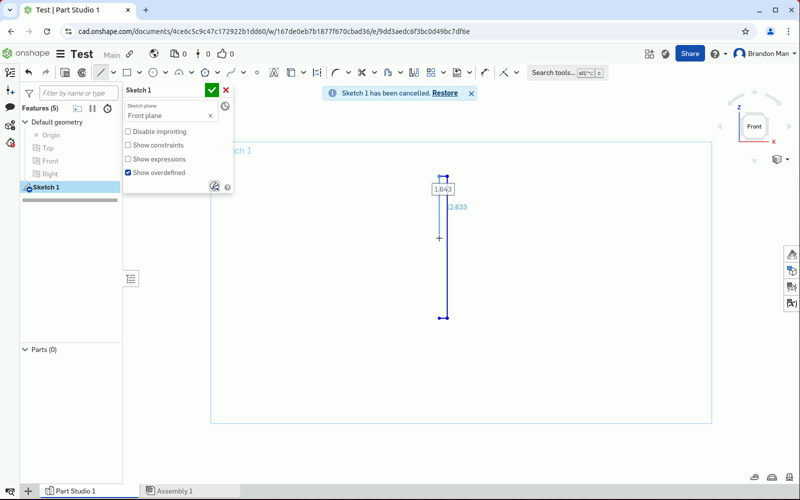
key_down(shift)
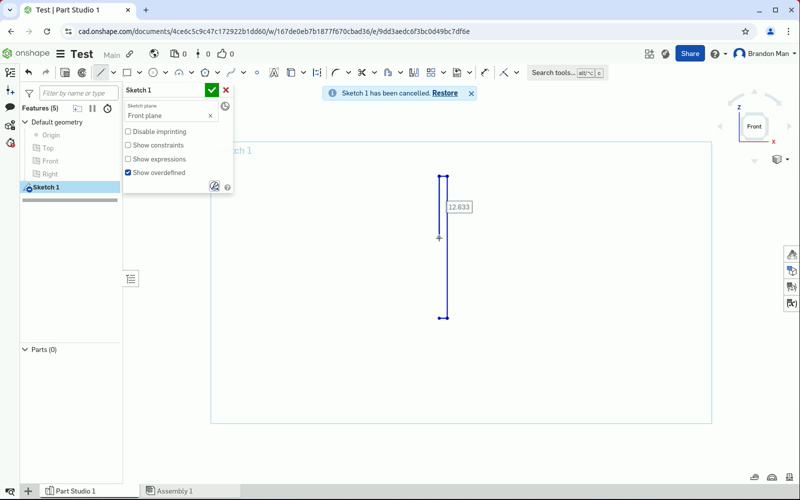
mouse_move(469, 237)
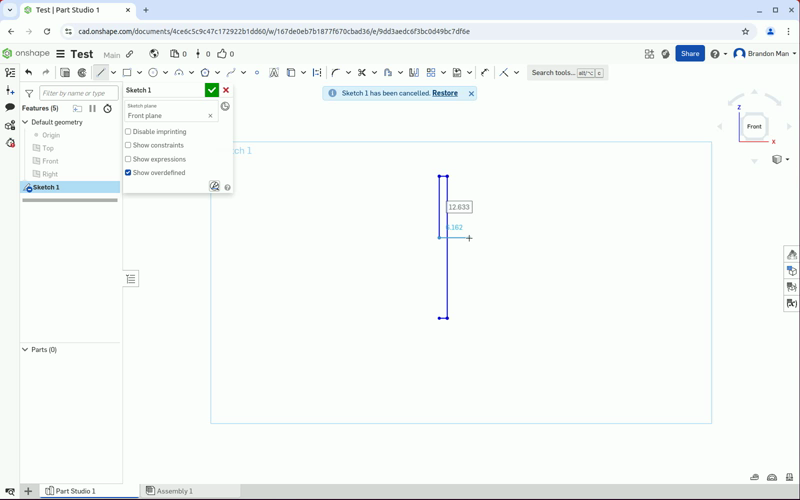
mouse_move(439, 246)
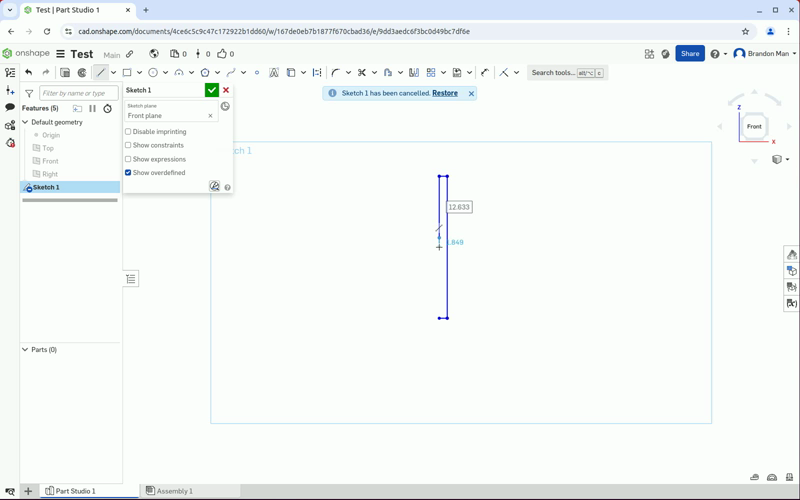
click(439, 246)
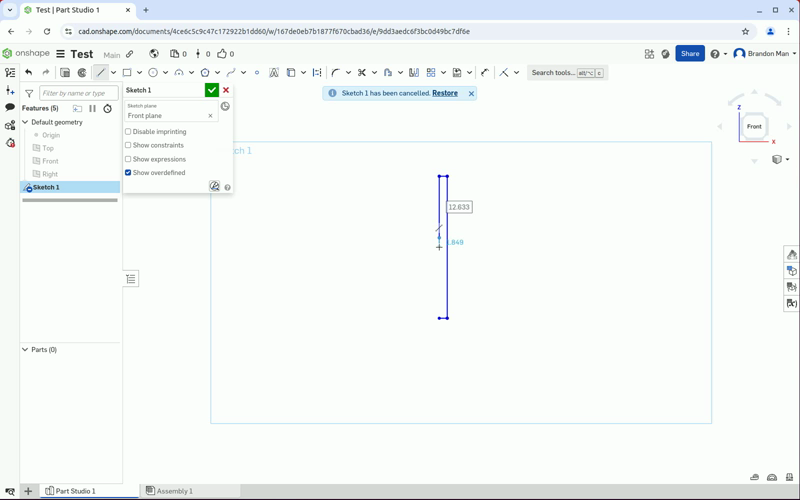
key_up(shift)
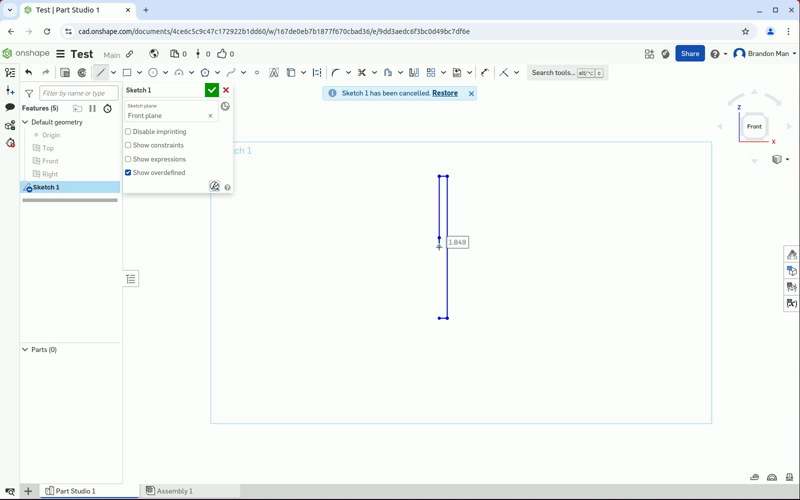
key_down(shift)
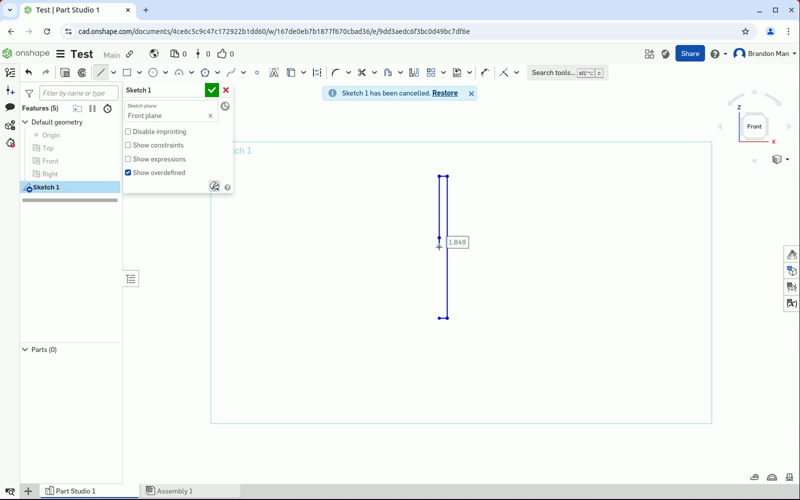
mouse_move(439, 318)
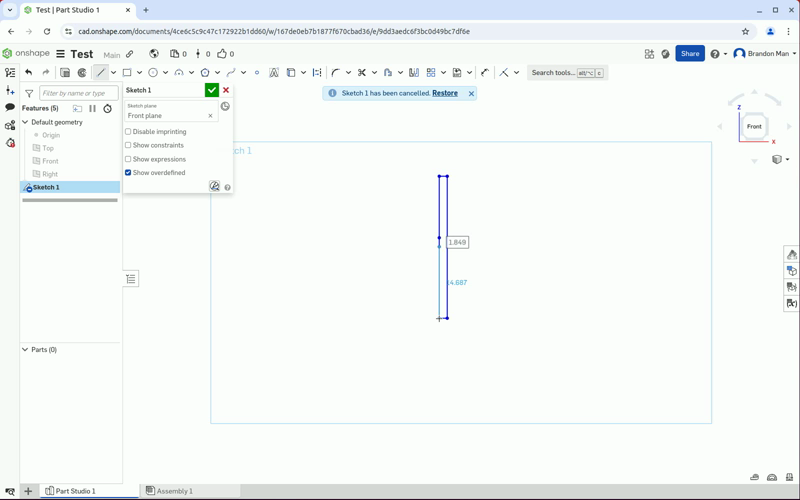
key_up(shift)
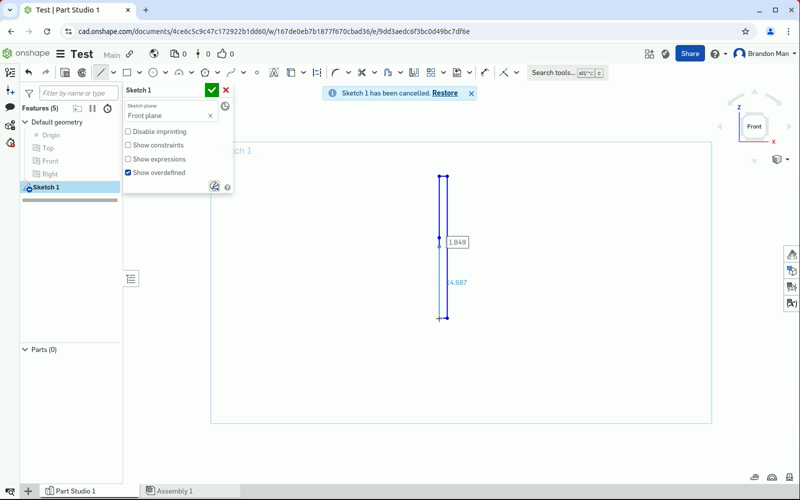
click(439, 318)
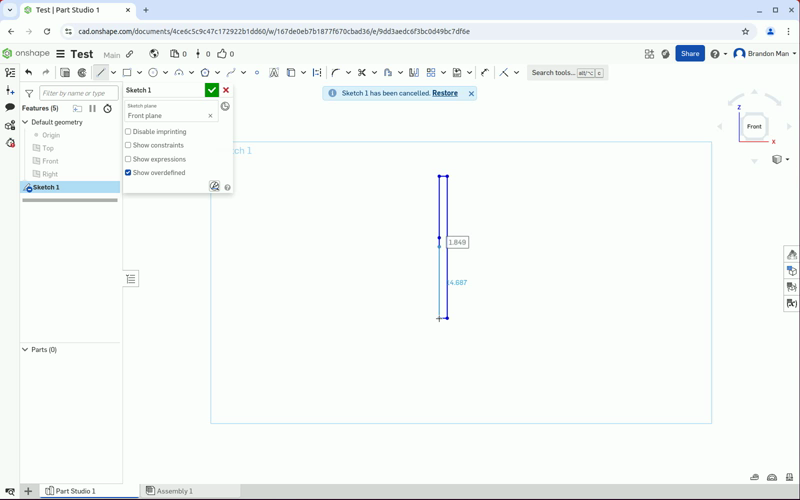
key(esc)
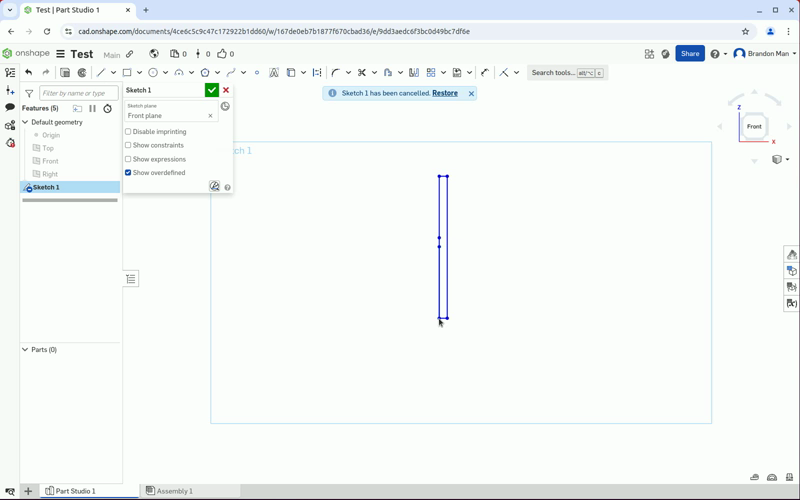
mouse_move(443, 304)
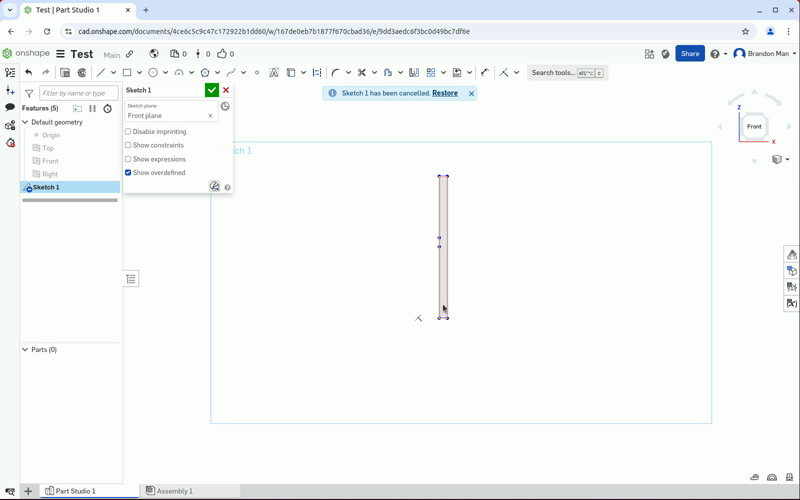
scroll(6)
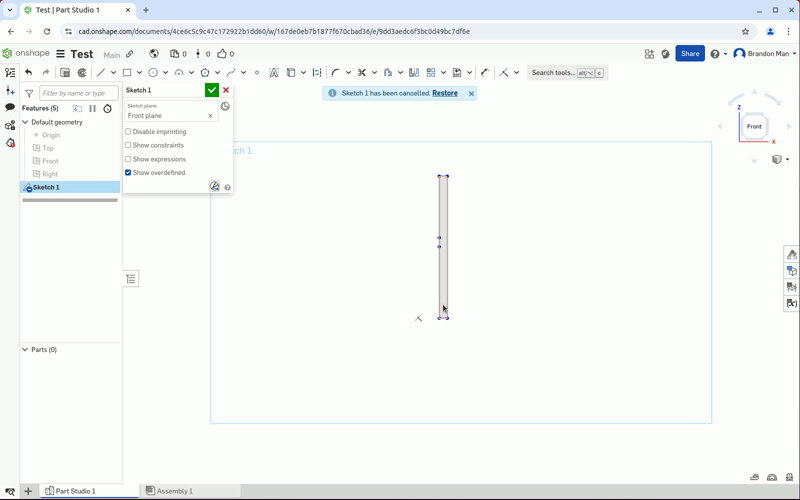
scroll(6)
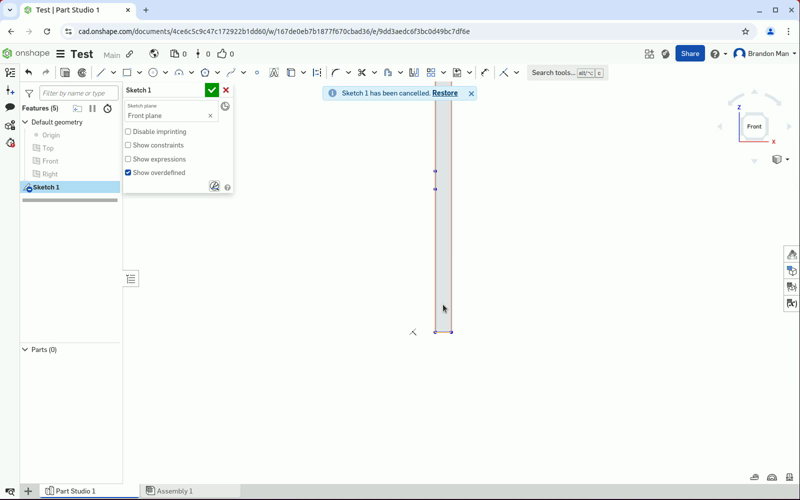
scroll(6)
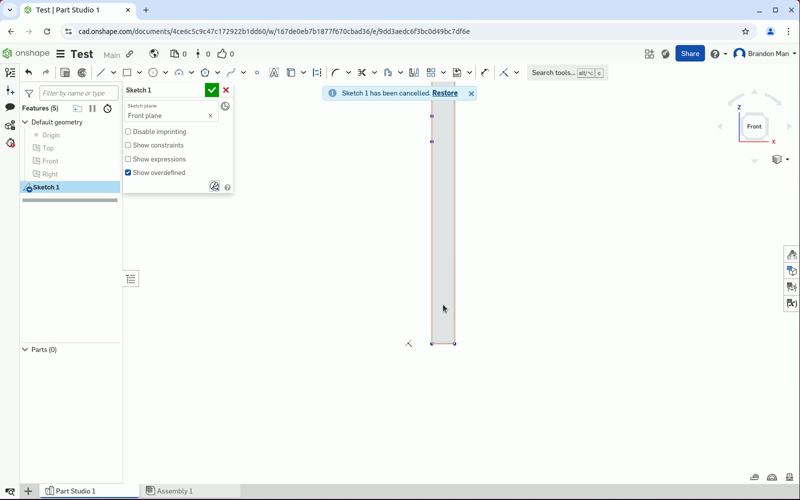
scroll(6)
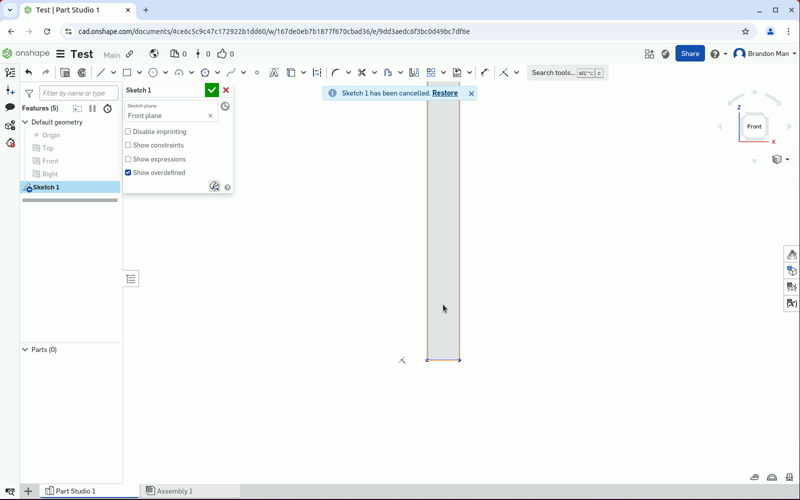
scroll(6)
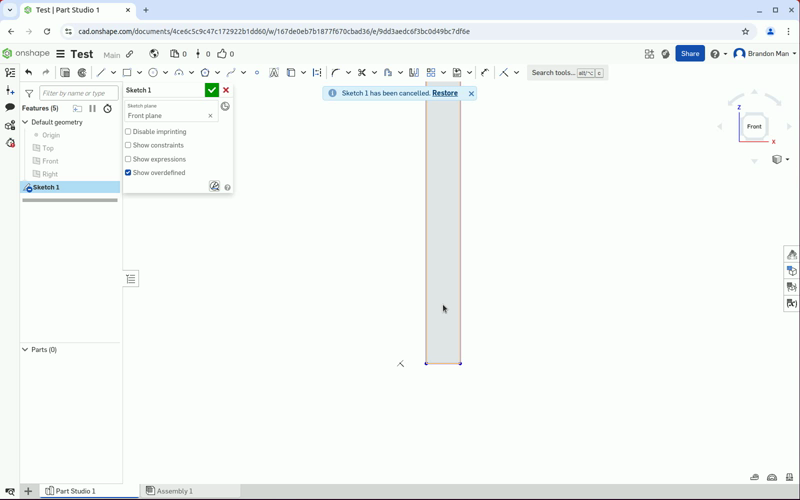
scroll(6)
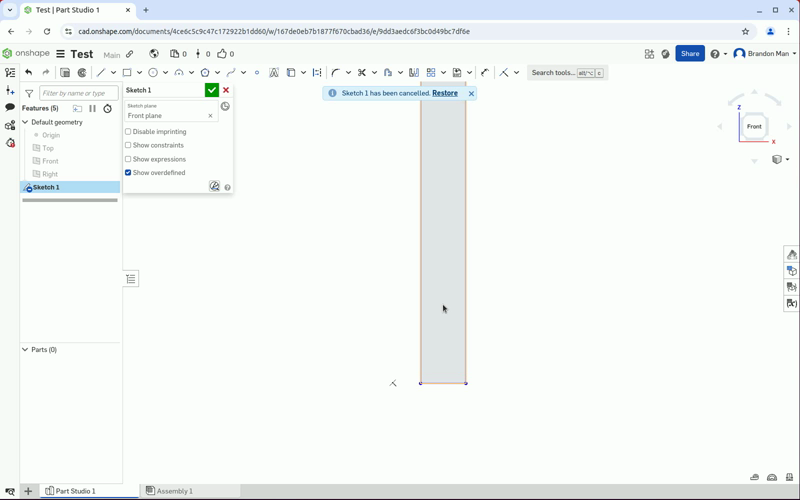
scroll(6)
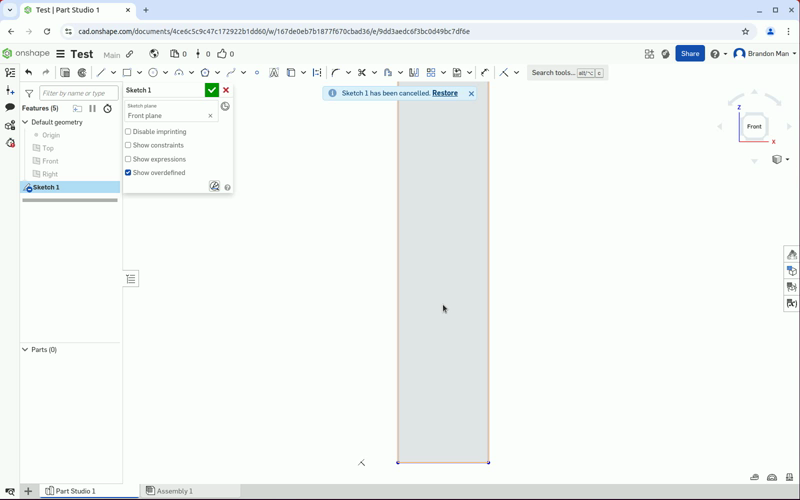
click(443, 304)
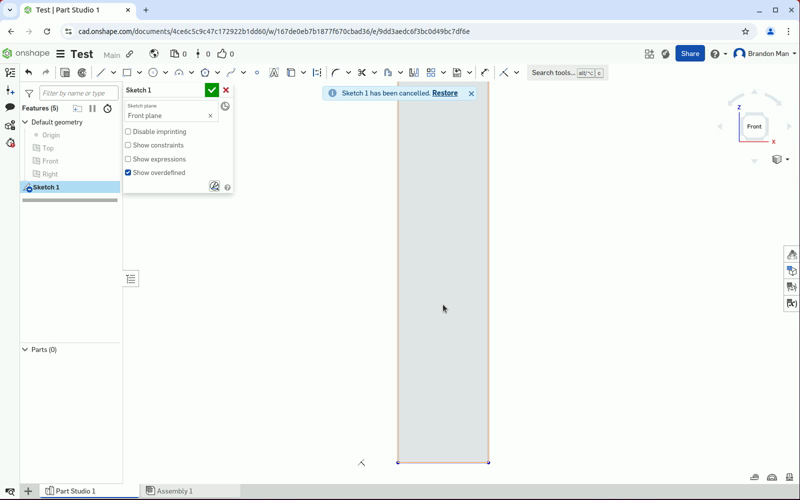
scroll(-6)
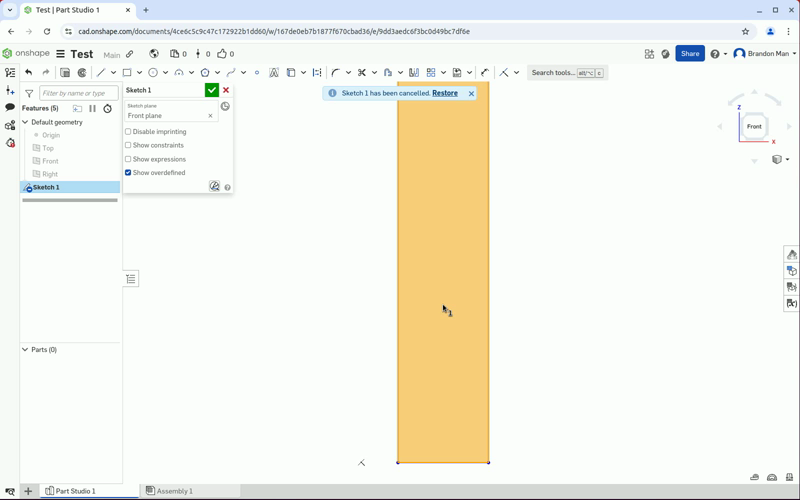
scroll(-6)
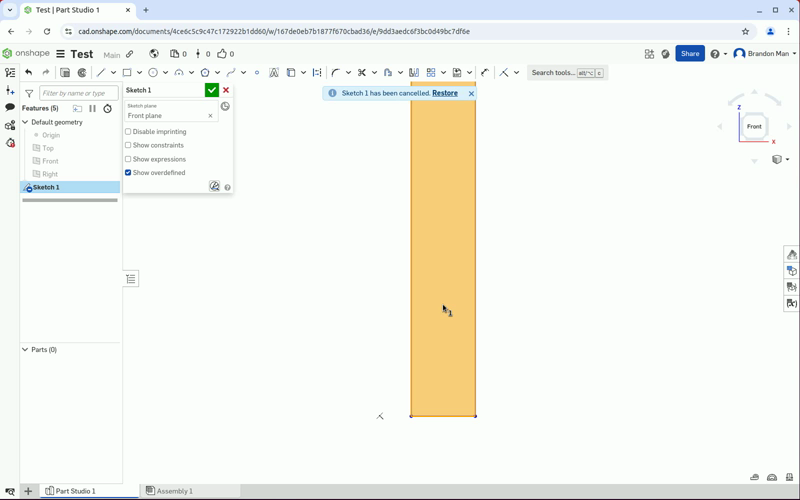
scroll(-6)
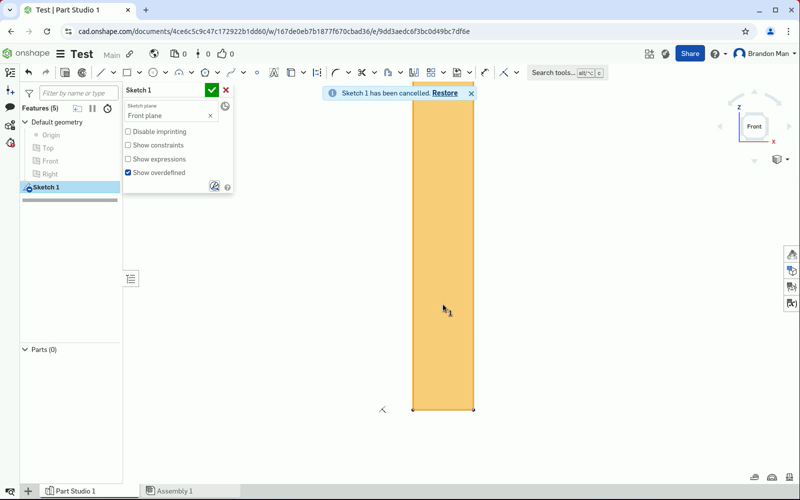
scroll(-6)
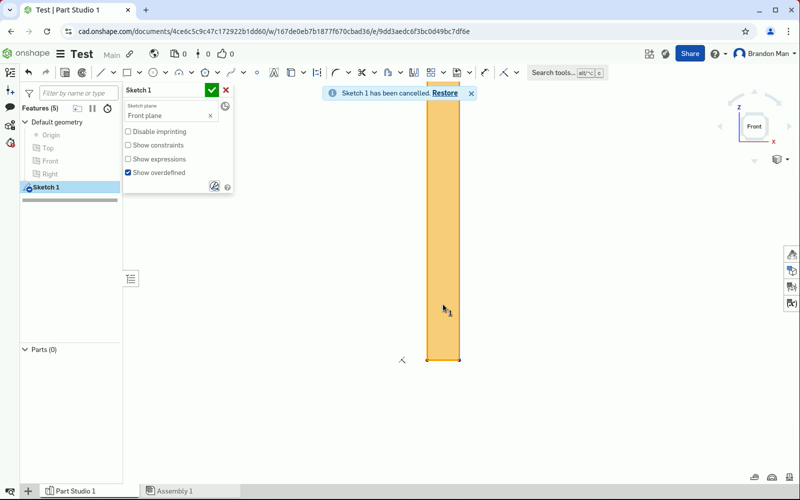
scroll(-6)
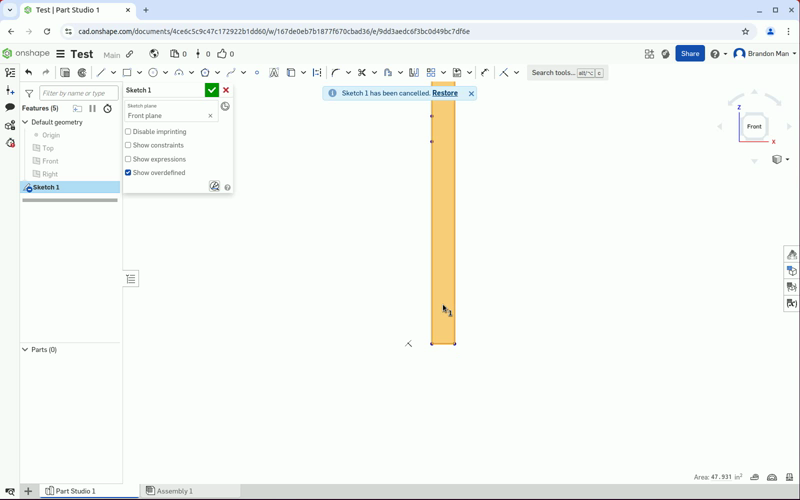
scroll(-6)
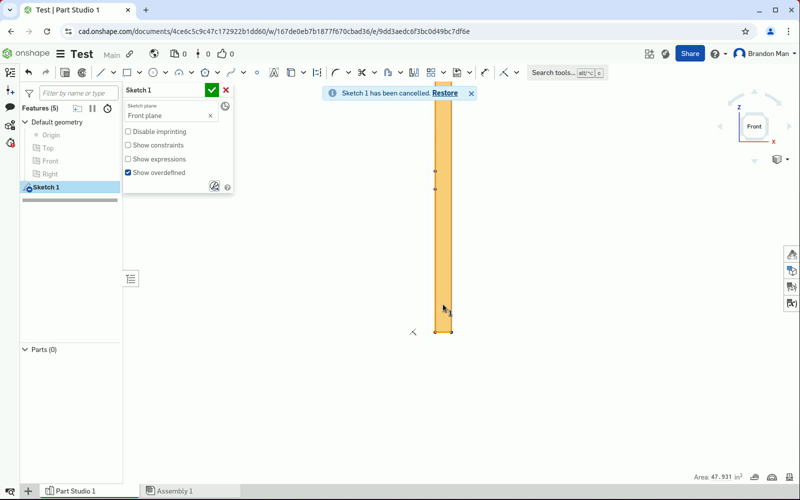
scroll(-6)
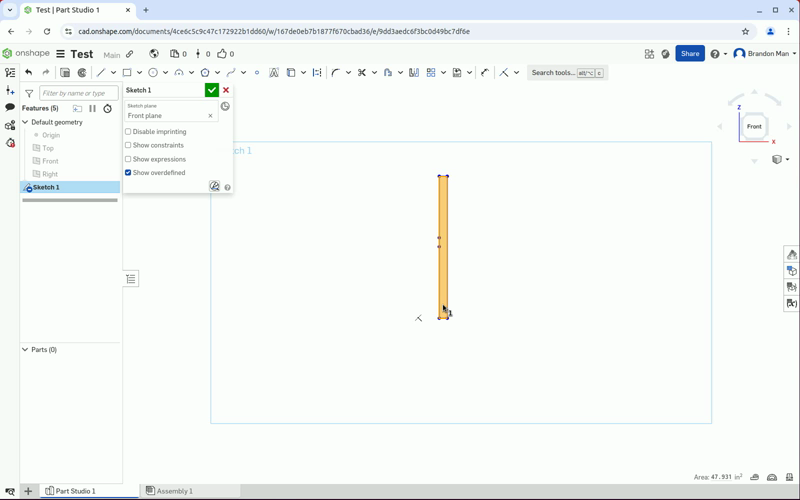
mouse_move(73, 352)
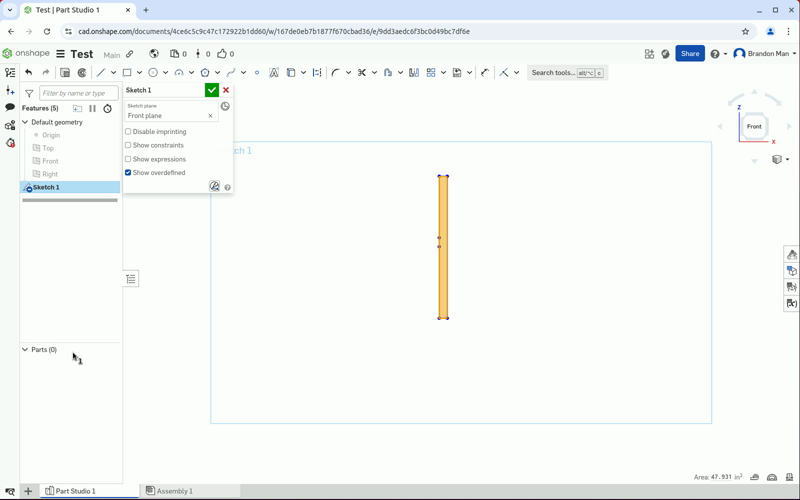
key(shift+y)
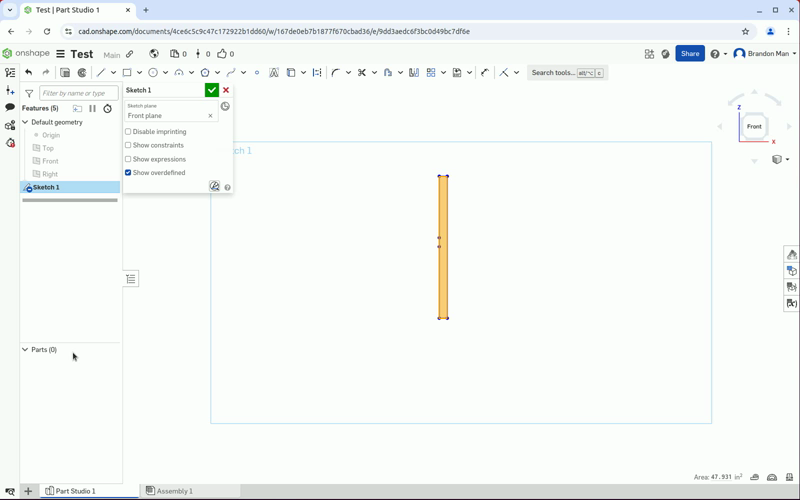
key(shift+e)
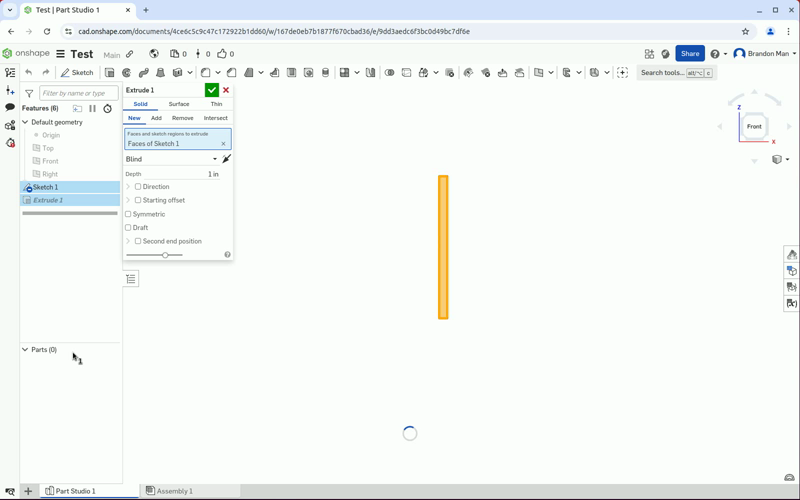
mouse_move(143, 106)
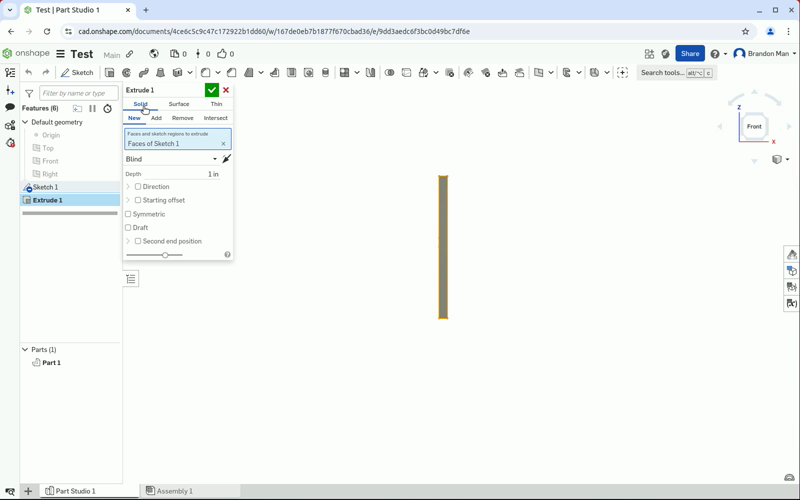
click(143, 106)
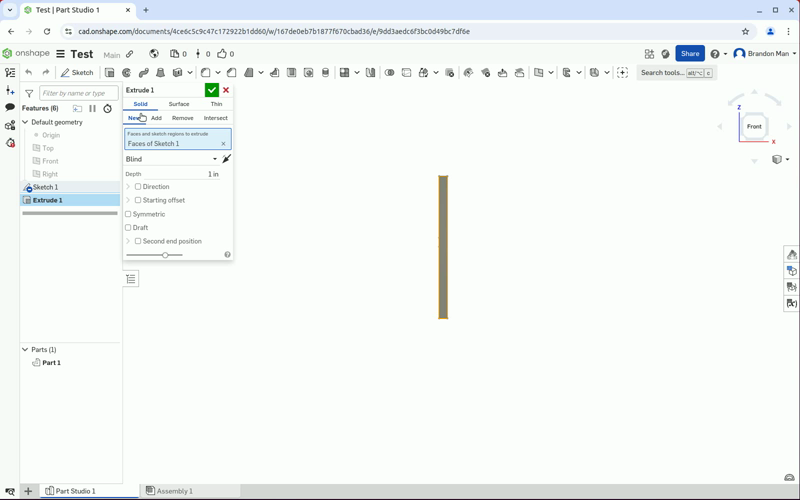
mouse_move(137, 120)
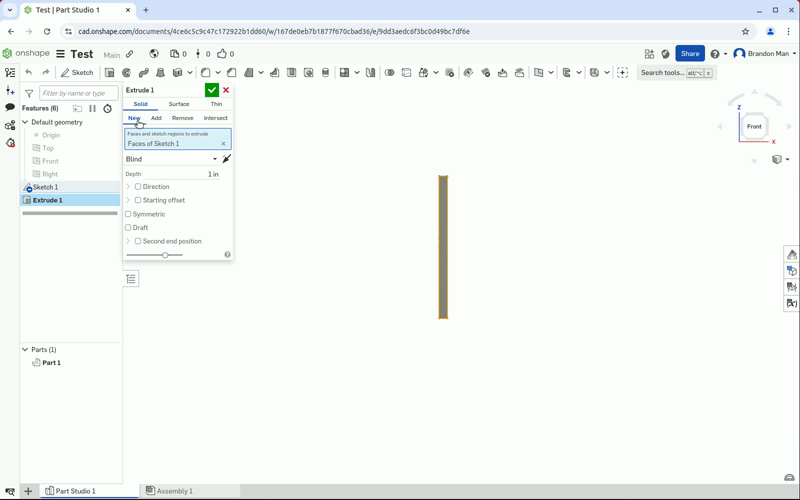
click(137, 120)
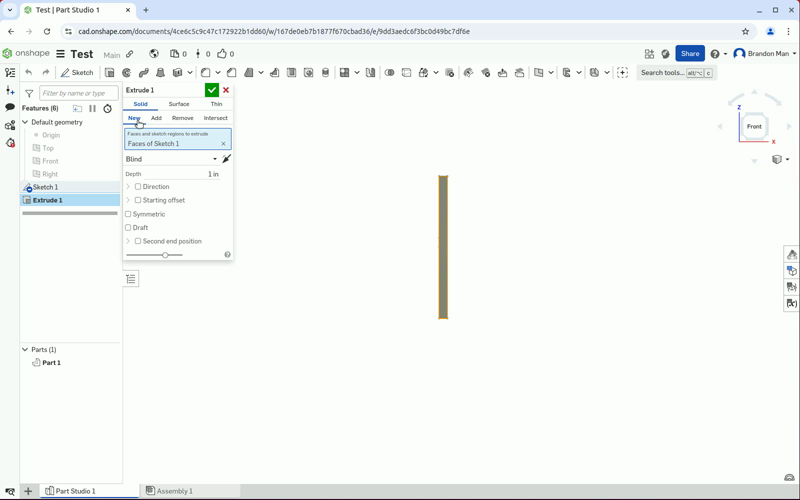
key(tab, 4)
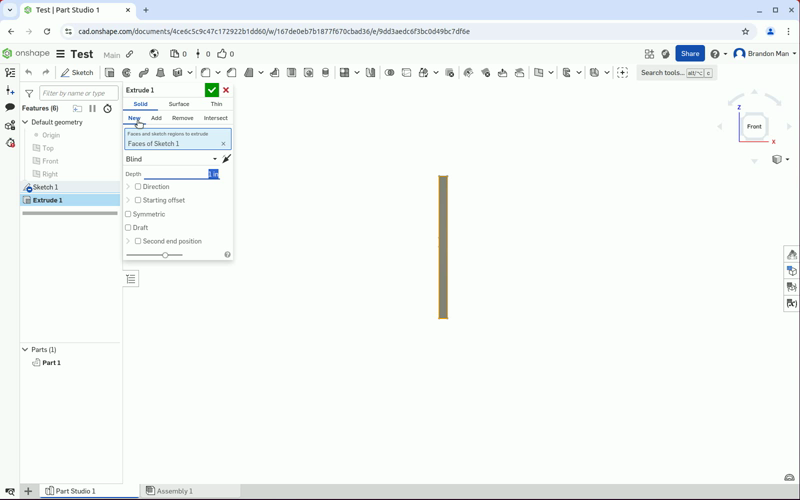
text(1.444)
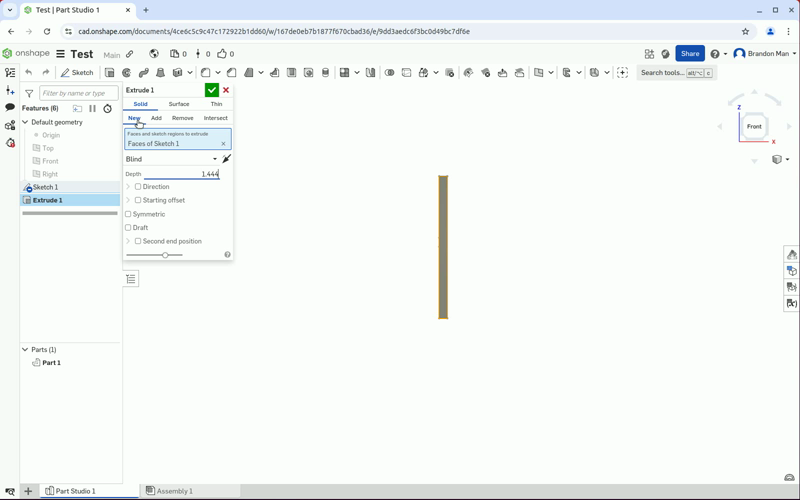
key(tab, 3)
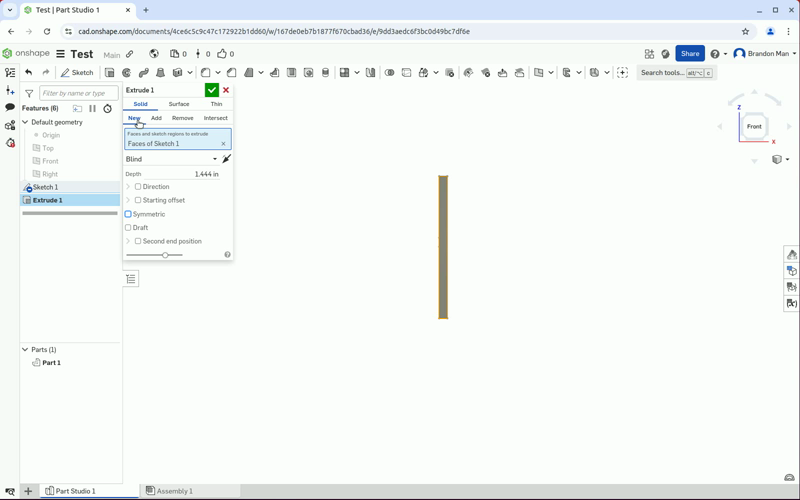
key(space)
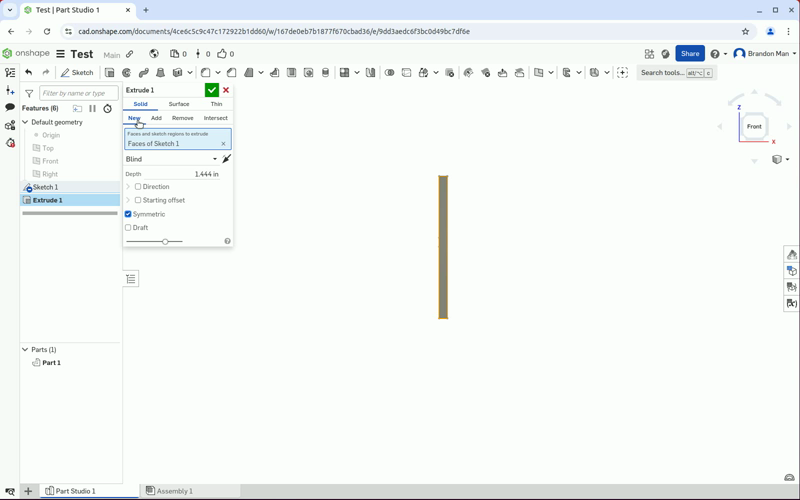
key(enter)
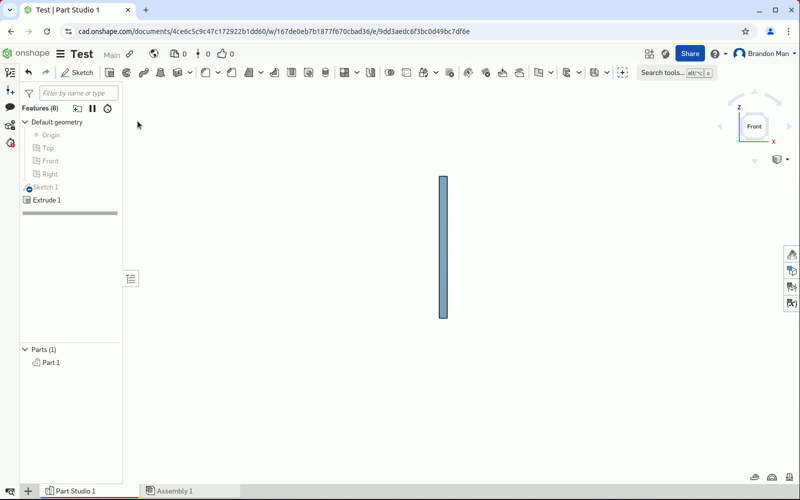
key(shift+h)
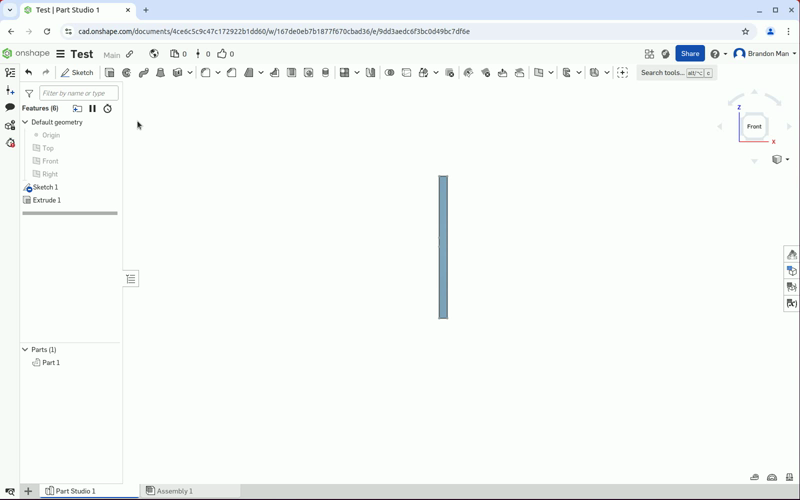
key(shift+h)
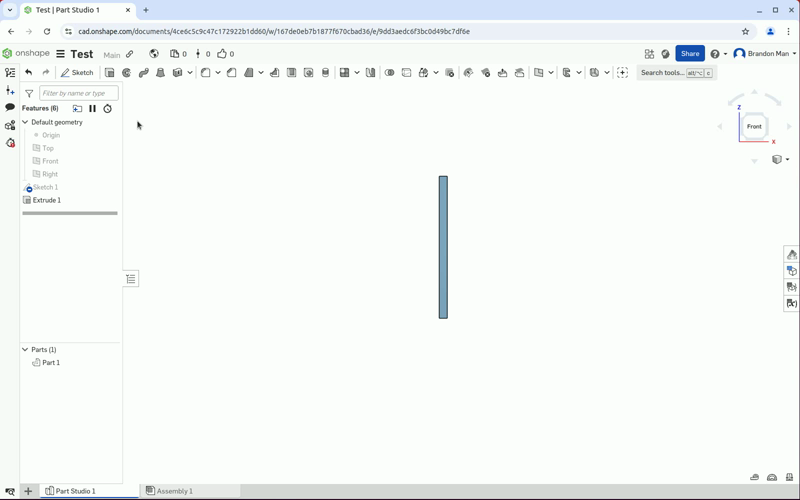
mouse_move(73, 189)
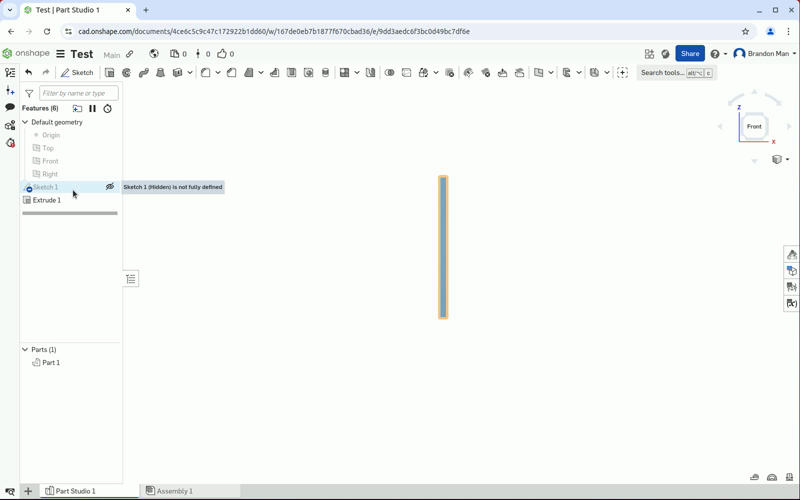
click(73, 189)
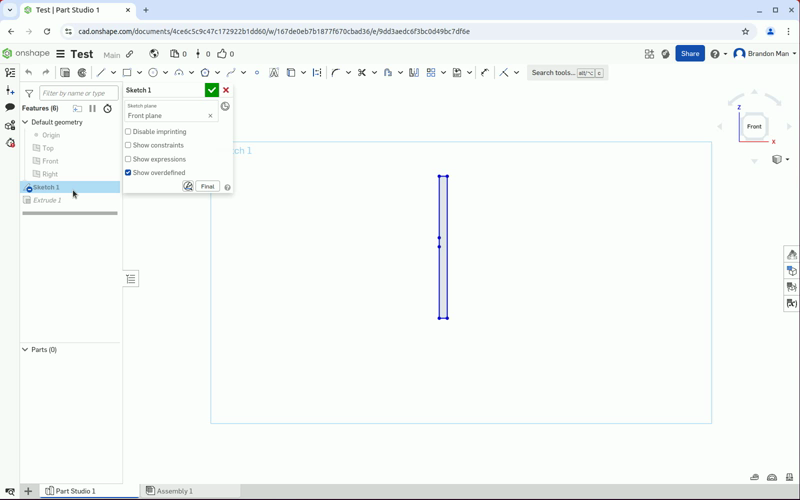
mouse_move(229, 92)
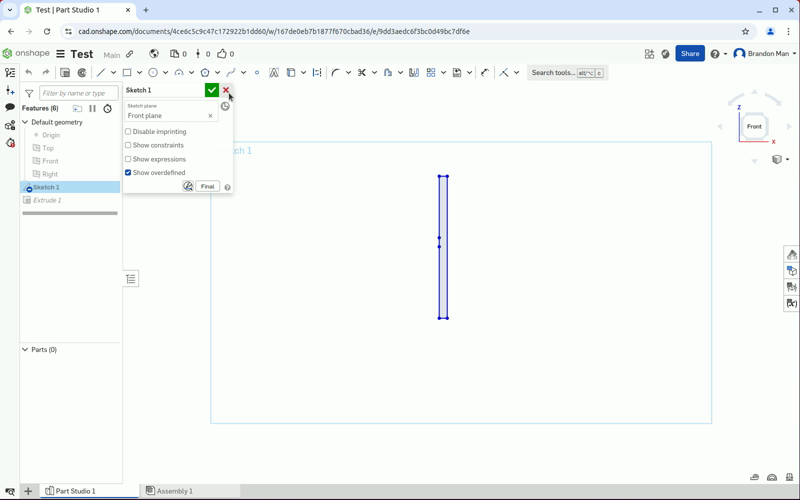
click(229, 92)
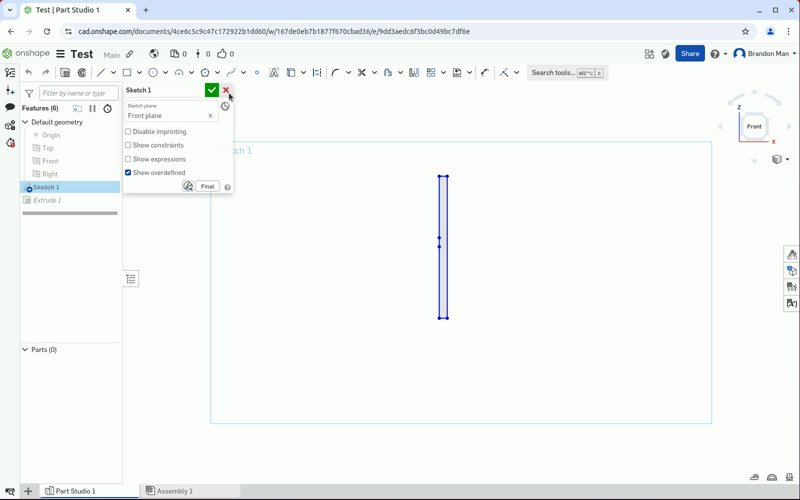
key(shift+s)
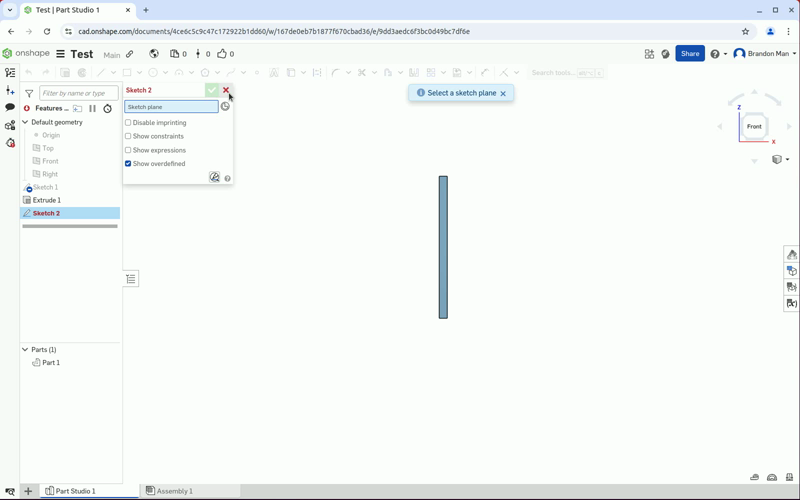
mouse_move(73, 163)
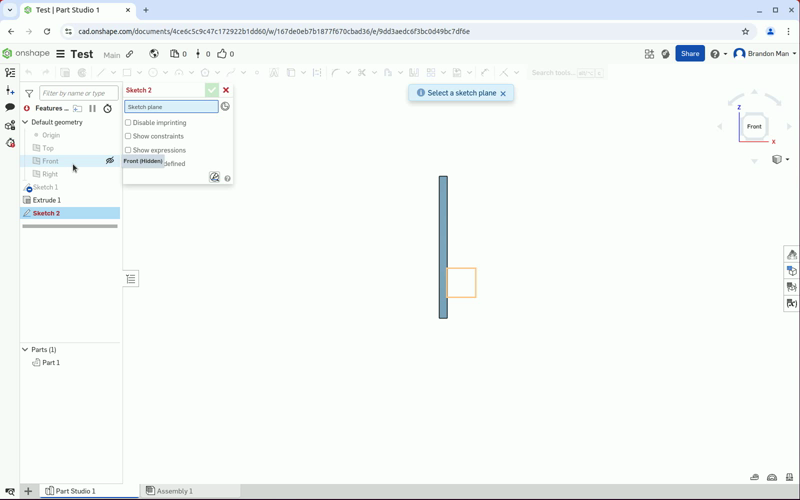
click(73, 163)
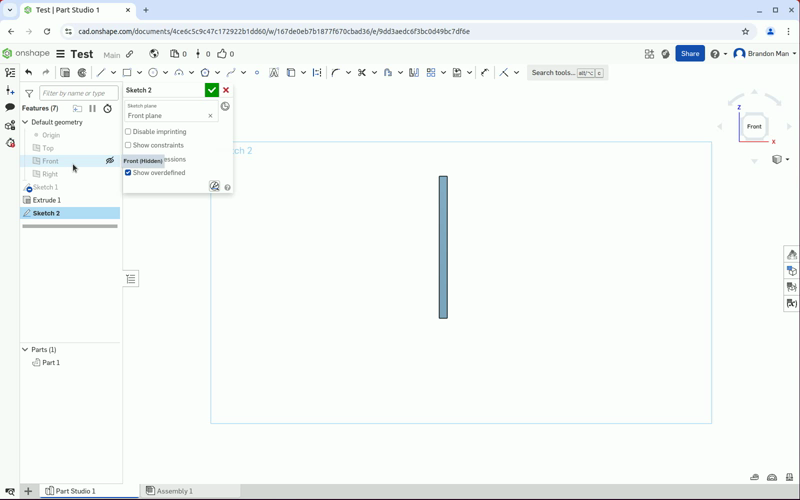
mouse_move(73, 352)
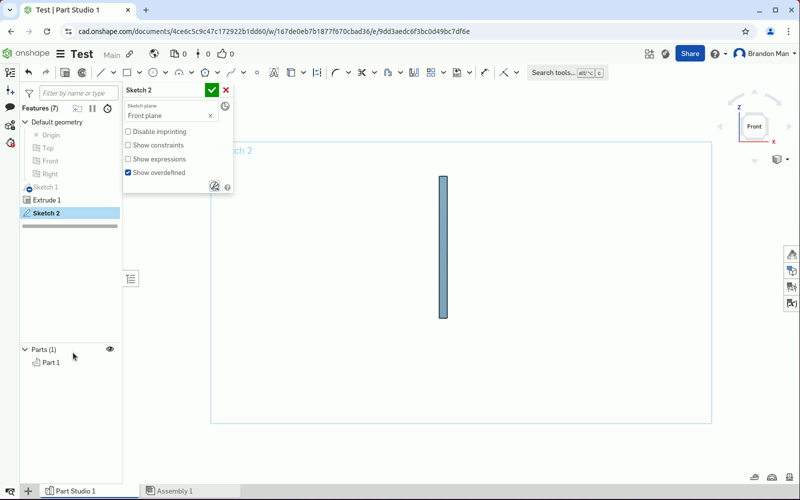
key(y)
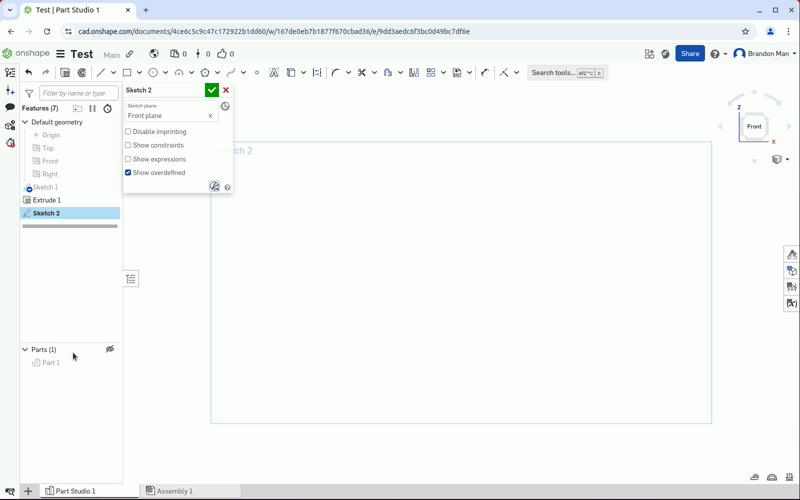
key(l)
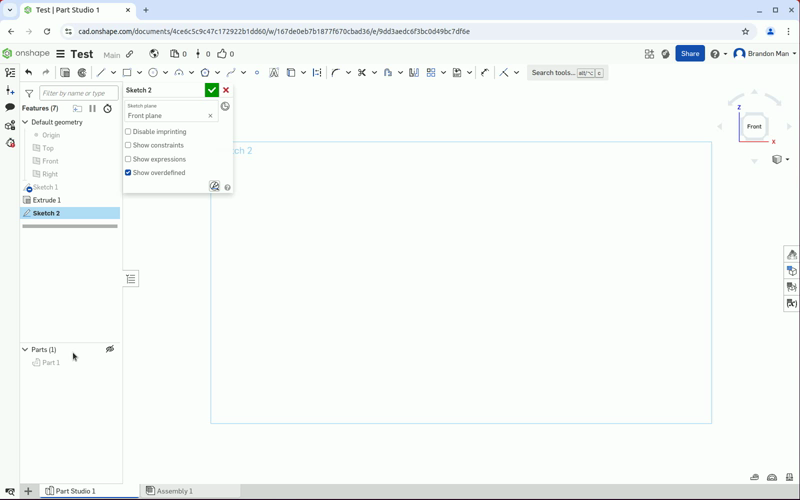
key_down(shift)
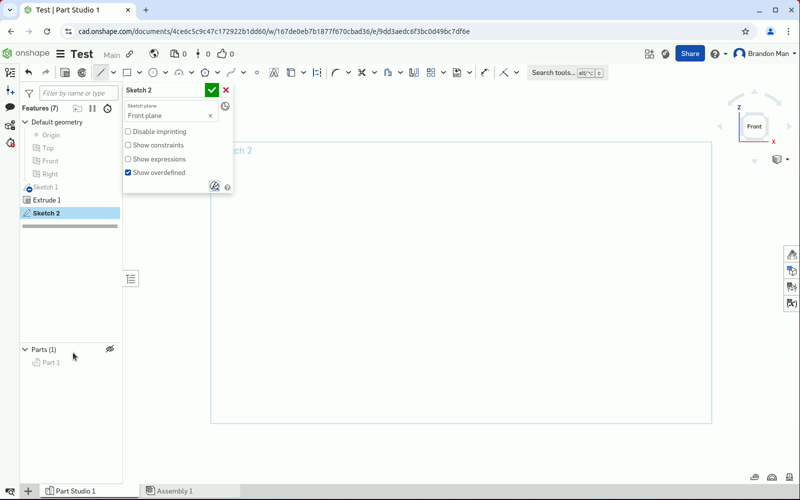
mouse_move(348, 325)
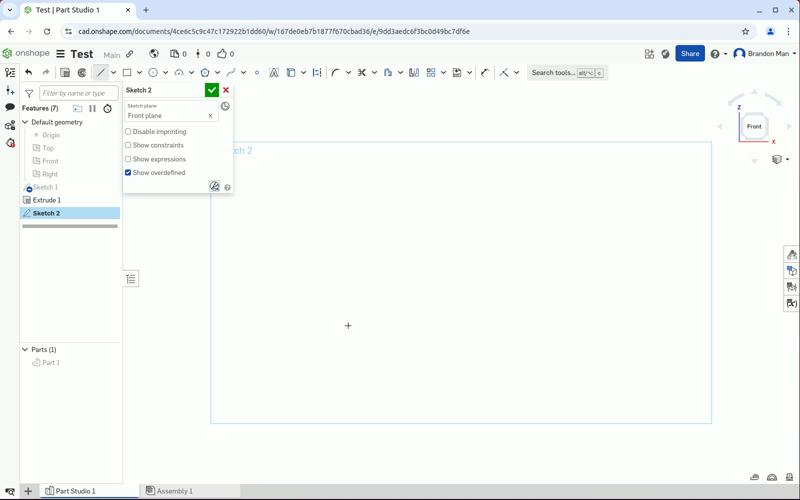
click(348, 325)
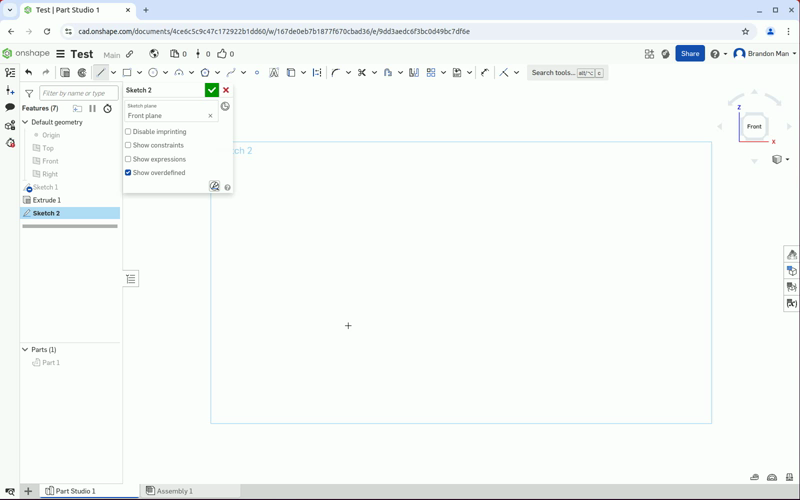
key_up(shift)
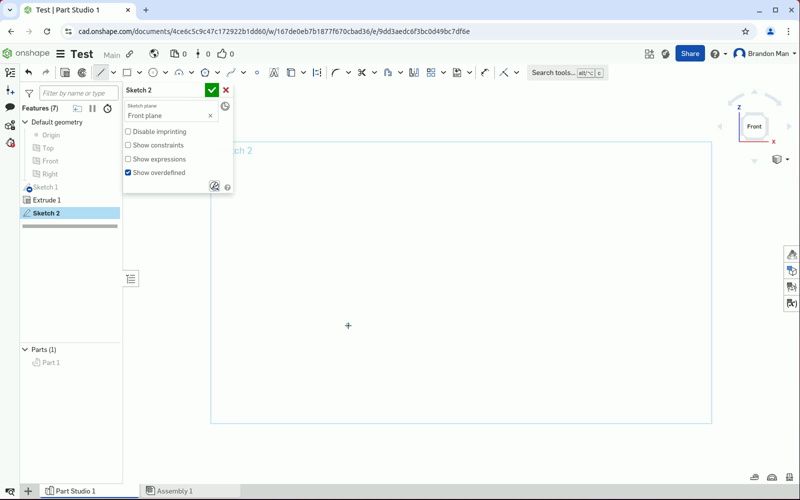
key_down(shift)
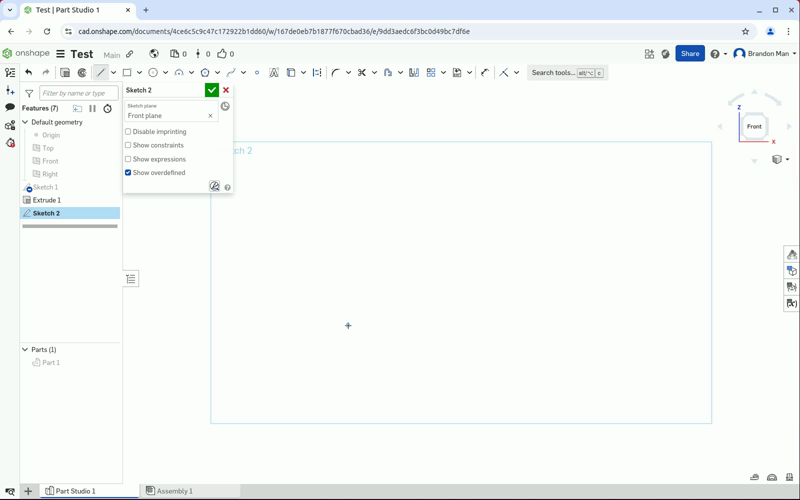
mouse_move(475, 325)
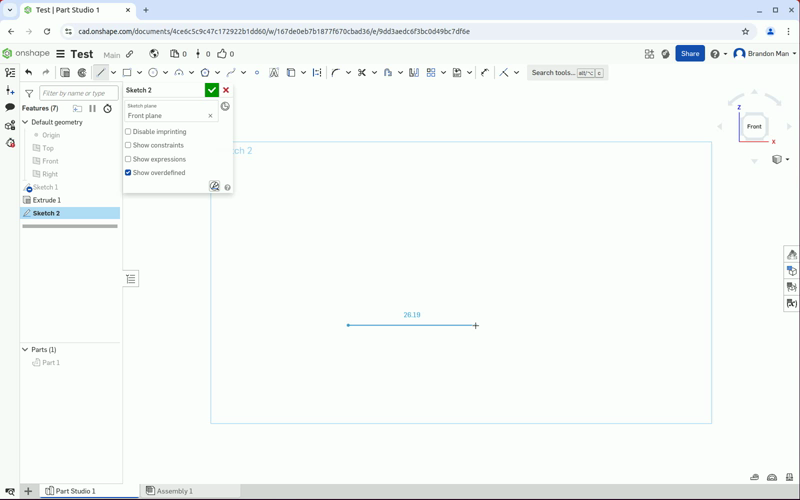
click(475, 325)
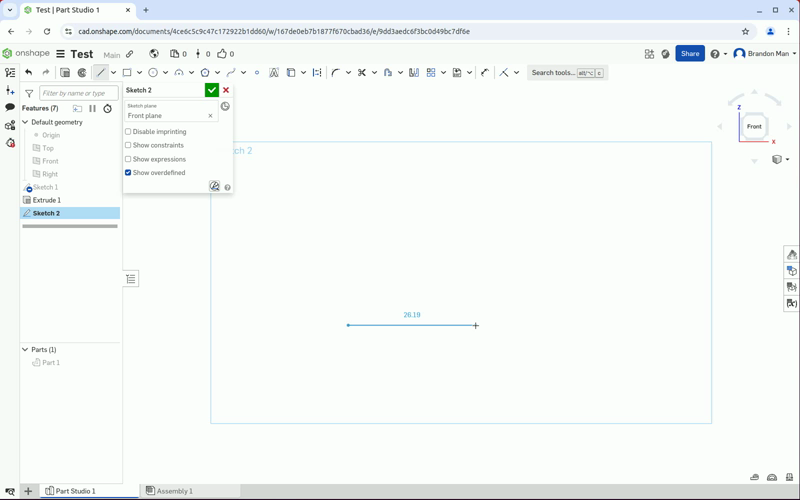
key_up(shift)
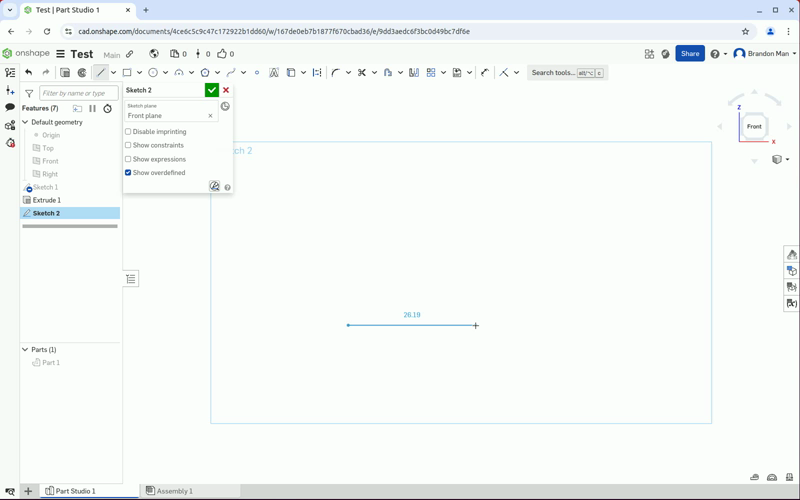
key_down(shift)
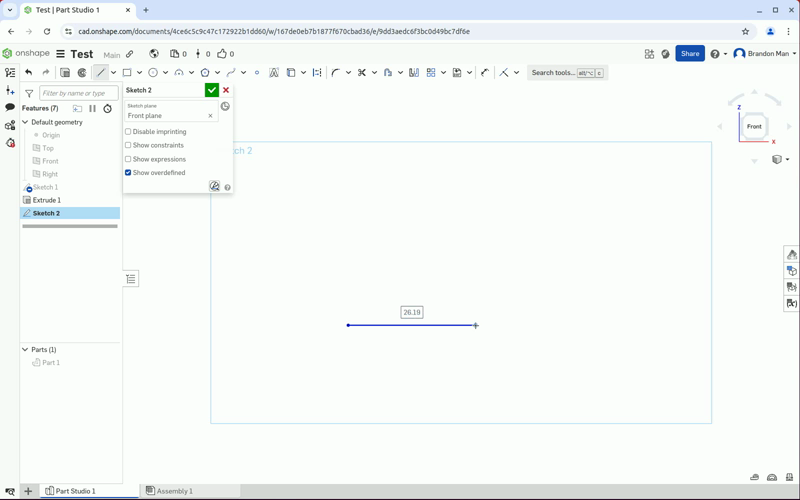
mouse_move(505, 325)
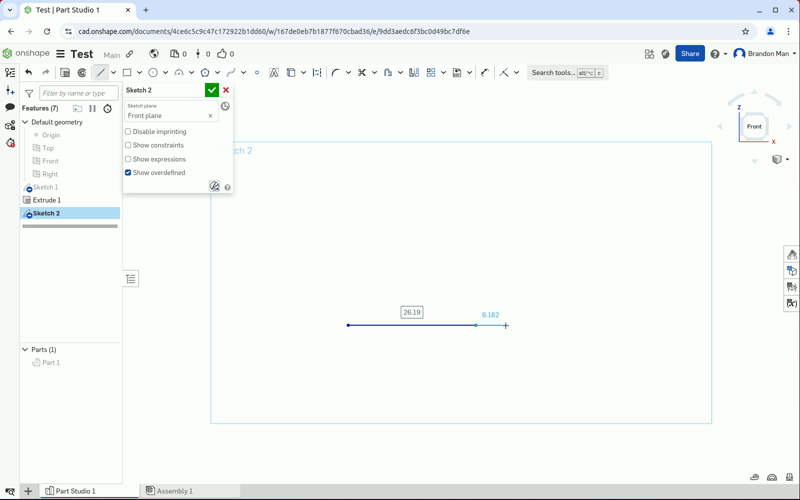
mouse_move(475, 318)
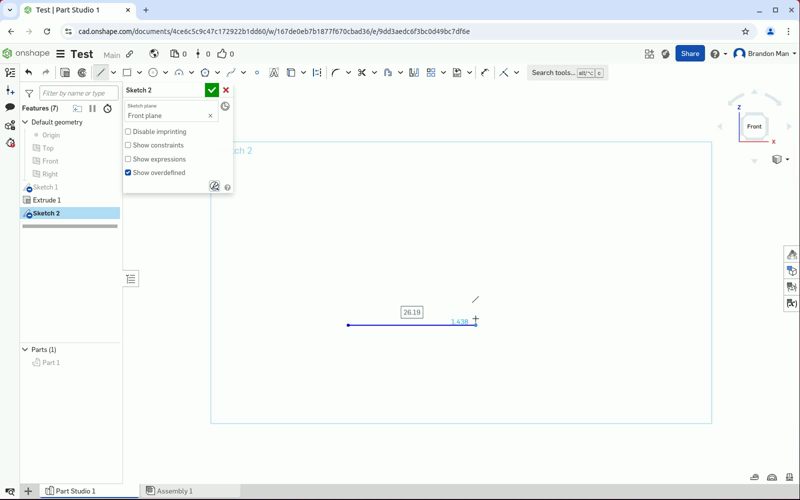
scroll(6)
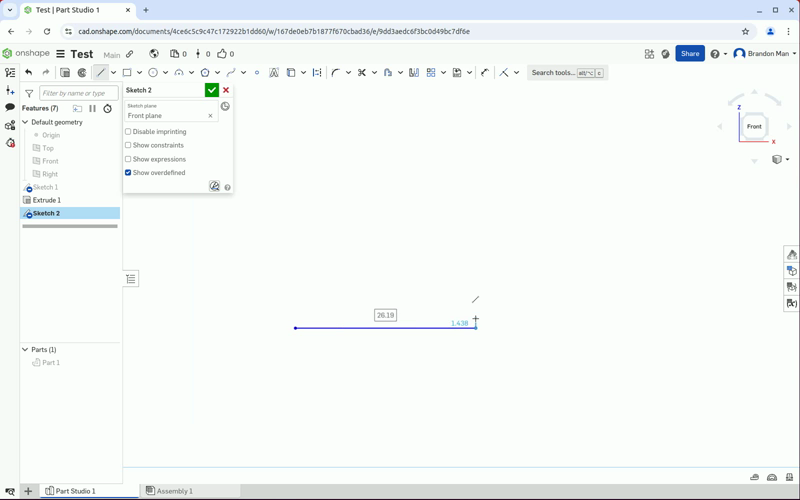
scroll(6)
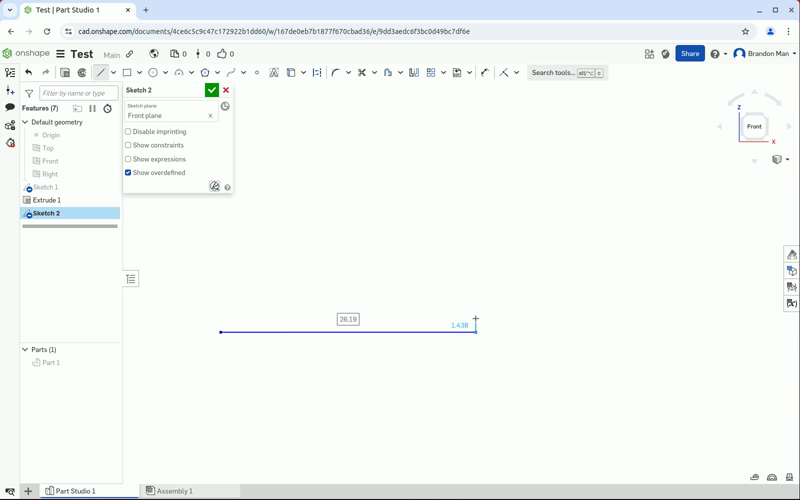
scroll(6)
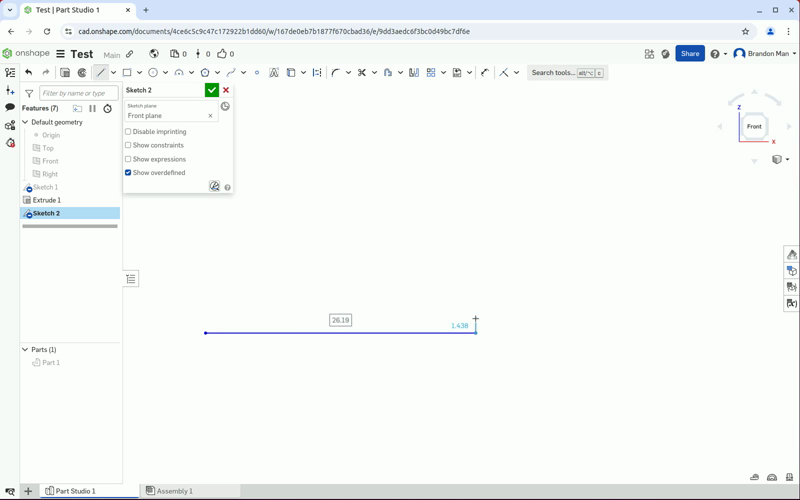
scroll(6)
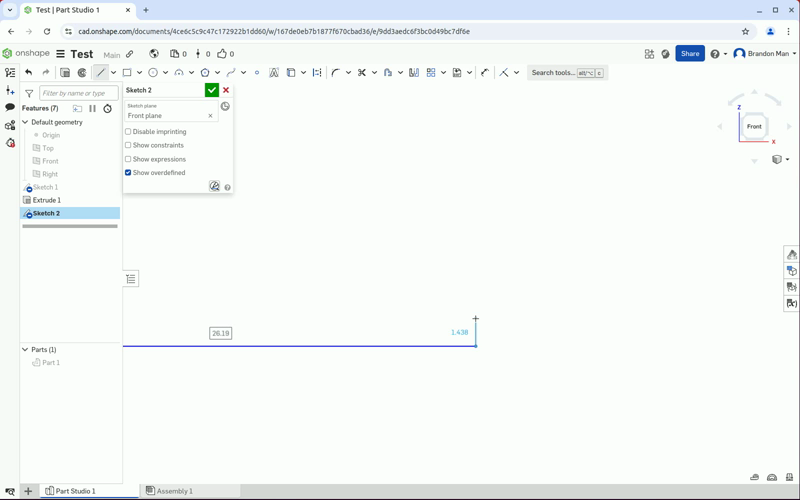
scroll(6)
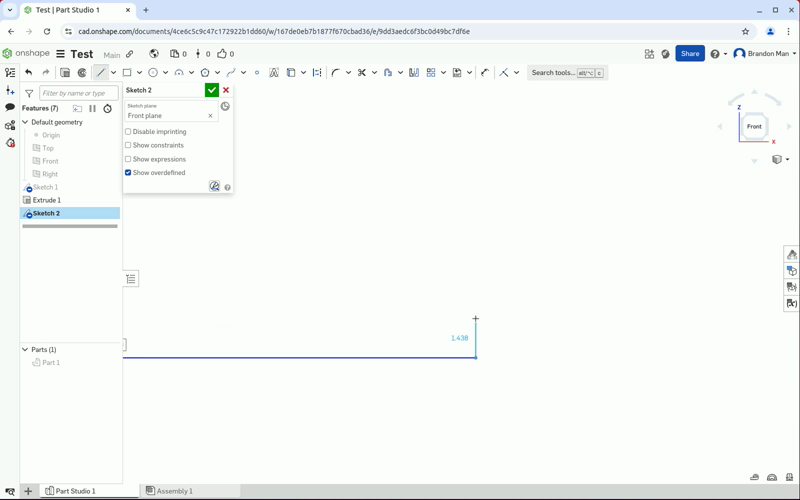
scroll(6)
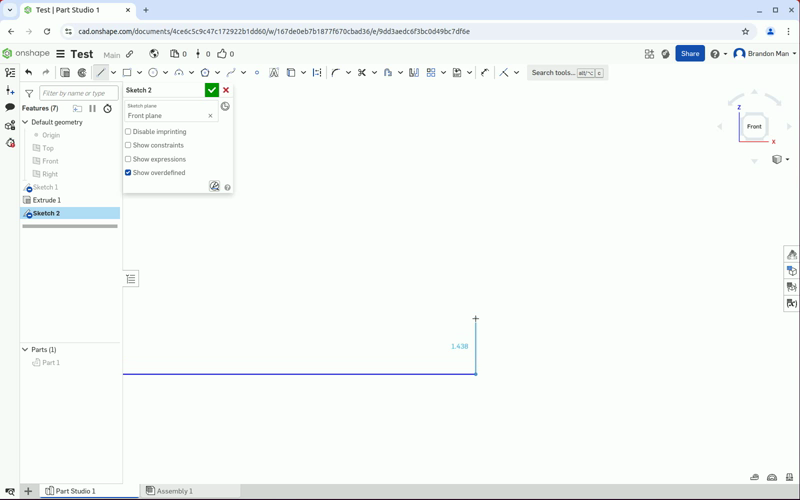
scroll(6)
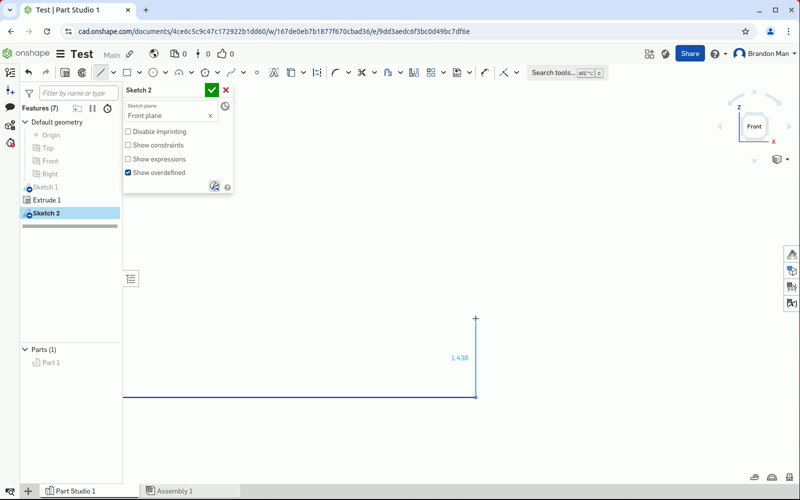
click(475, 318)
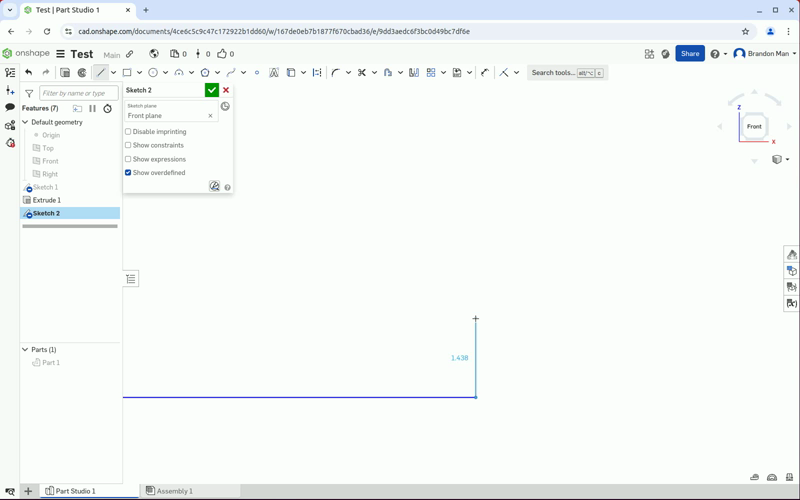
scroll(-6)
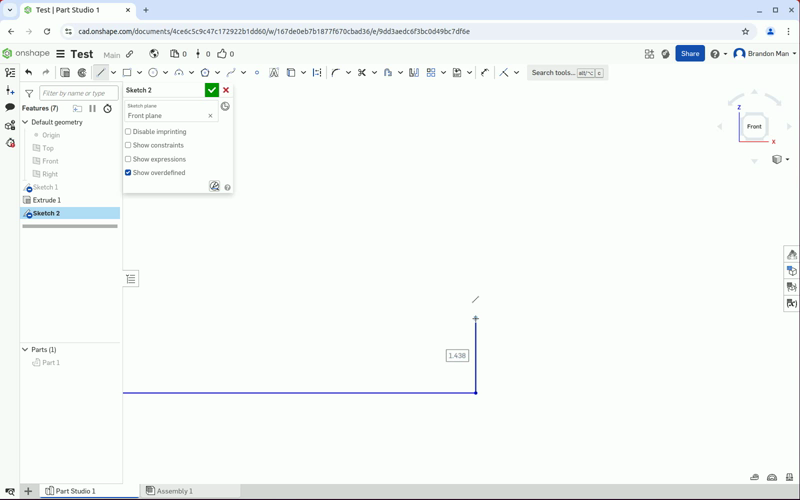
scroll(-6)
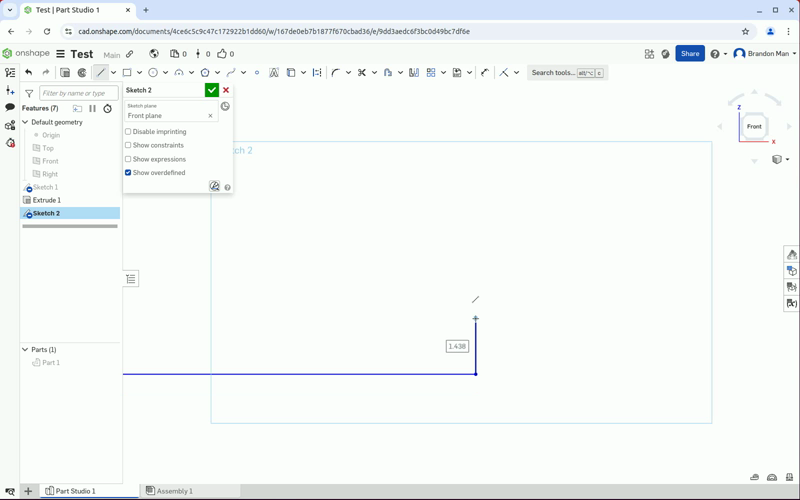
scroll(-6)
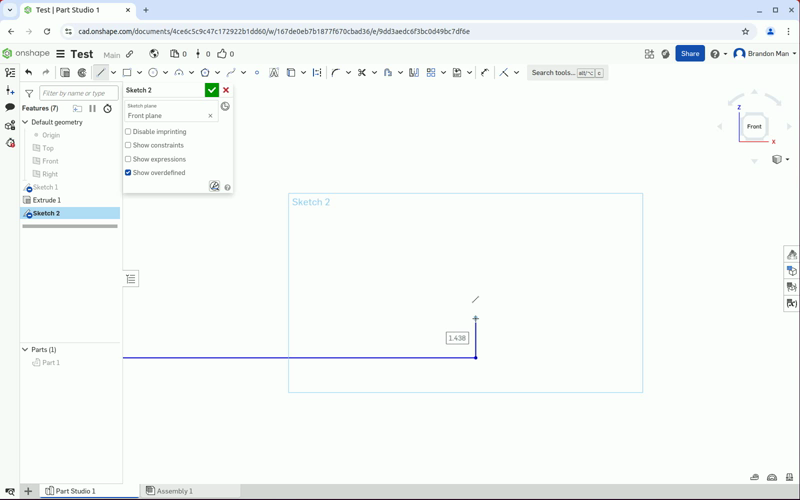
scroll(-6)
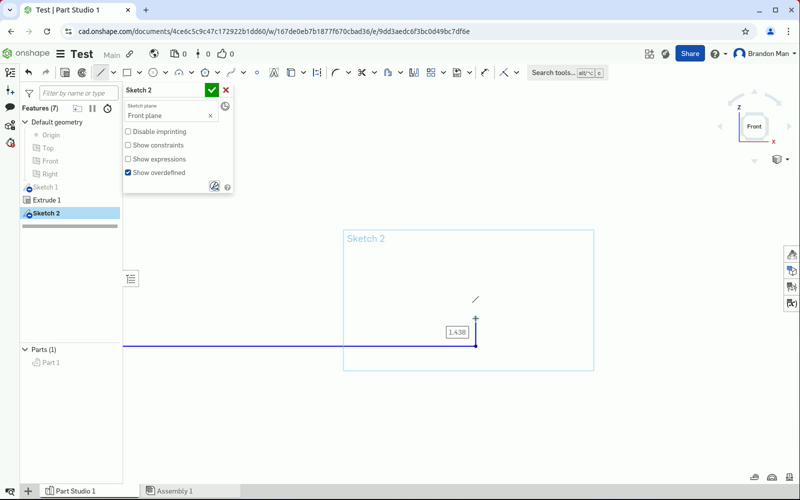
scroll(-6)
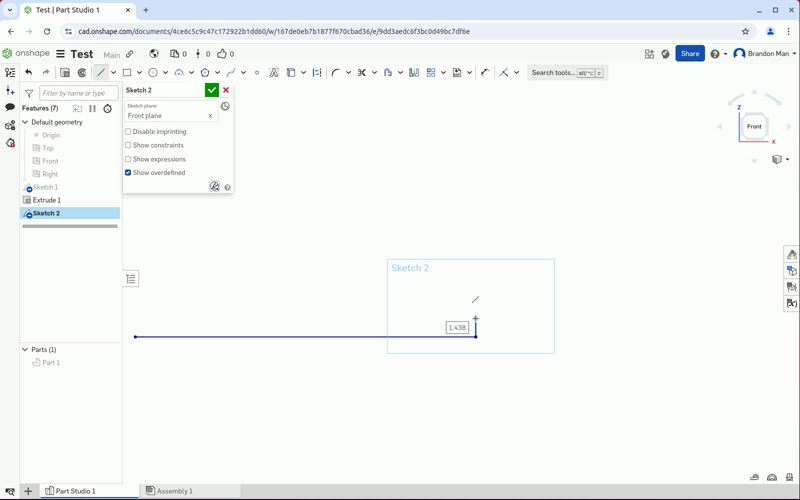
scroll(-6)
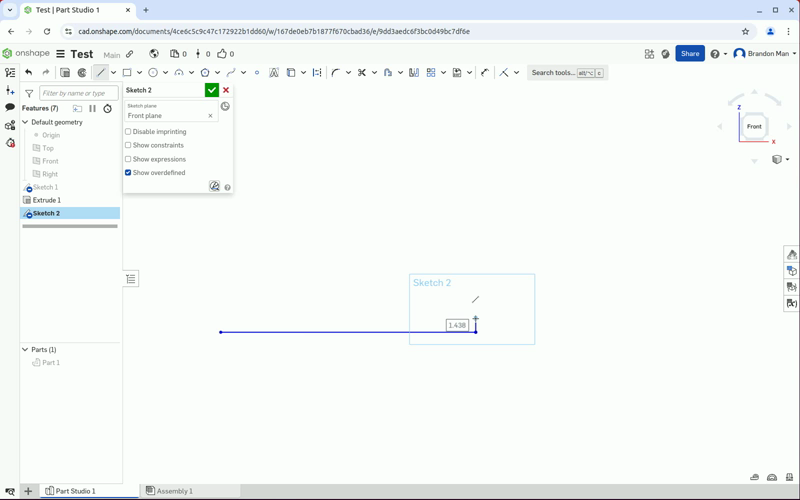
scroll(-6)
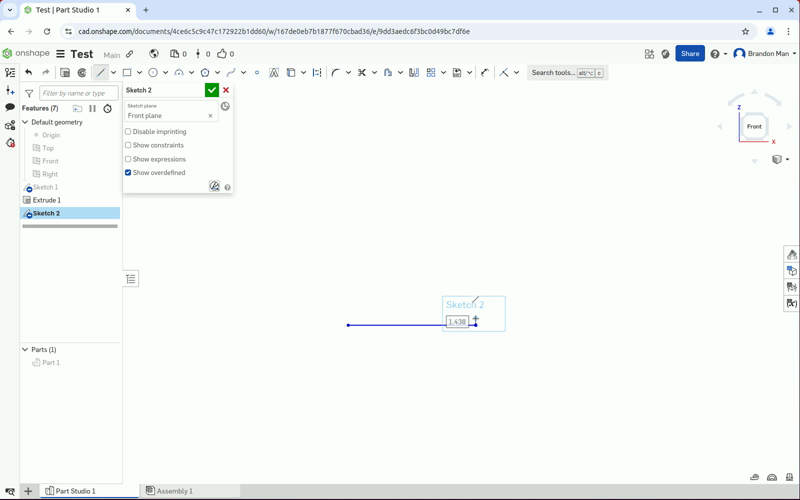
key_up(shift)
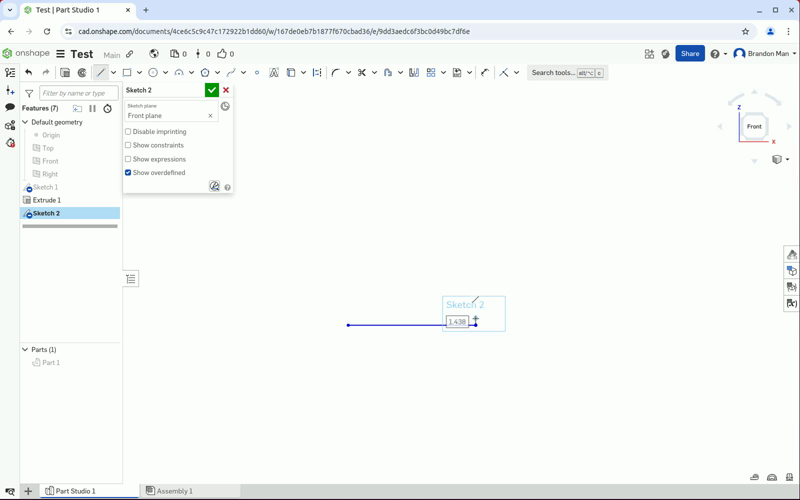
key_down(shift)
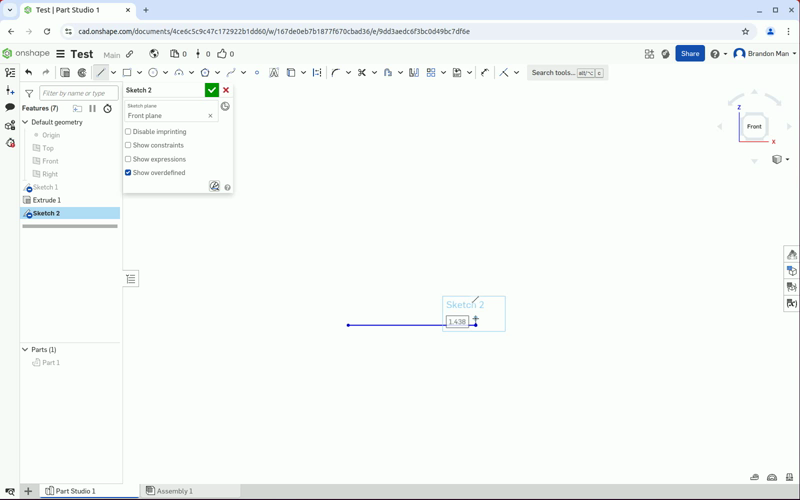
mouse_move(505, 318)
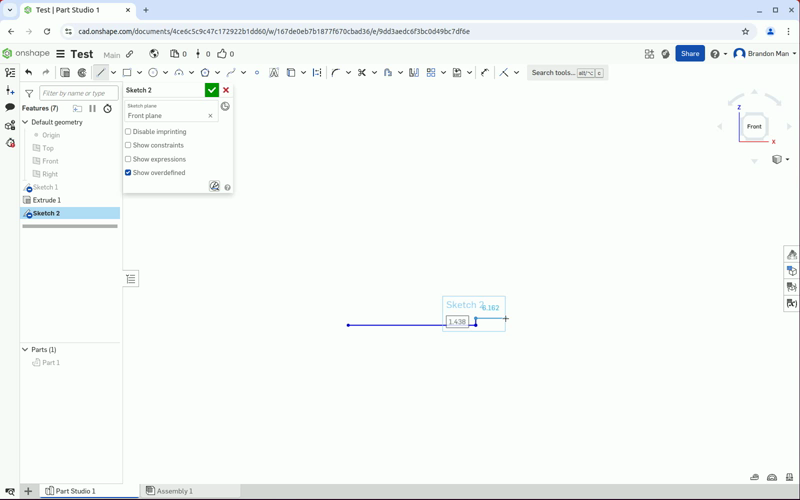
mouse_move(447, 318)
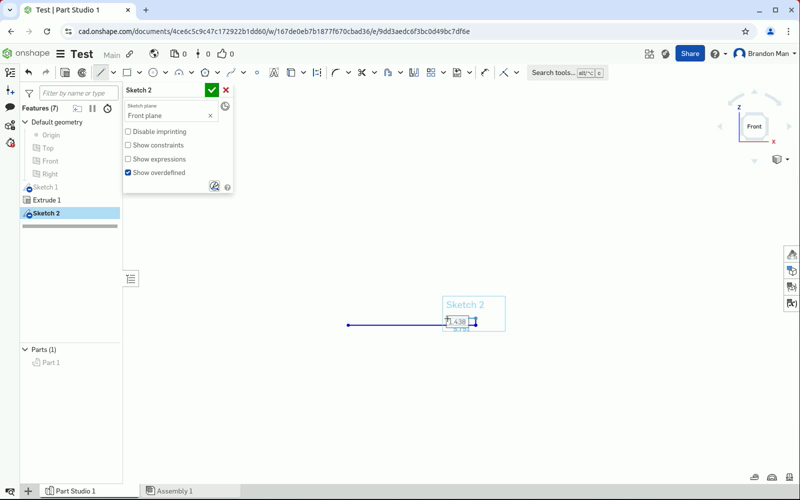
click(447, 318)
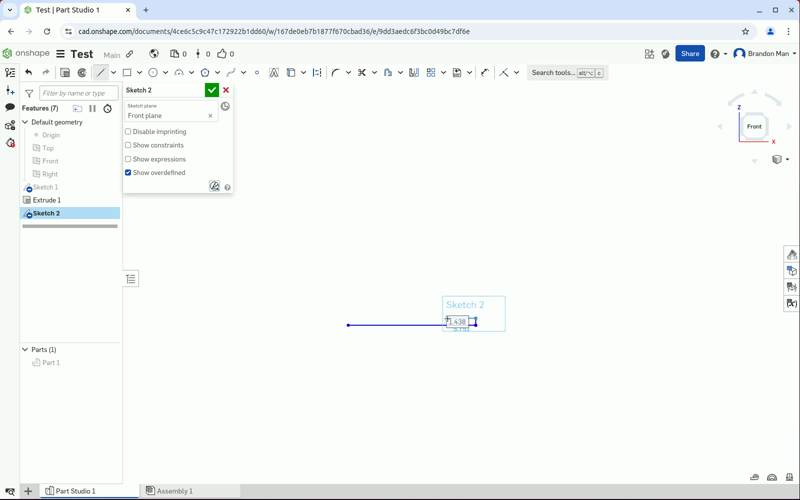
key_up(shift)
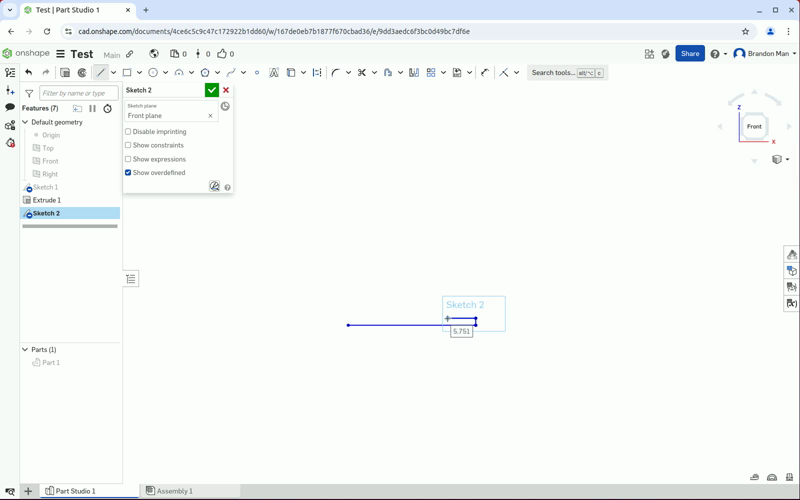
key_down(shift)
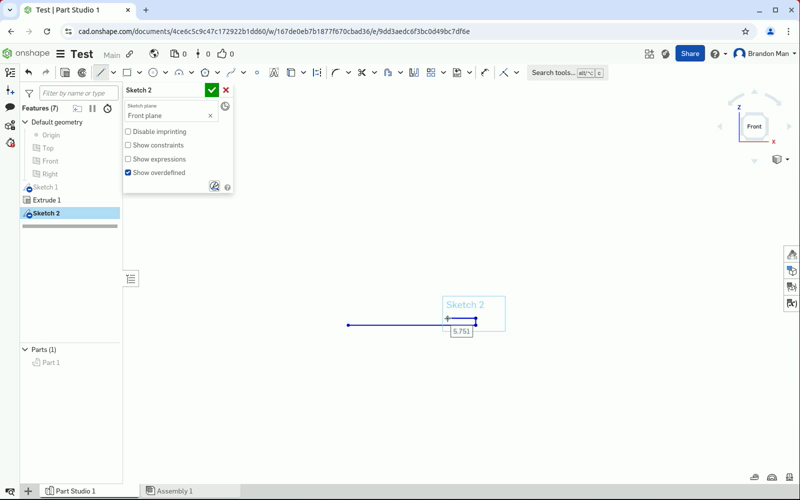
mouse_move(477, 318)
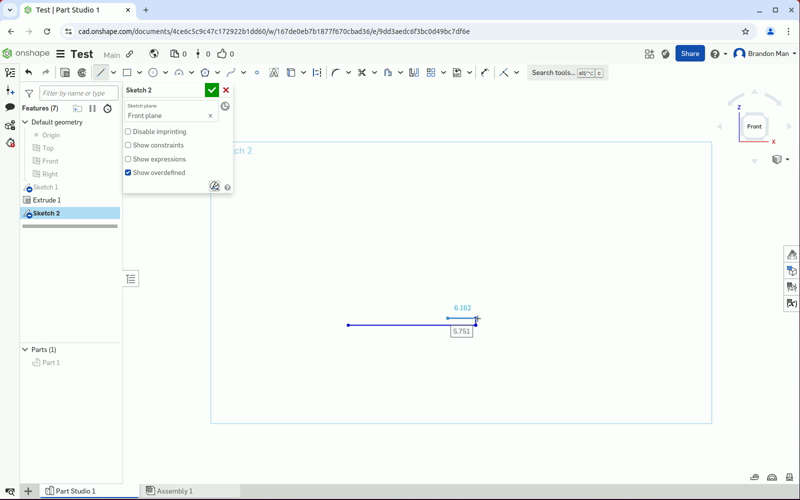
mouse_move(440, 318)
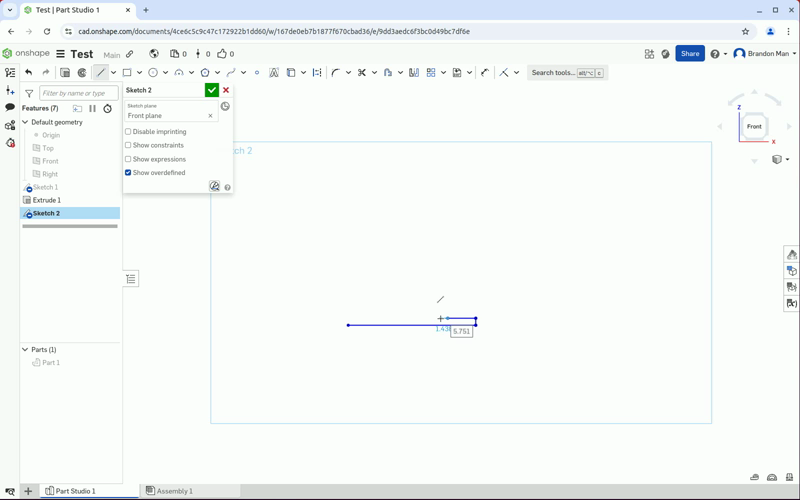
scroll(6)
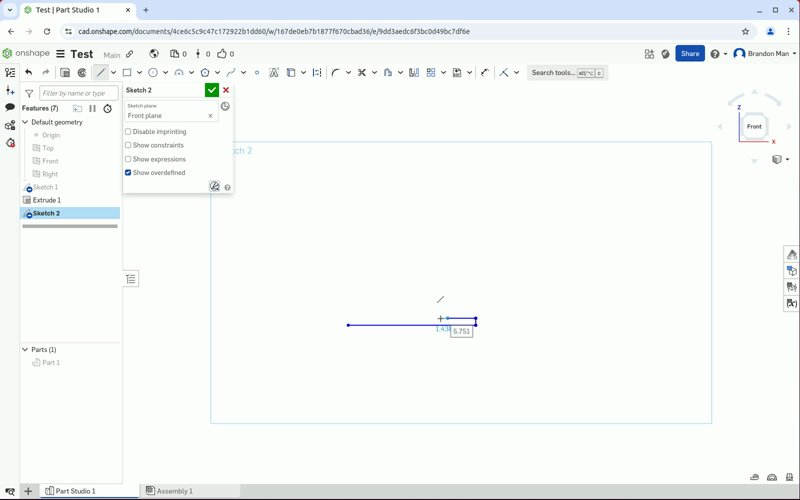
scroll(6)
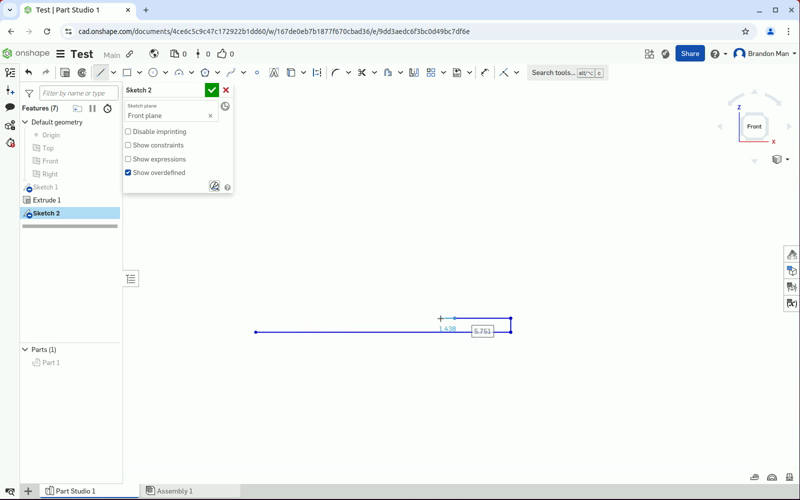
scroll(6)
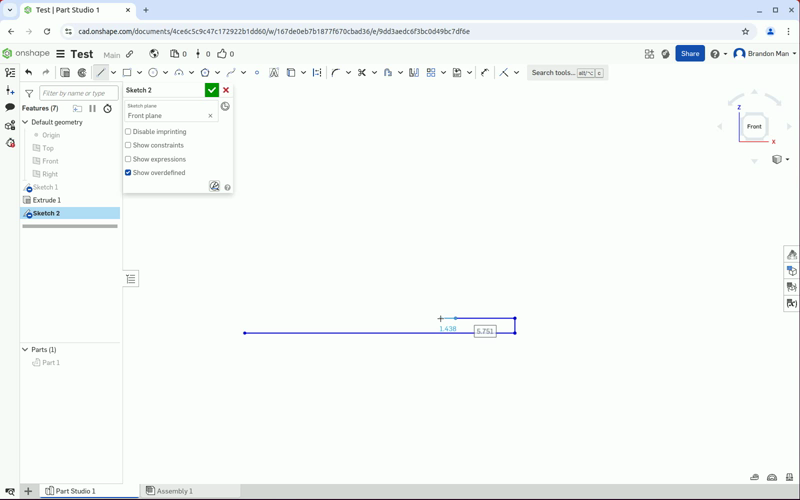
scroll(6)
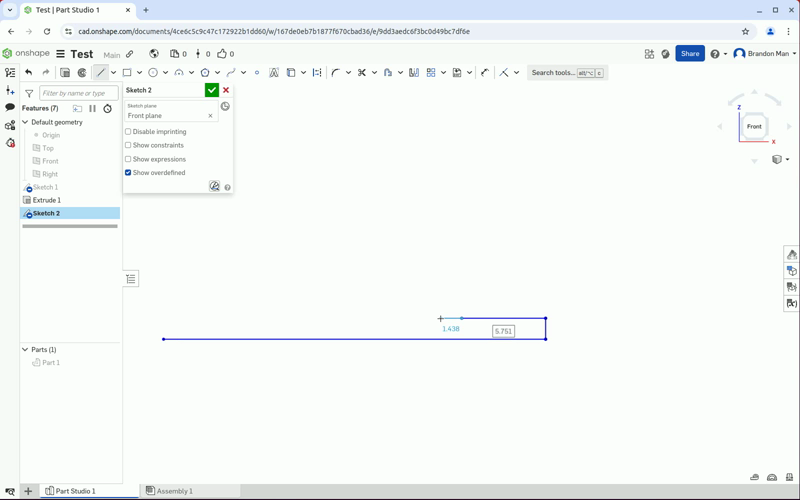
scroll(6)
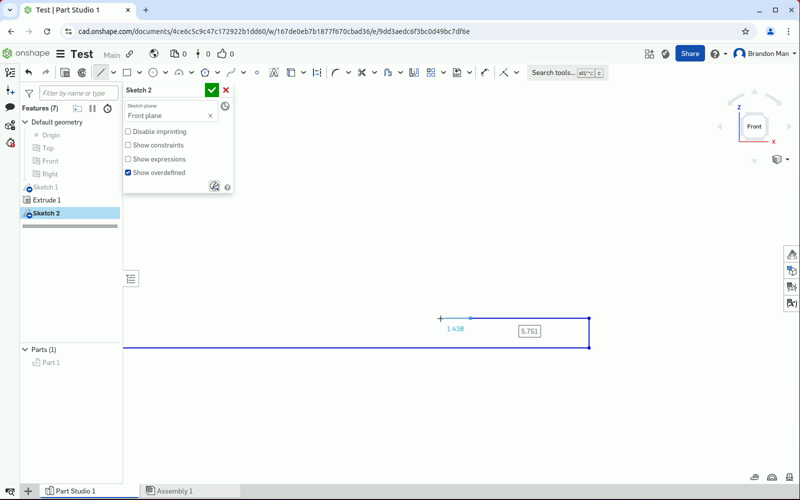
scroll(6)
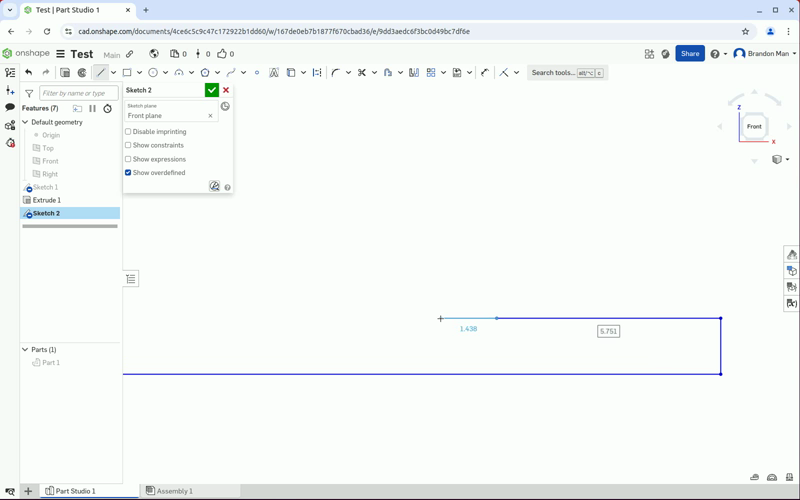
scroll(6)
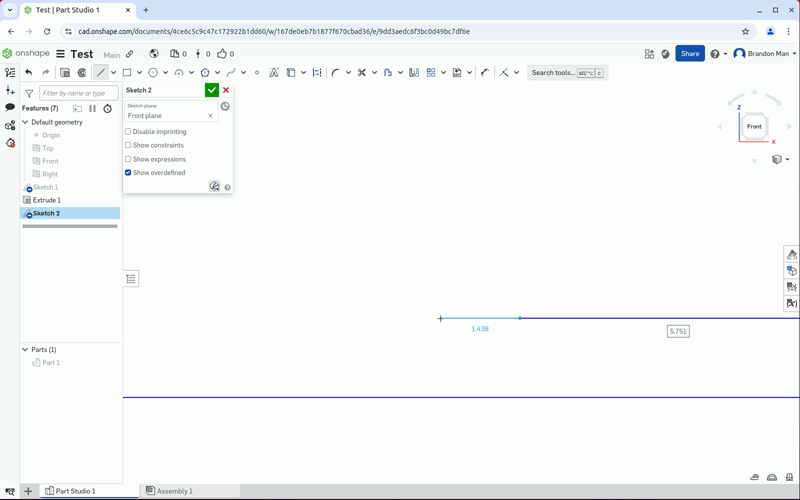
click(440, 318)
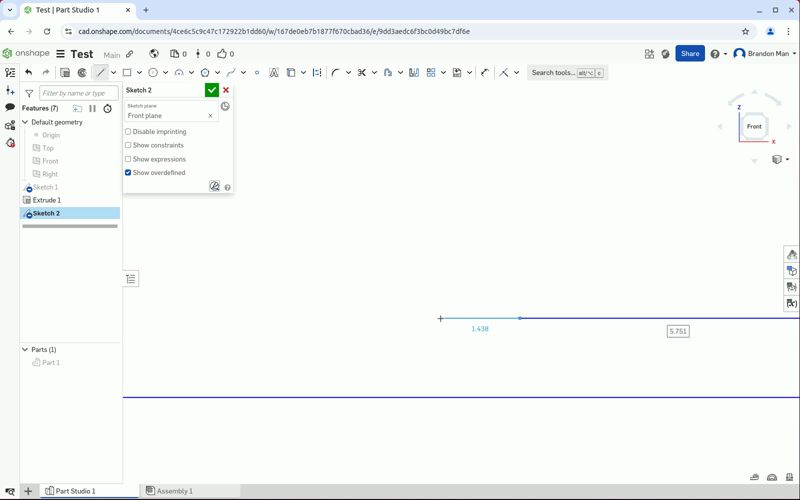
scroll(-6)
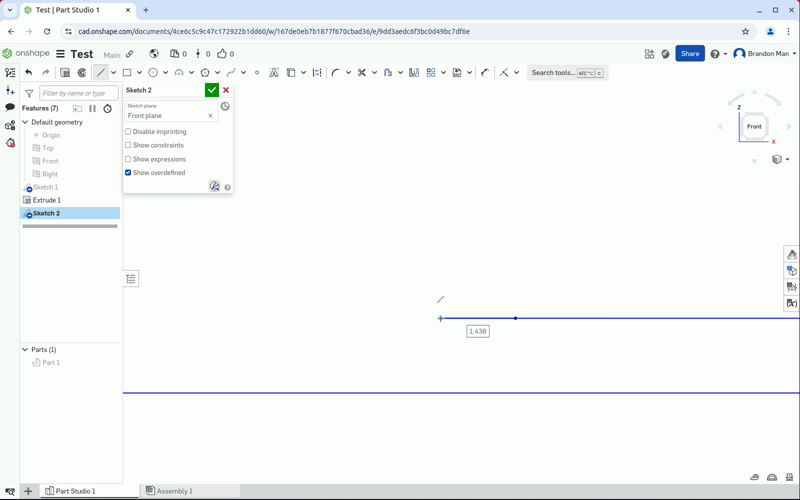
scroll(-6)
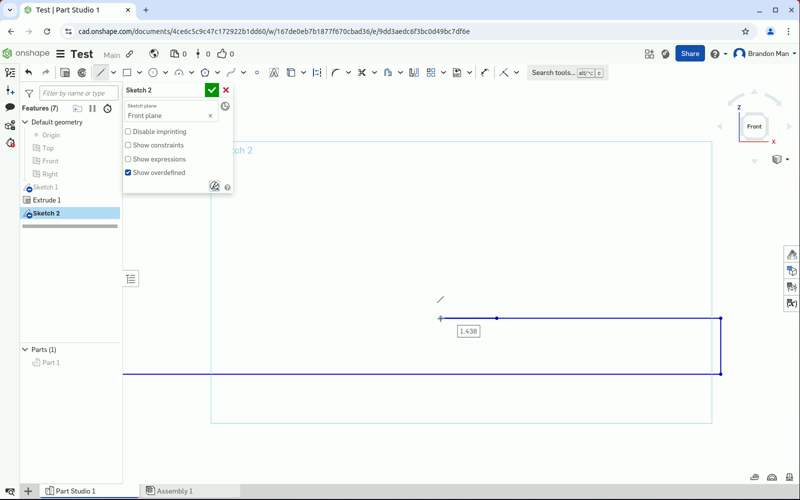
scroll(-6)
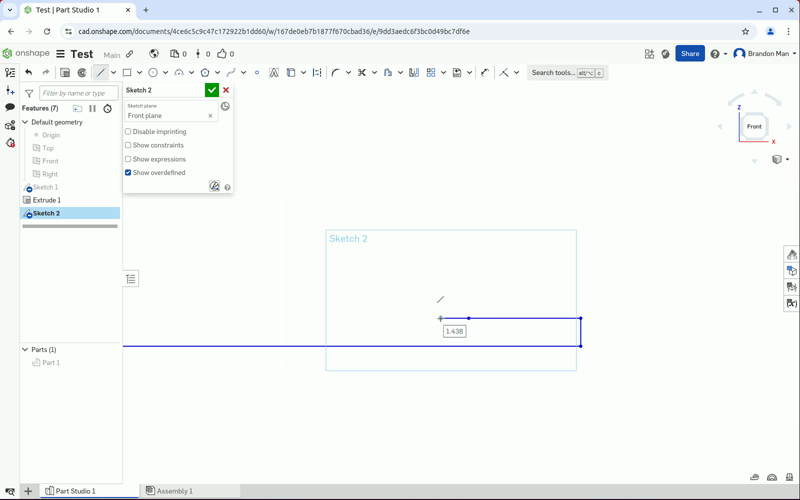
scroll(-6)
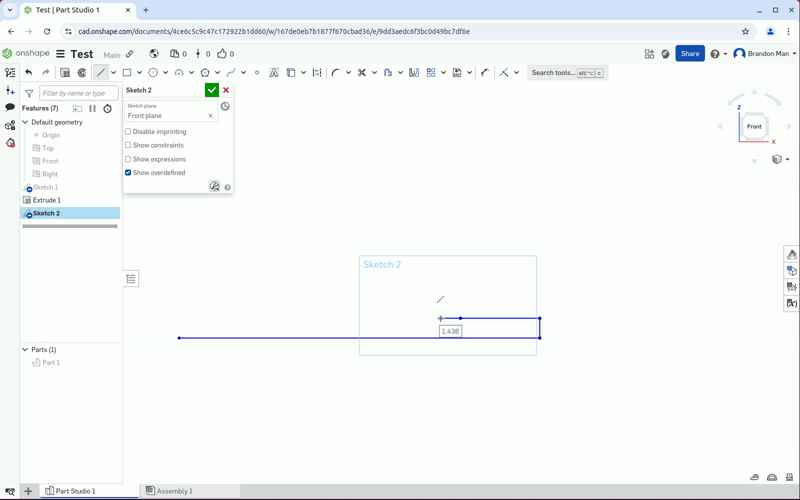
scroll(-6)
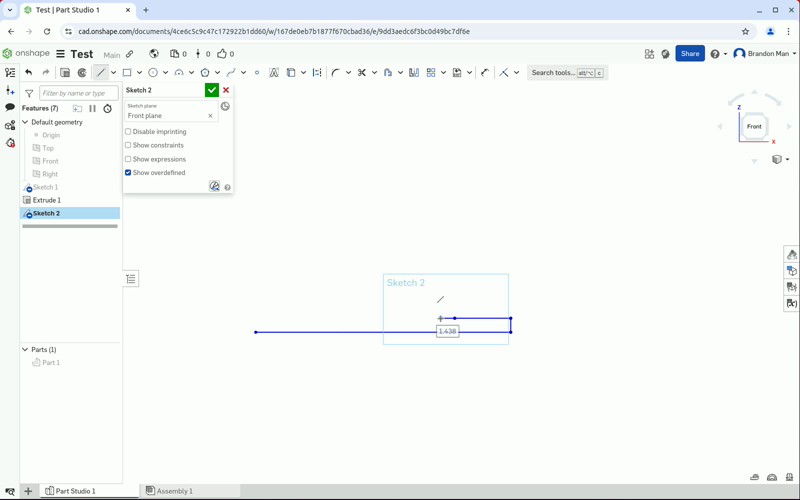
scroll(-6)
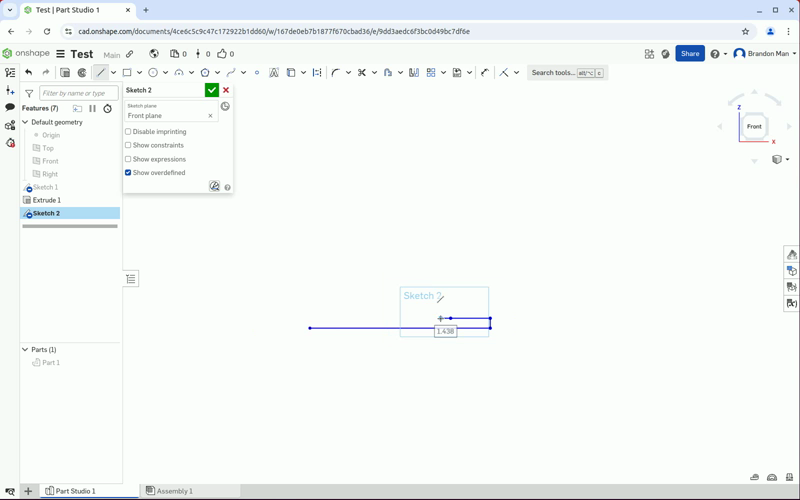
scroll(-6)
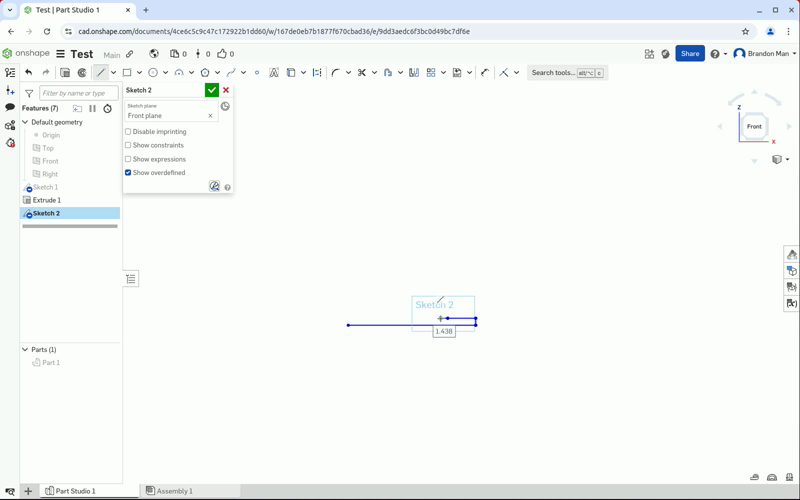
key_up(shift)
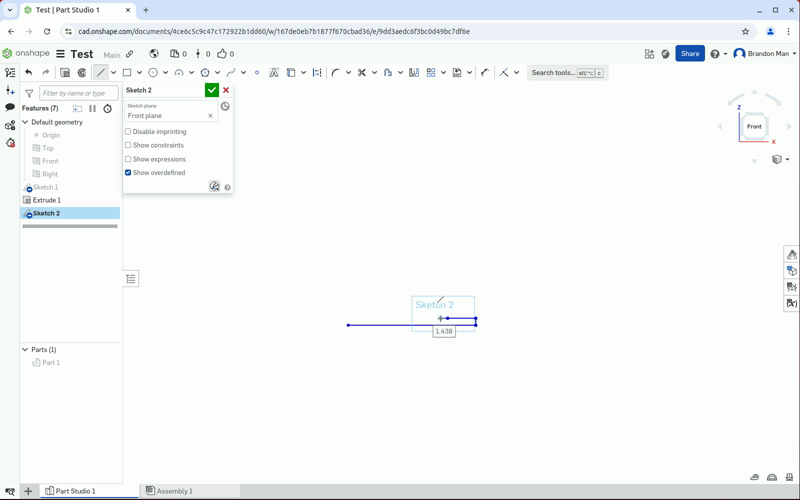
key_down(shift)
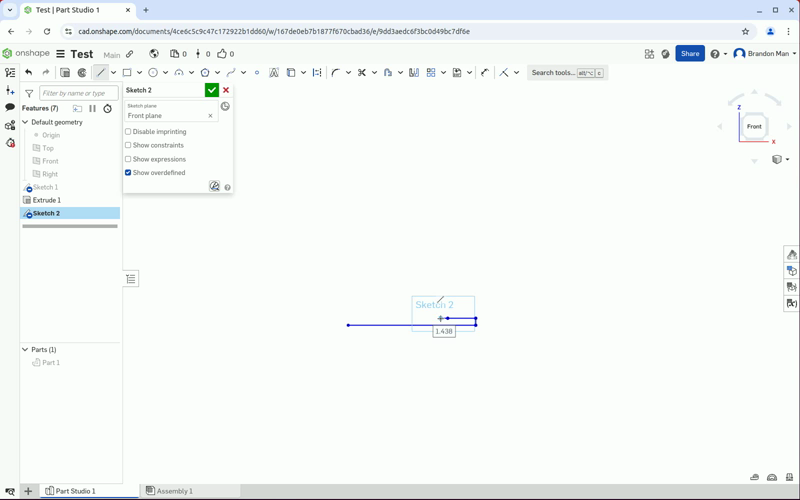
mouse_move(369, 318)
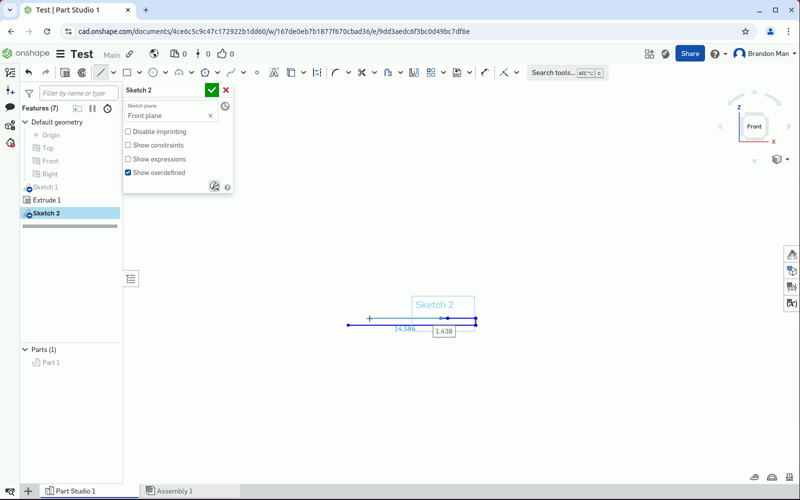
click(369, 318)
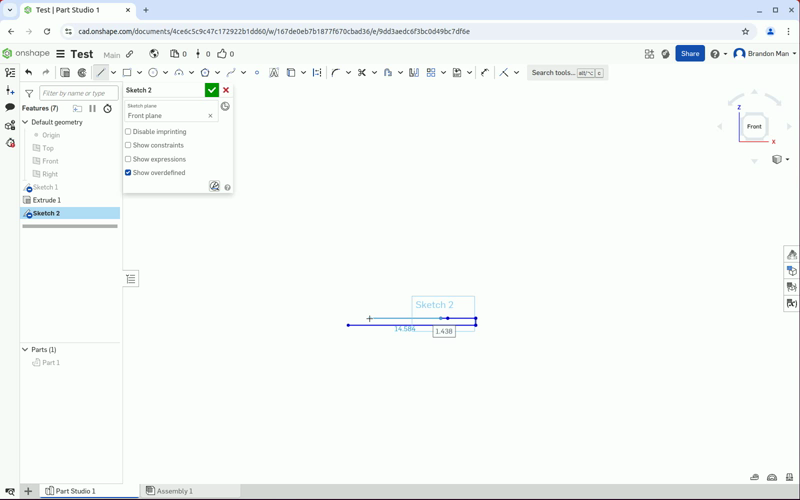
key_up(shift)
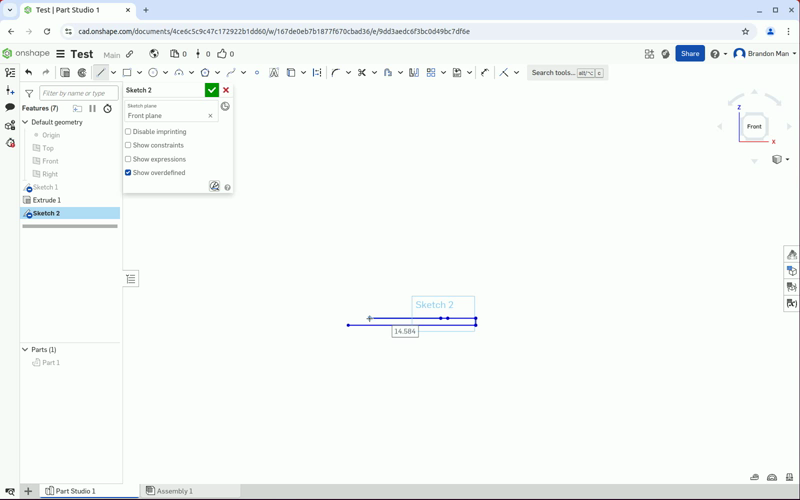
key_down(shift)
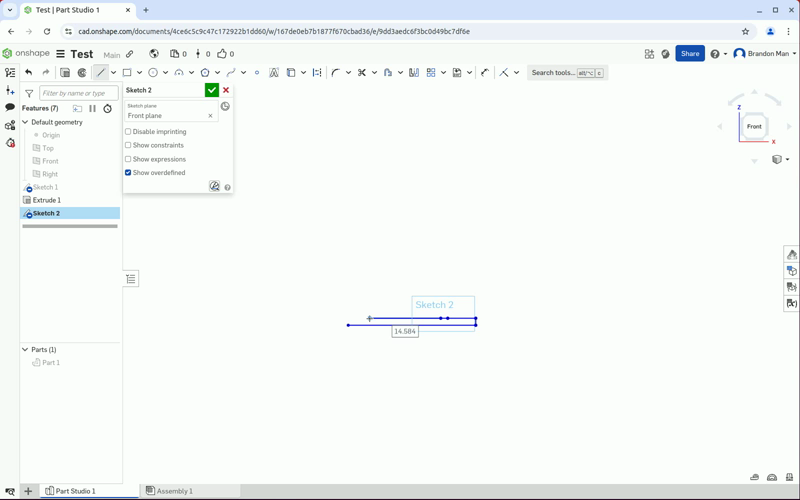
mouse_move(399, 318)
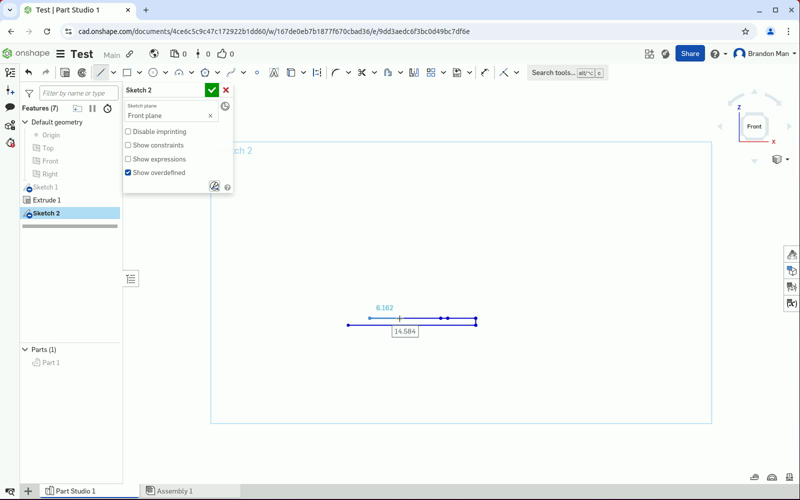
mouse_move(359, 318)
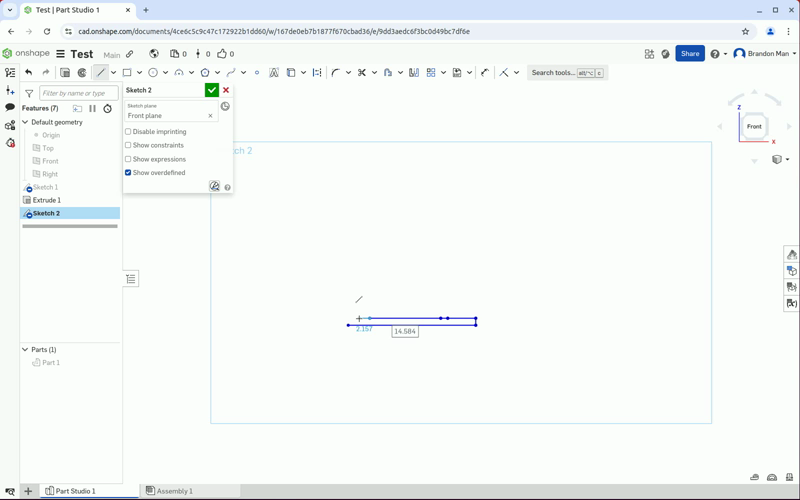
click(359, 318)
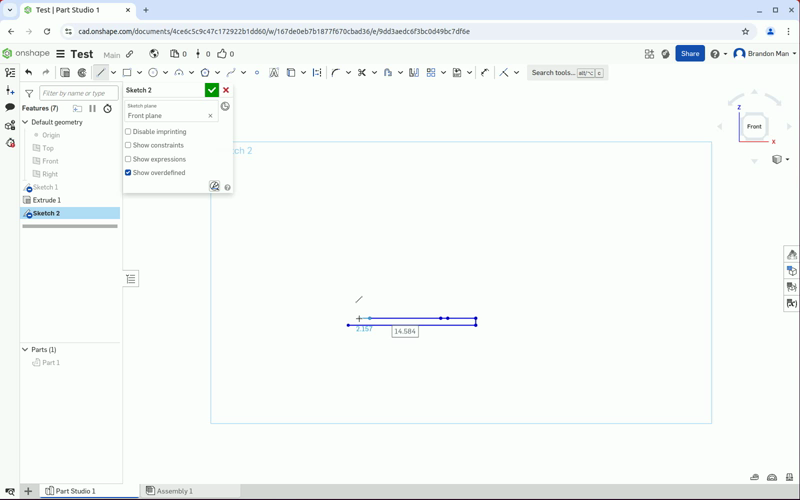
key_up(shift)
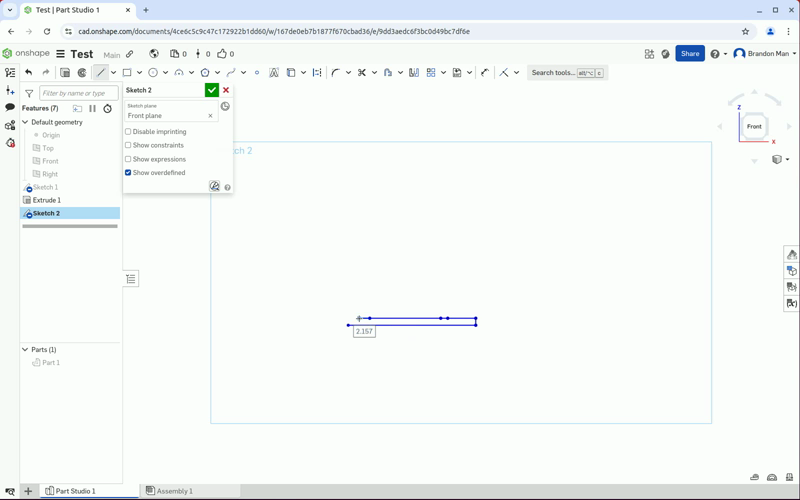
key_down(shift)
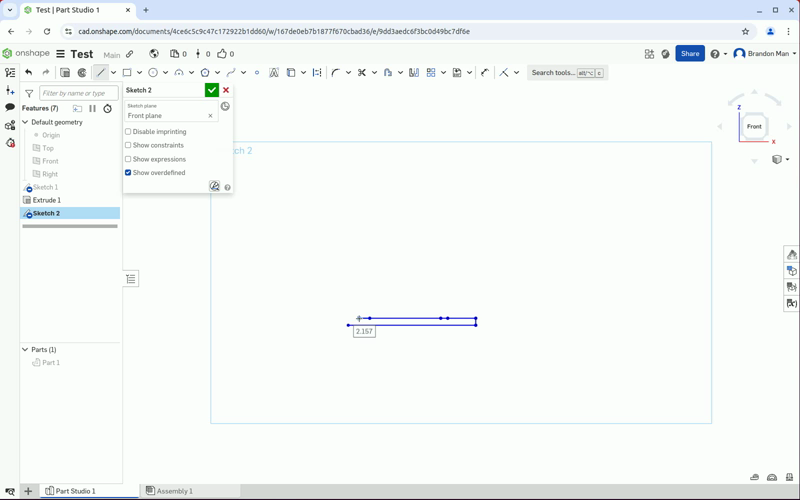
mouse_move(389, 318)
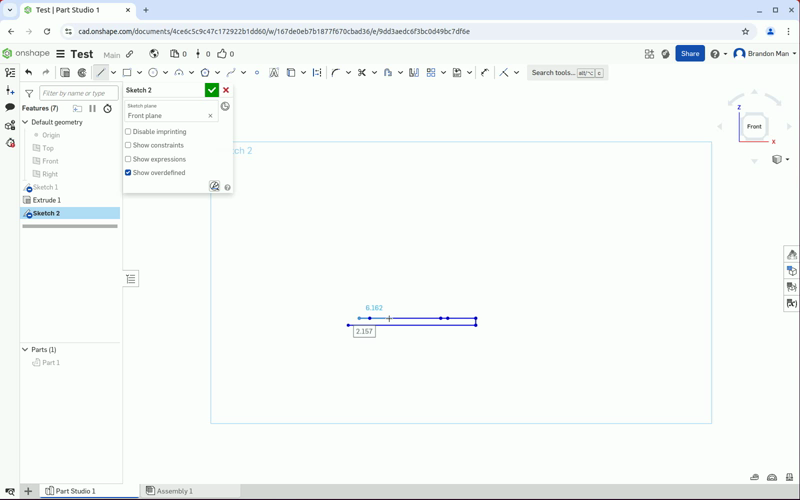
mouse_move(348, 318)
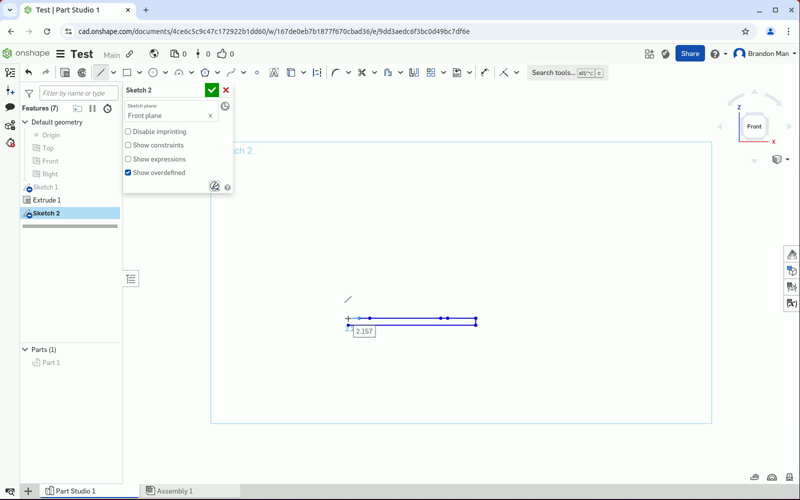
click(348, 318)
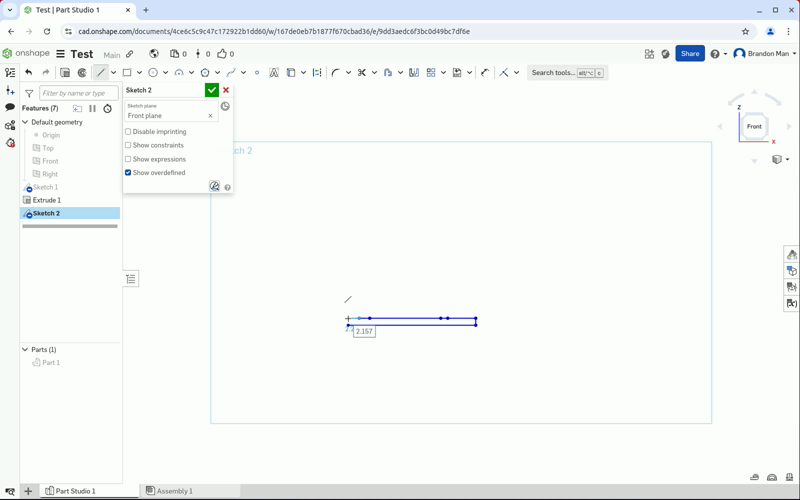
key_up(shift)
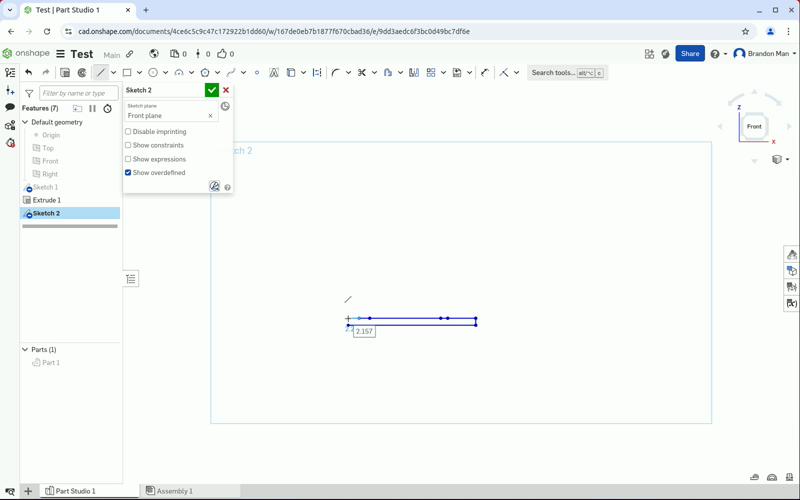
mouse_move(378, 318)
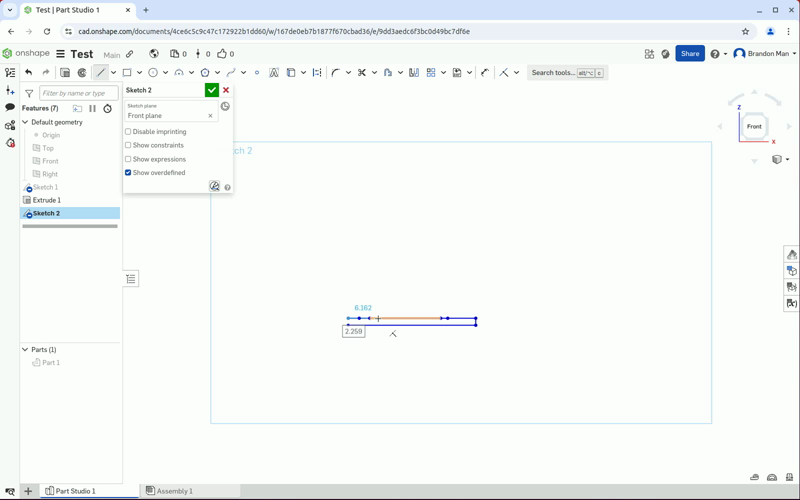
key_down(shift)
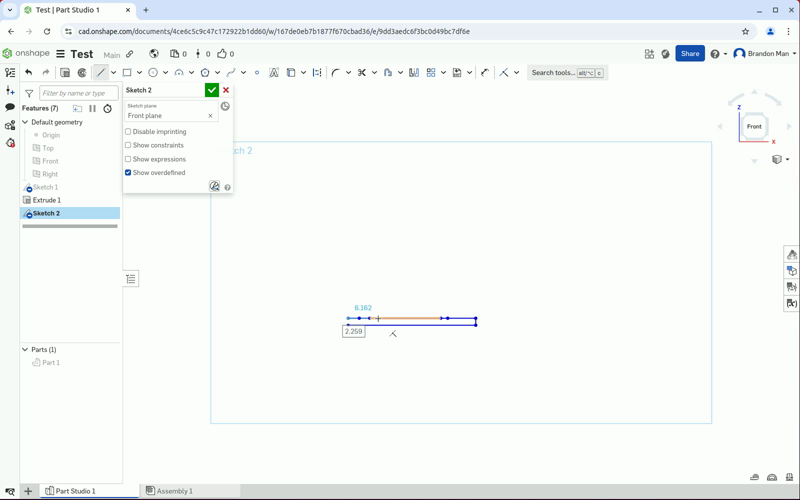
mouse_move(348, 325)
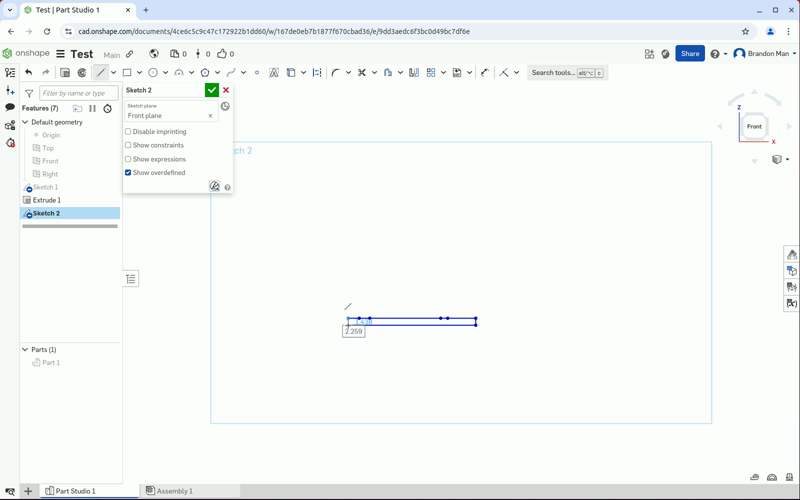
scroll(6)
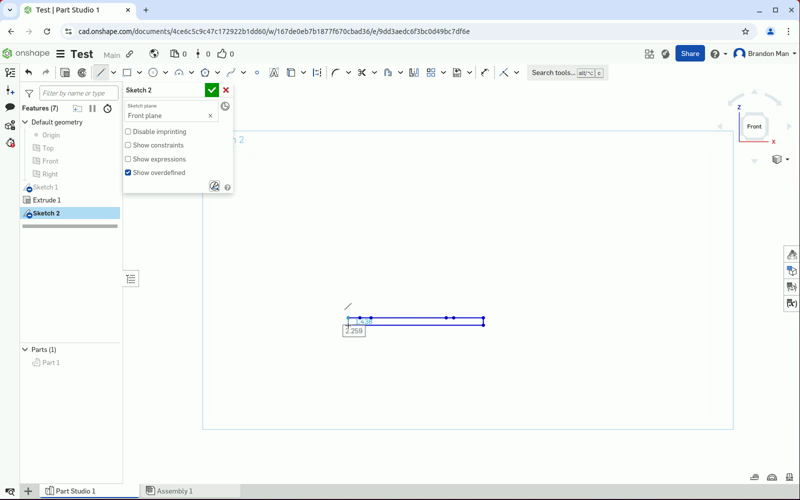
scroll(6)
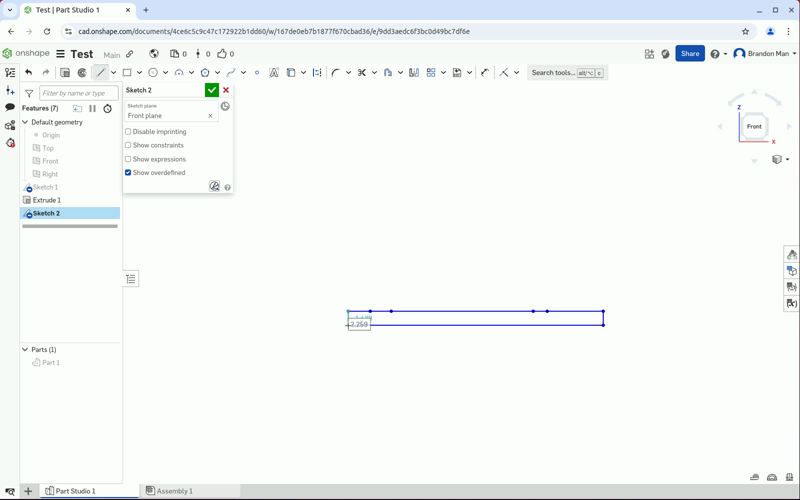
scroll(6)
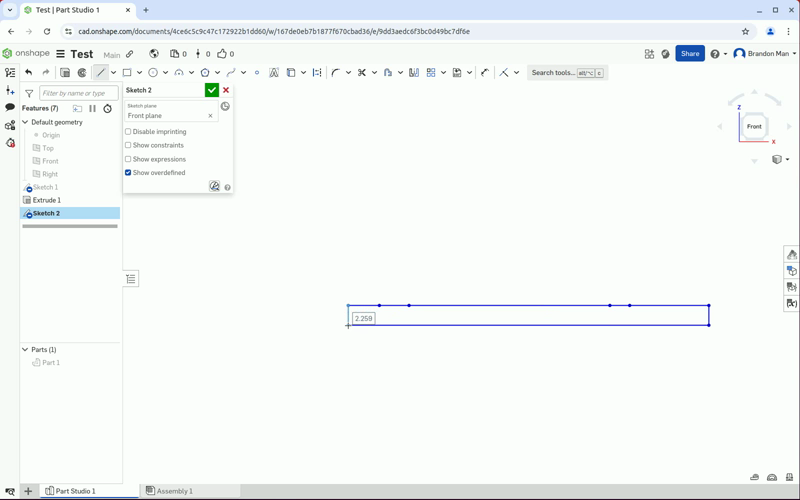
scroll(6)
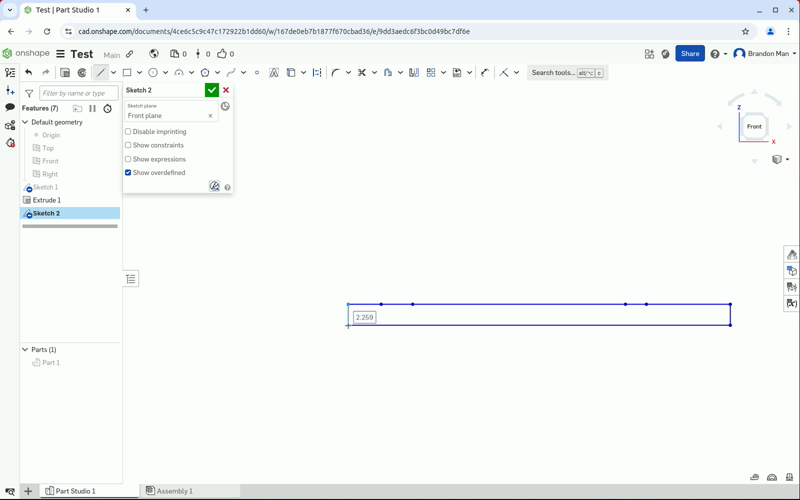
scroll(6)
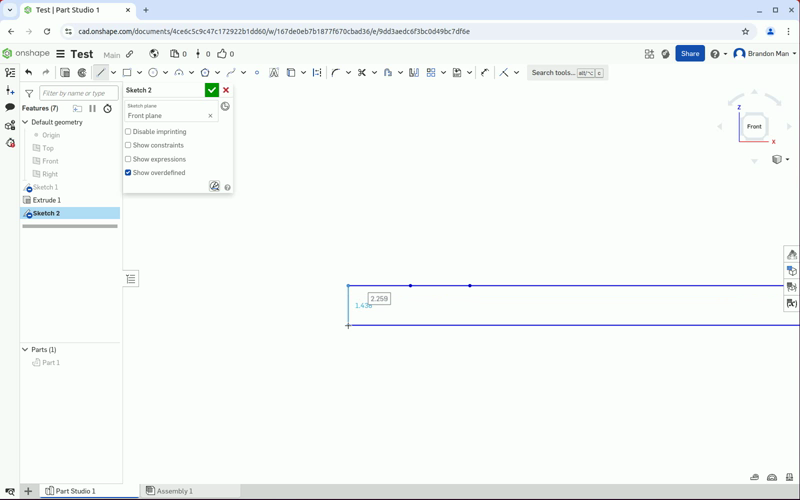
scroll(6)
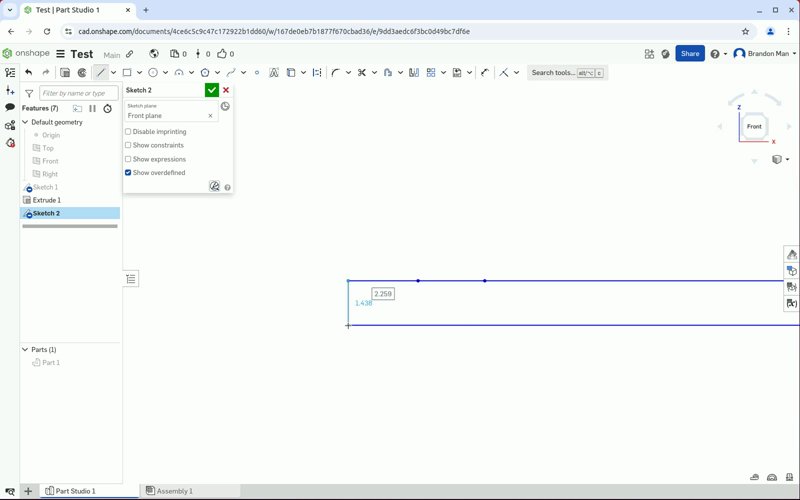
scroll(6)
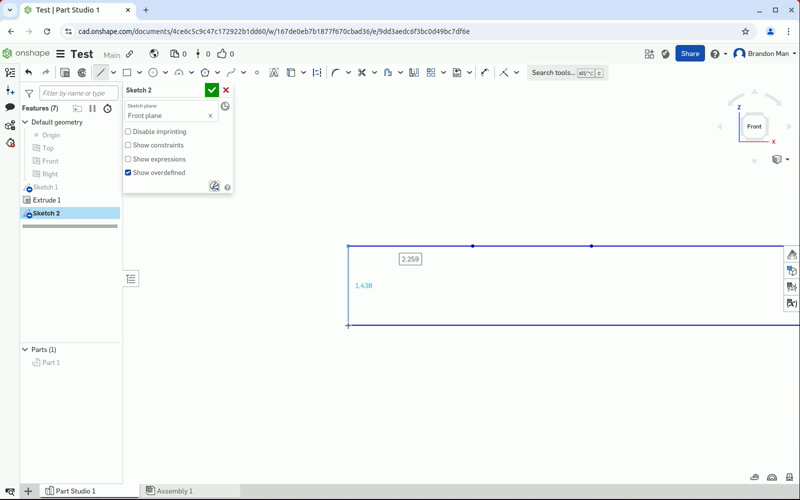
key_up(shift)
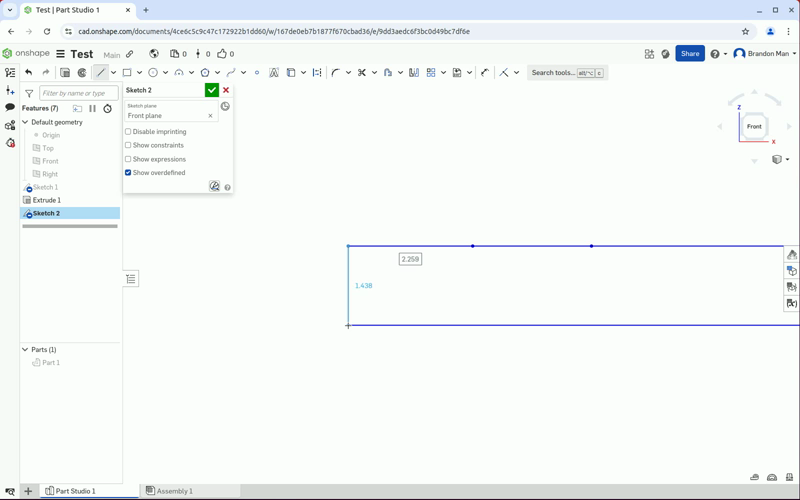
click(348, 325)
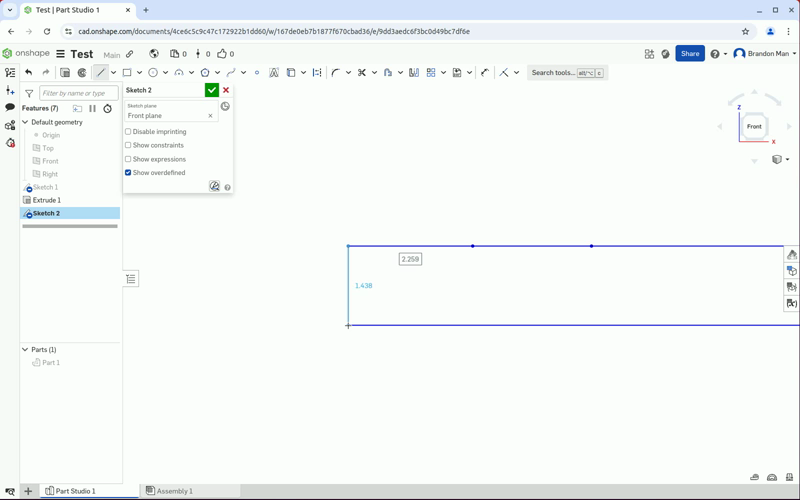
scroll(-6)
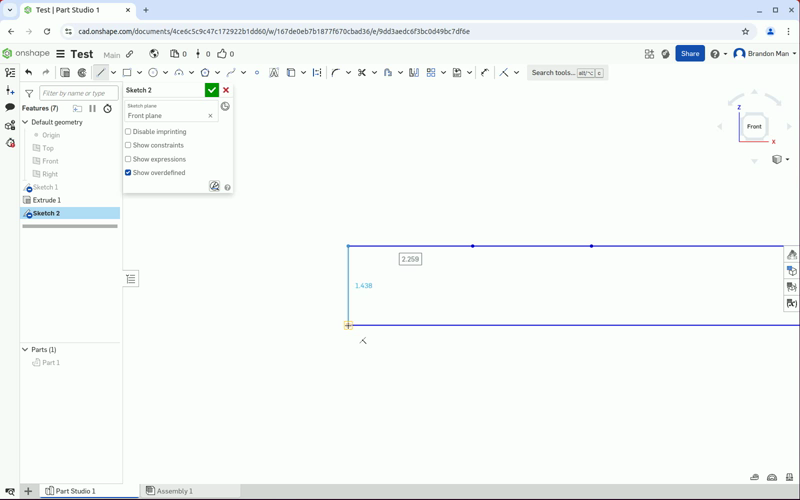
scroll(-6)
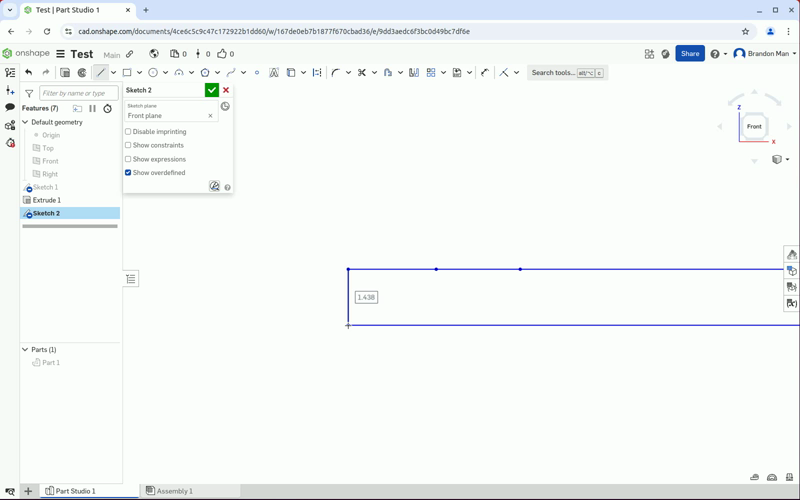
scroll(-6)
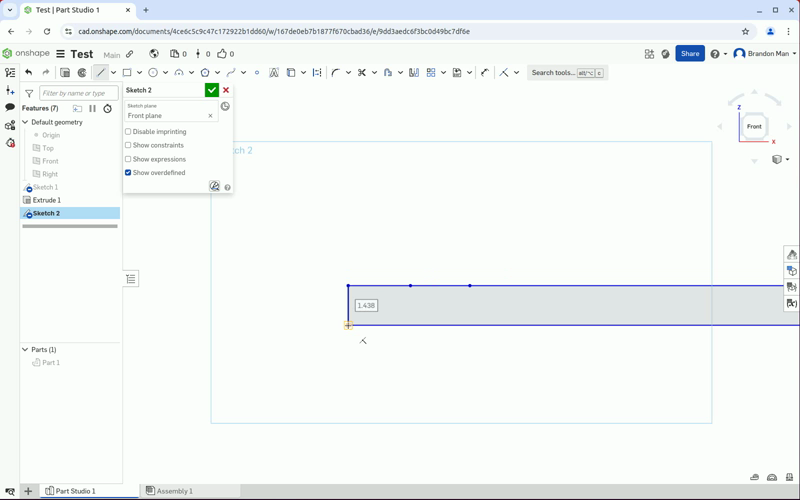
scroll(-6)
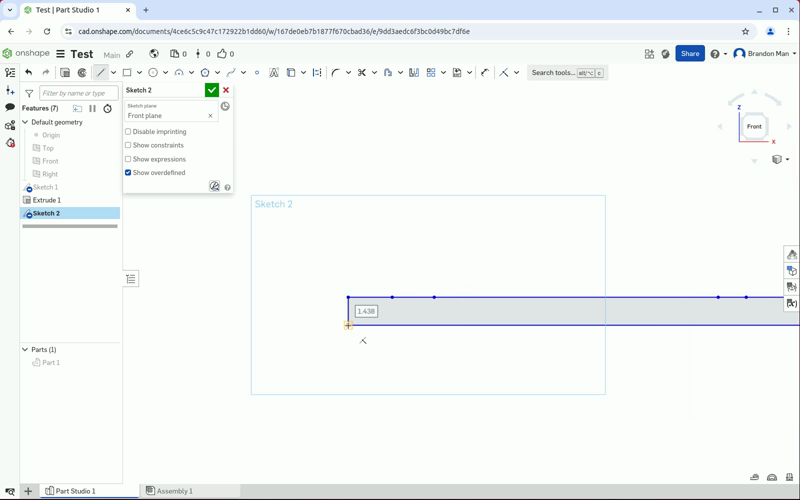
scroll(-6)
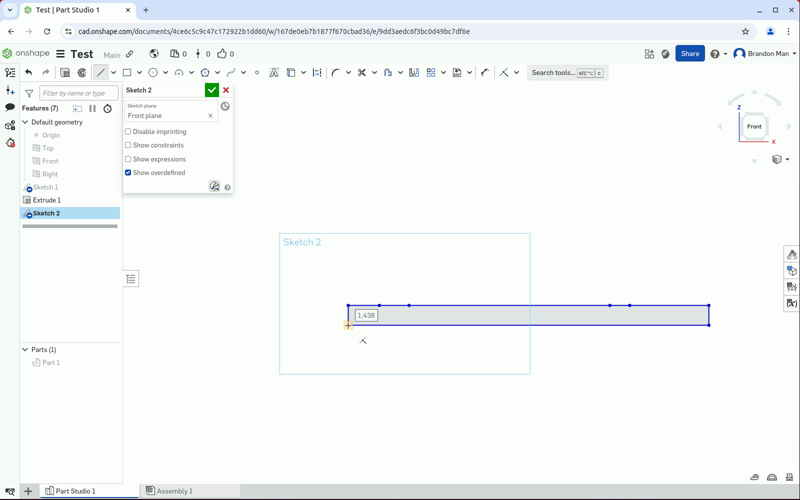
scroll(-6)
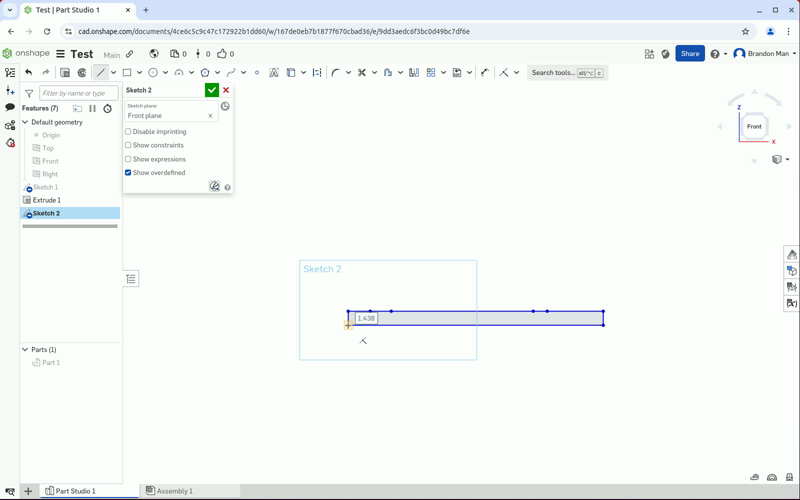
scroll(-6)
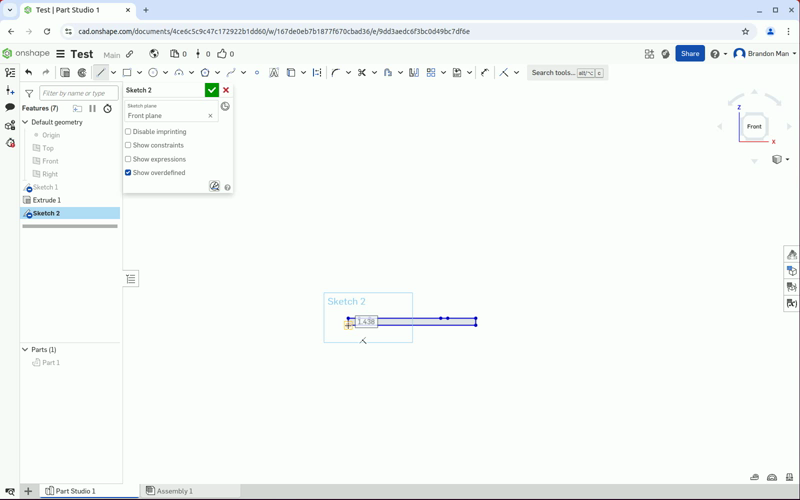
key(esc)
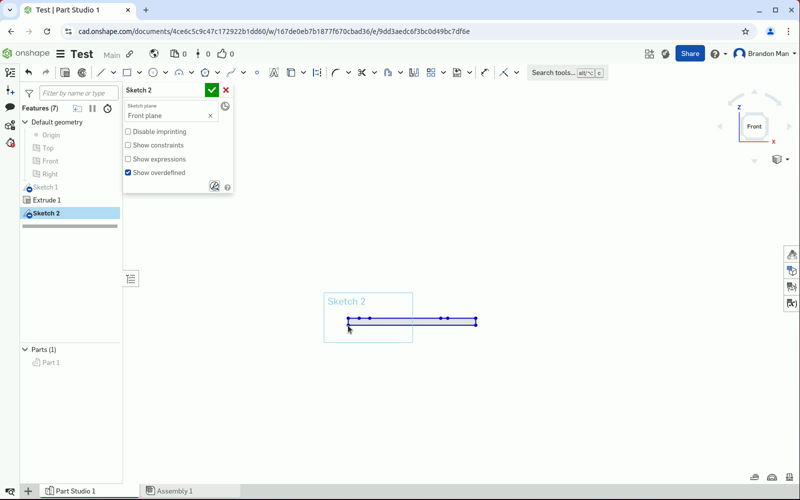
mouse_move(471, 319)
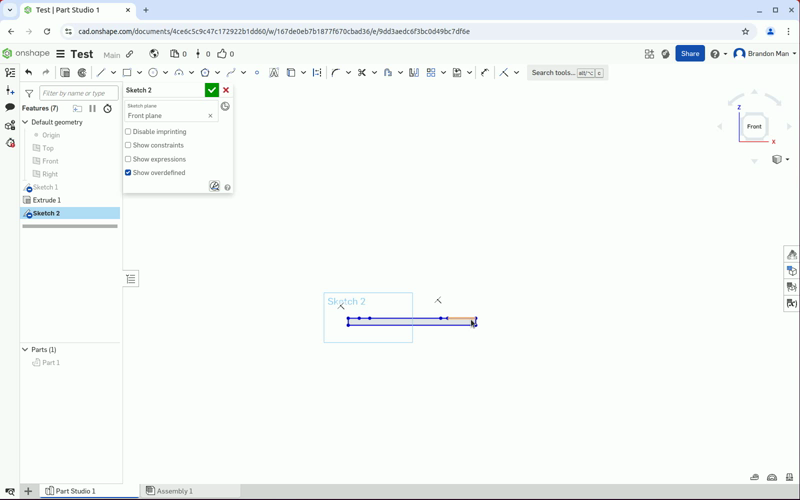
scroll(6)
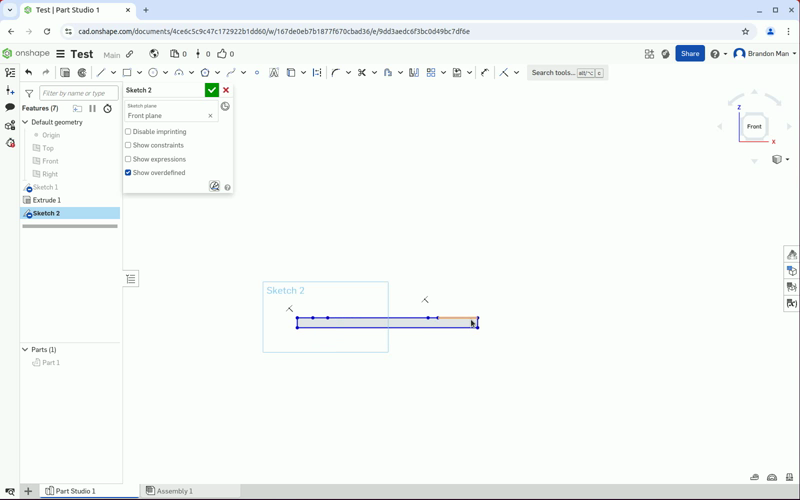
scroll(6)
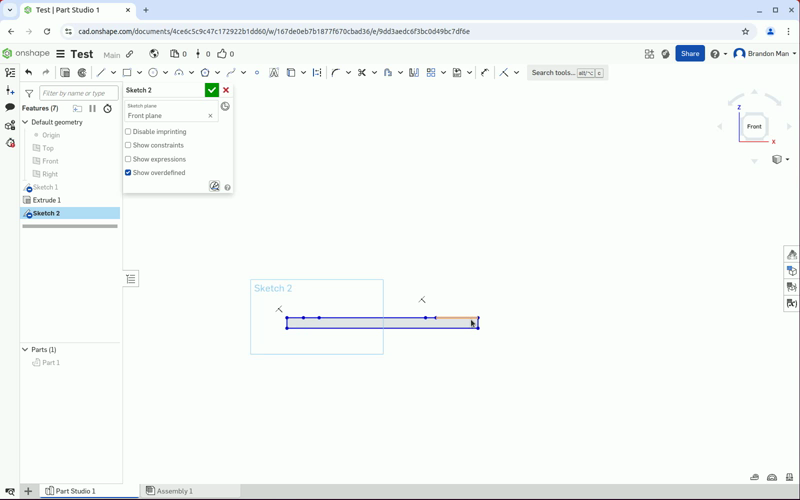
scroll(6)
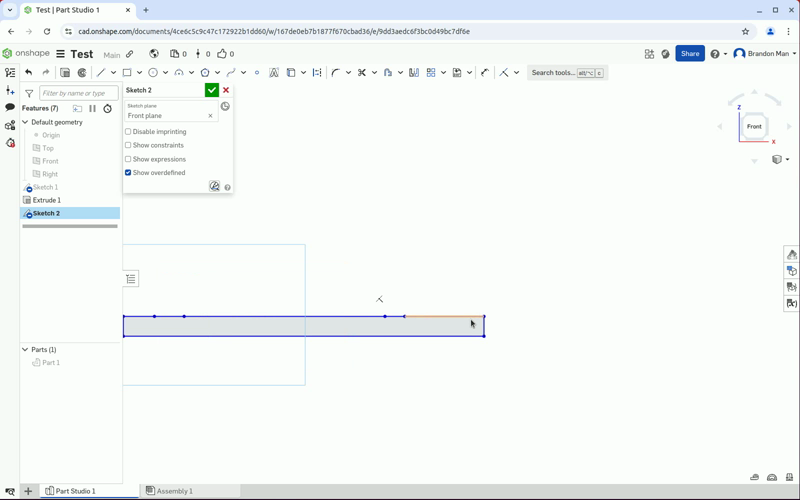
scroll(6)
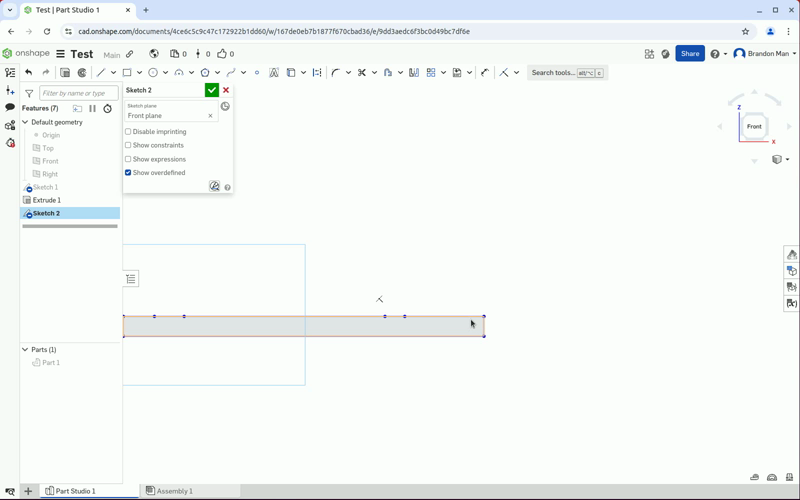
scroll(6)
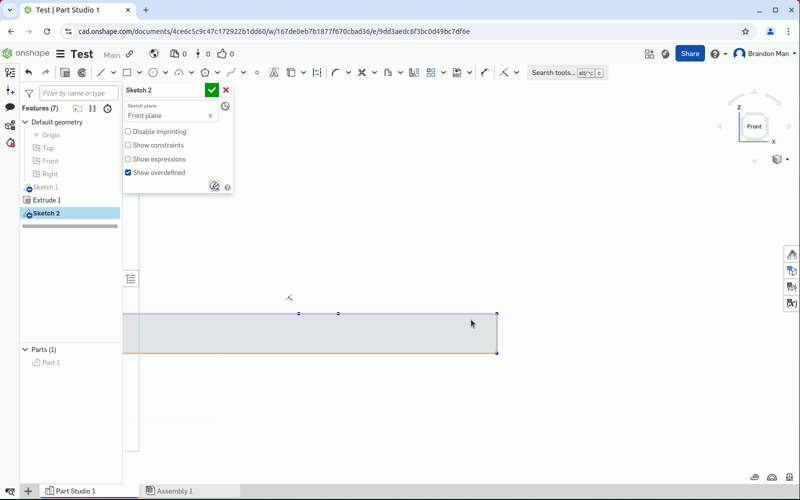
scroll(6)
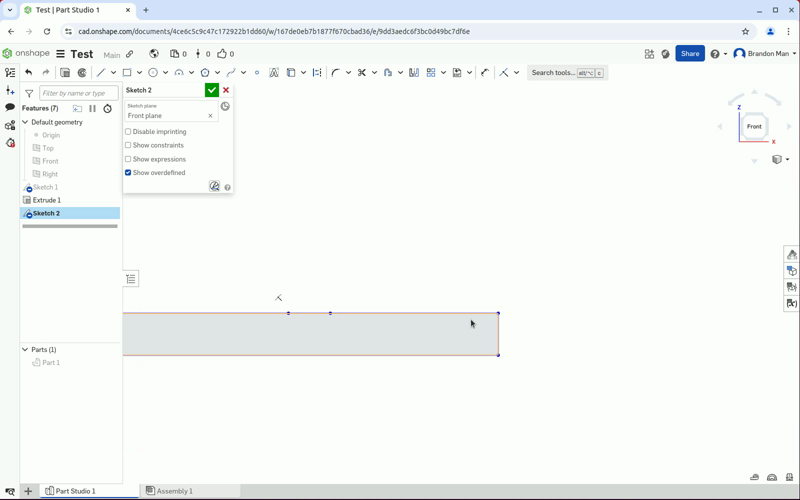
scroll(6)
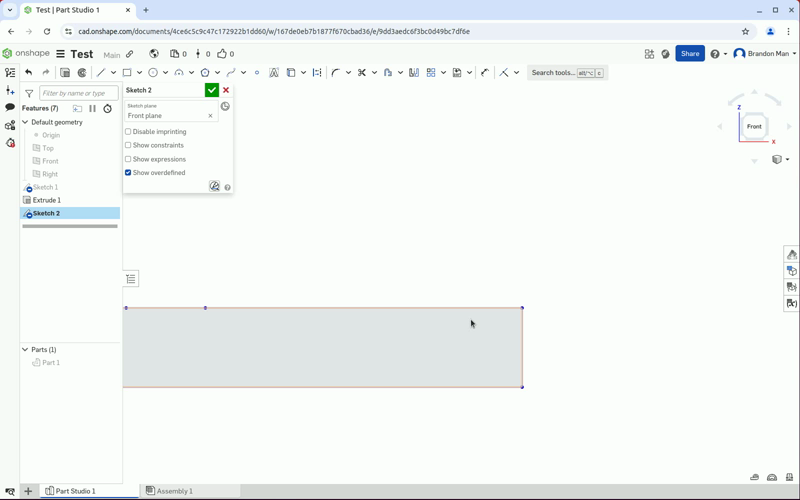
click(471, 319)
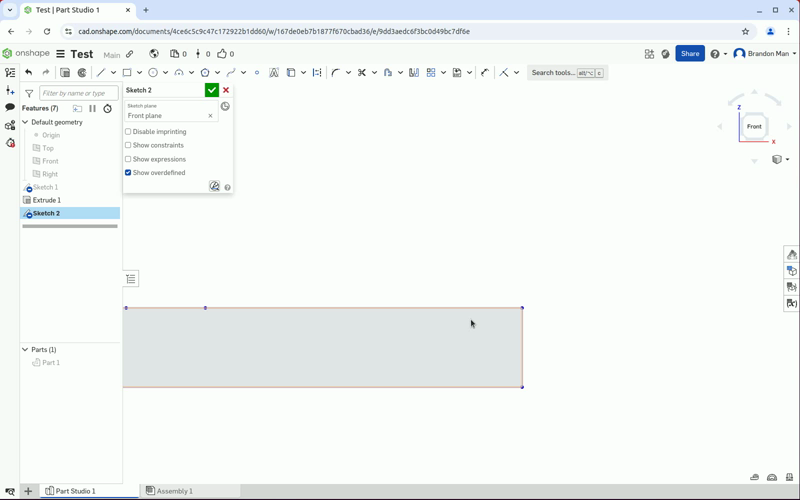
scroll(-6)
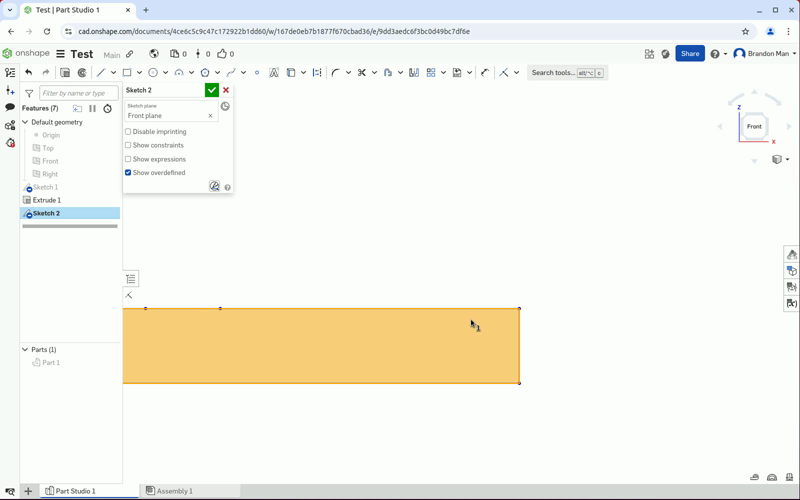
scroll(-6)
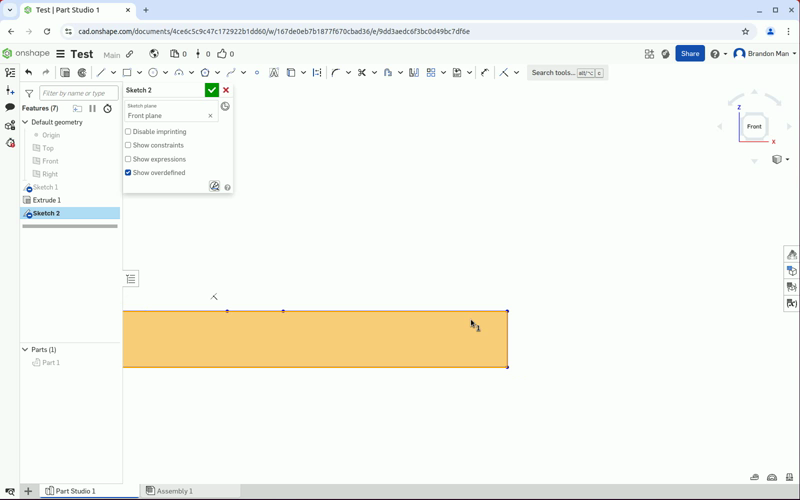
scroll(-6)
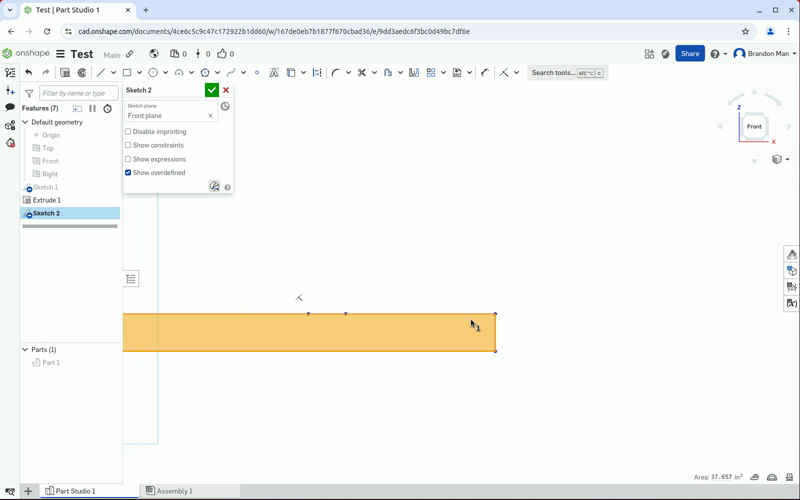
scroll(-6)
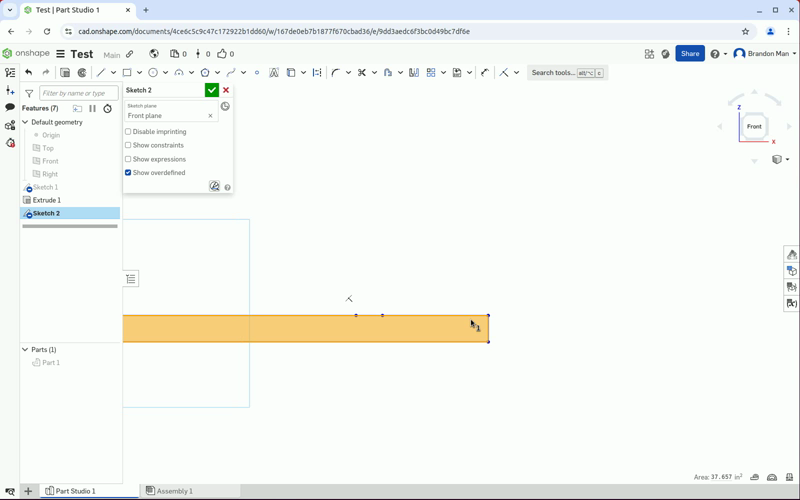
scroll(-6)
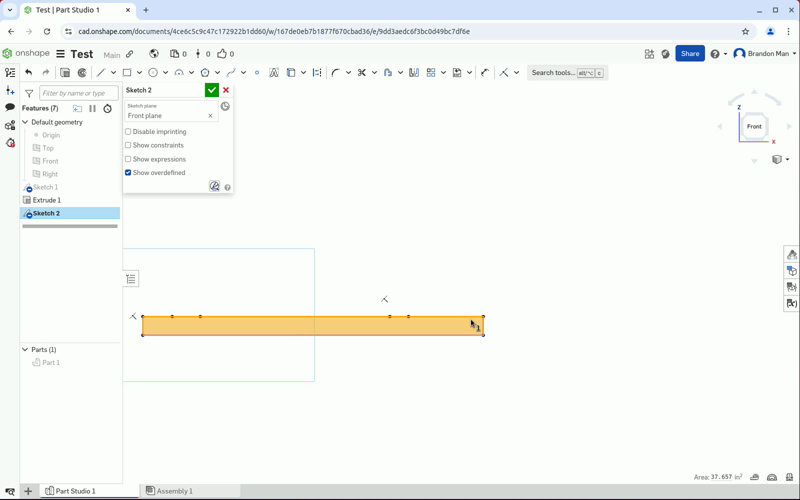
scroll(-6)
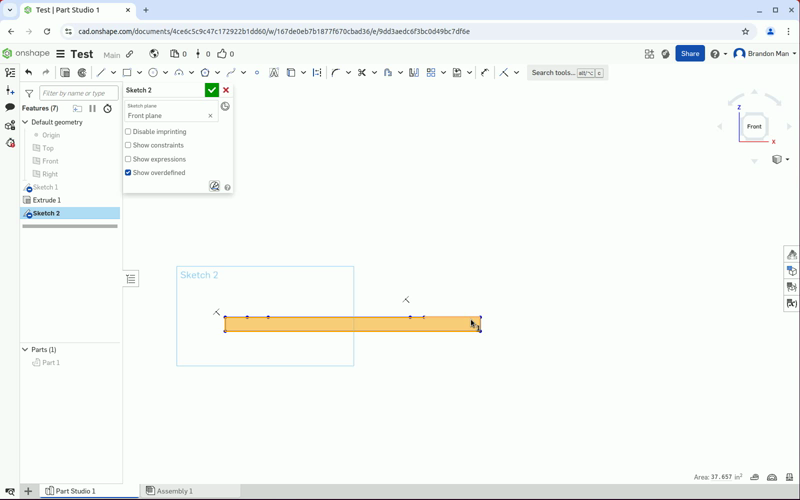
scroll(-6)
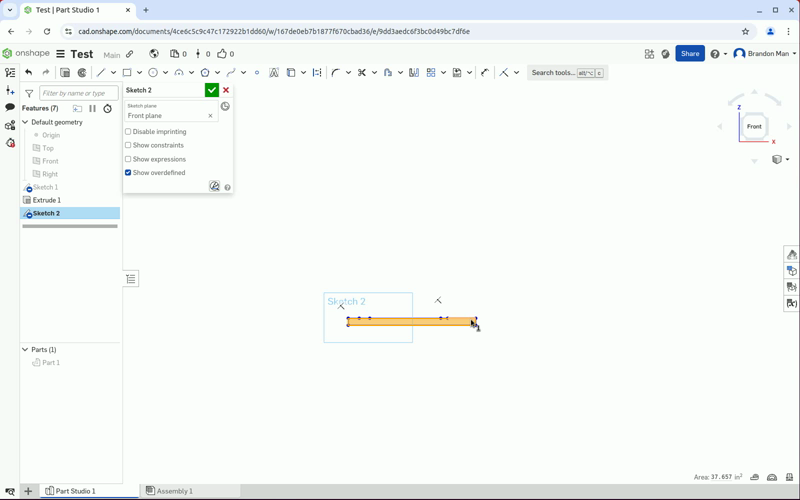
mouse_move(73, 352)
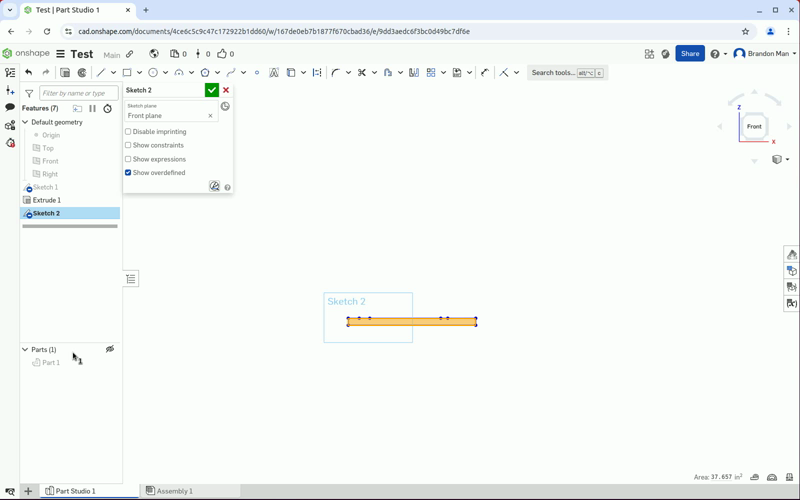
key(shift+y)
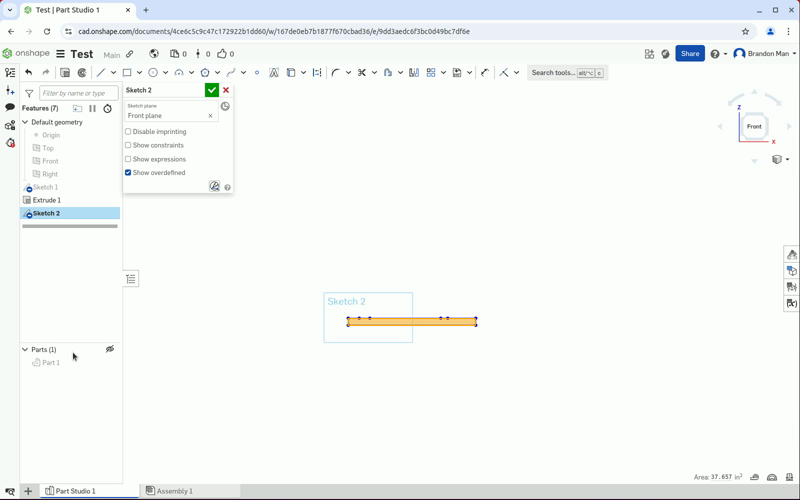
key(shift+e)
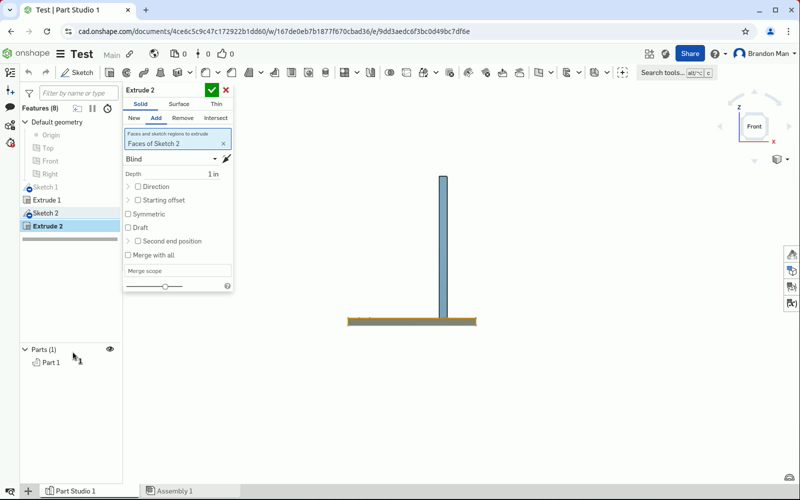
mouse_move(143, 106)
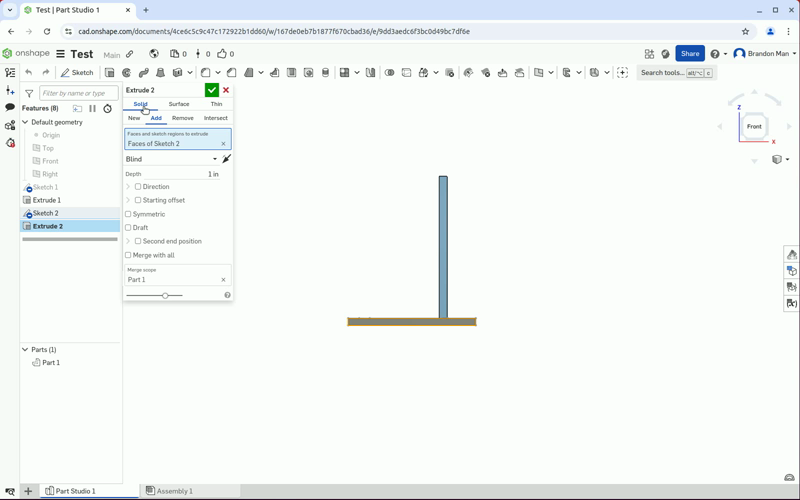
click(143, 106)
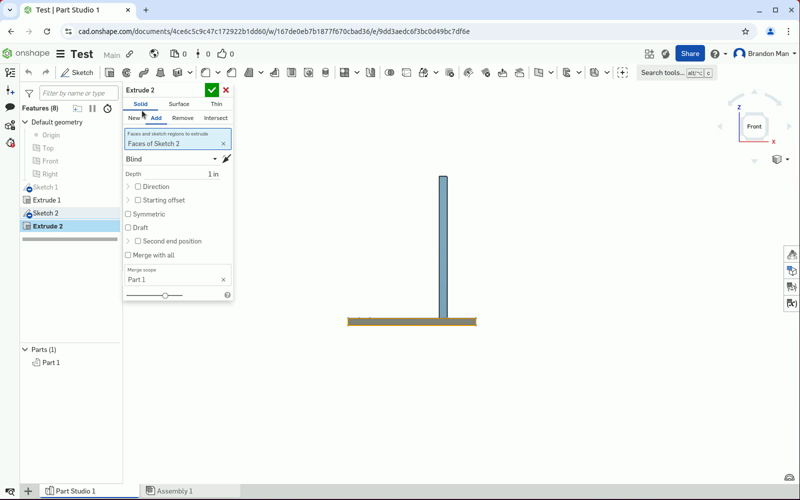
mouse_move(137, 120)
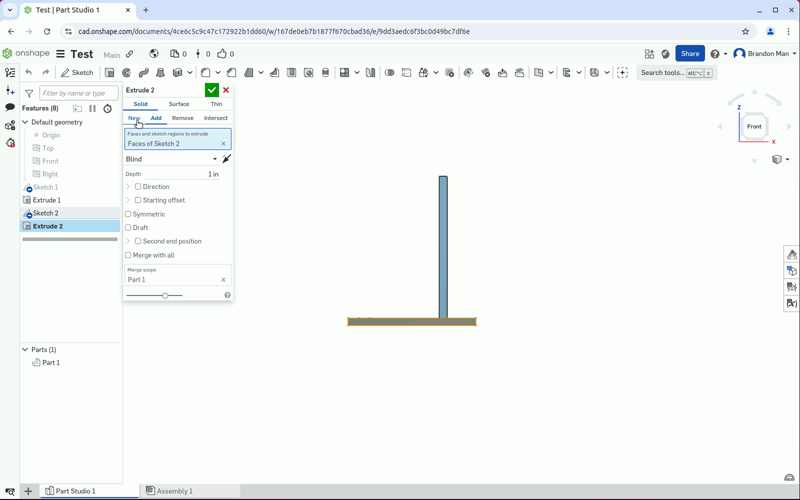
click(137, 120)
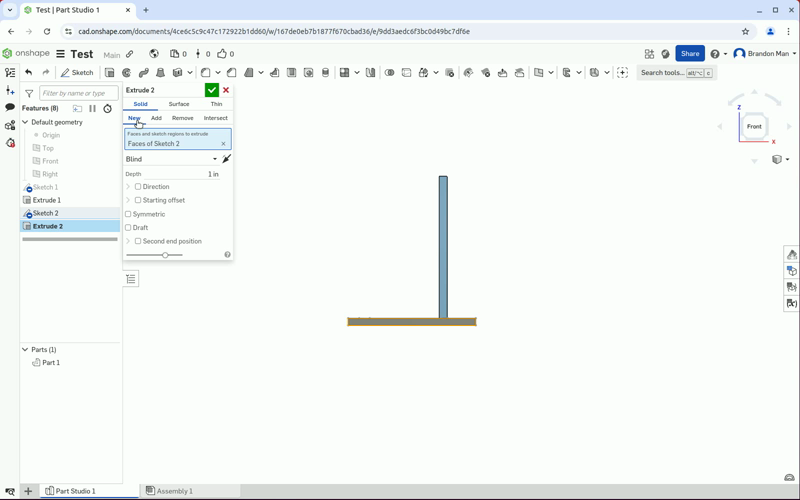
key(tab, 4)
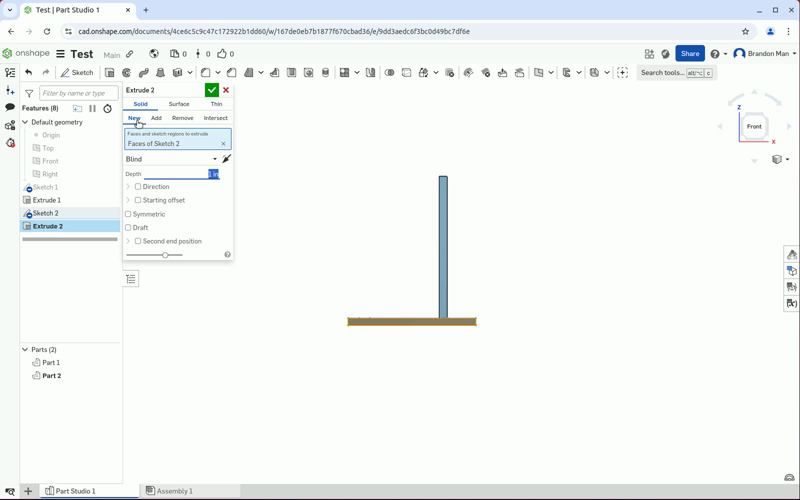
text(1.444)
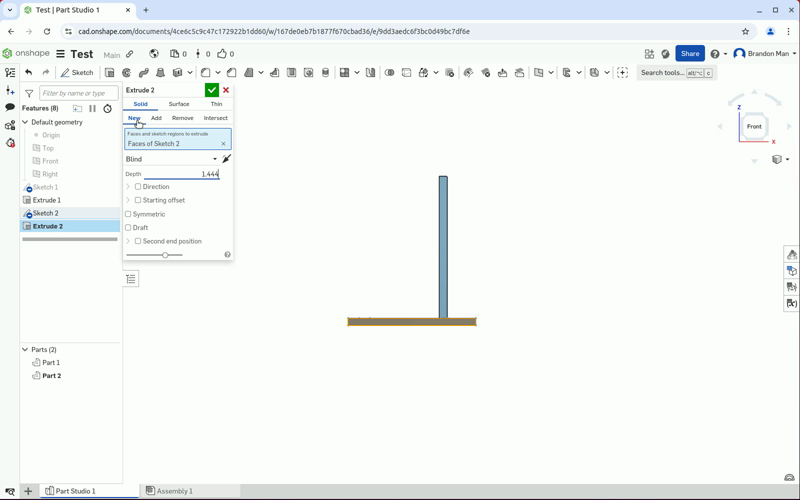
key(tab, 3)
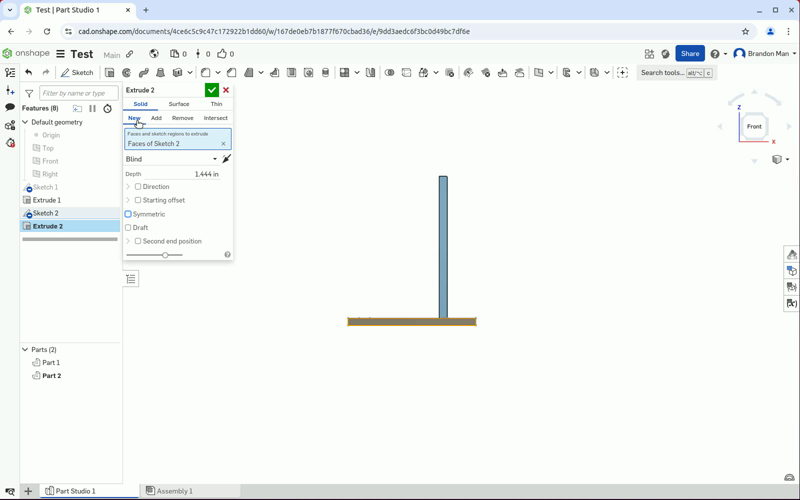
key(space)
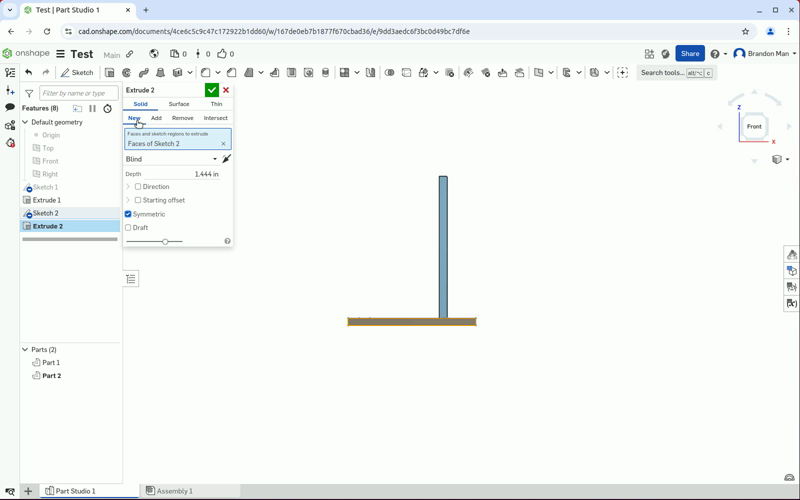
key(enter)
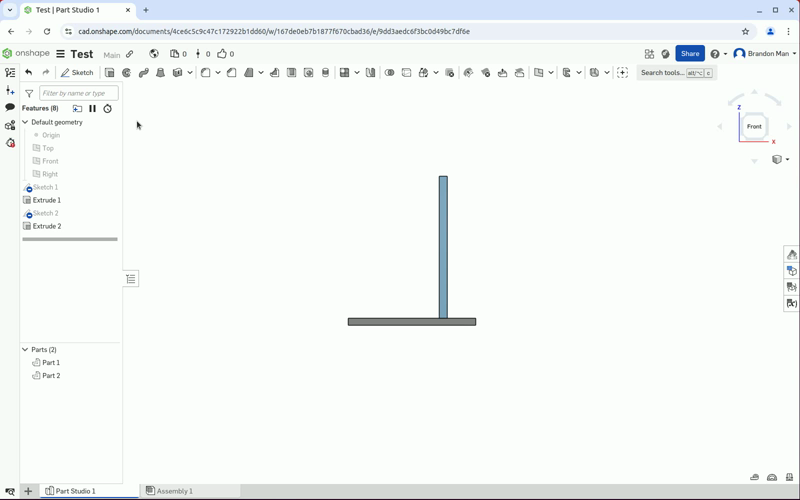
key(shift+h)
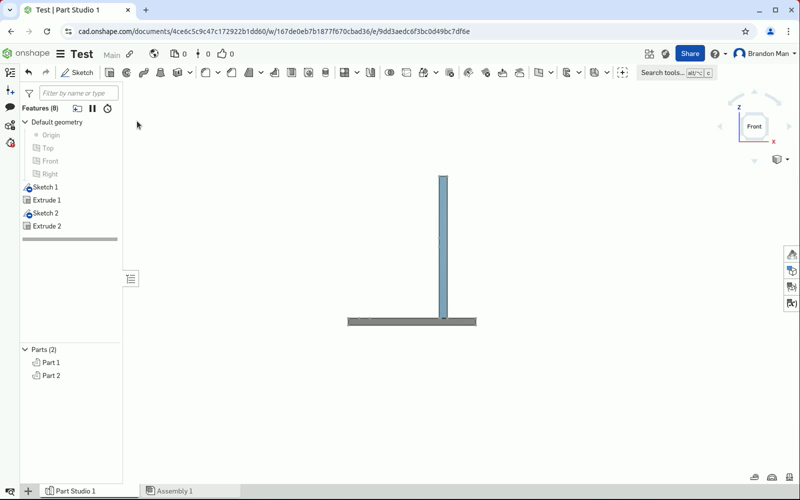
key(shift+h)
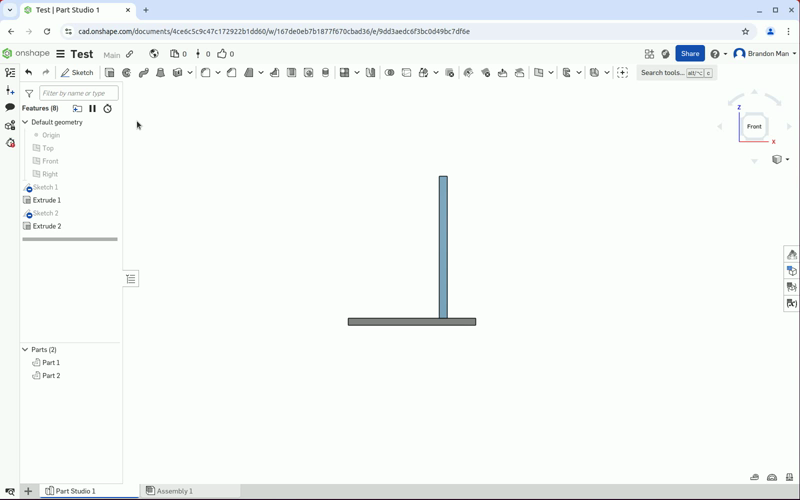
mouse_move(73, 189)
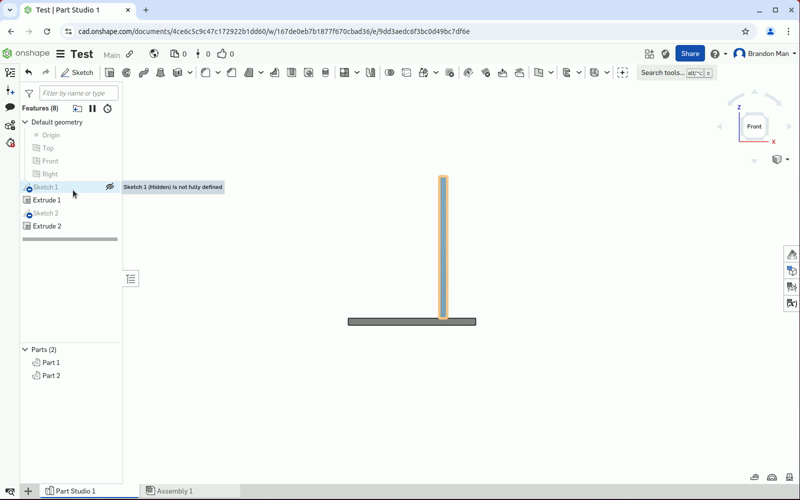
click(73, 189)
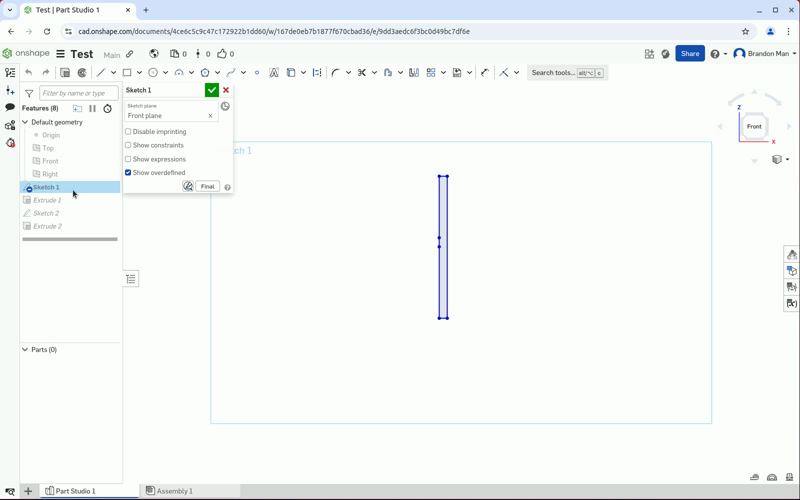
mouse_move(229, 92)
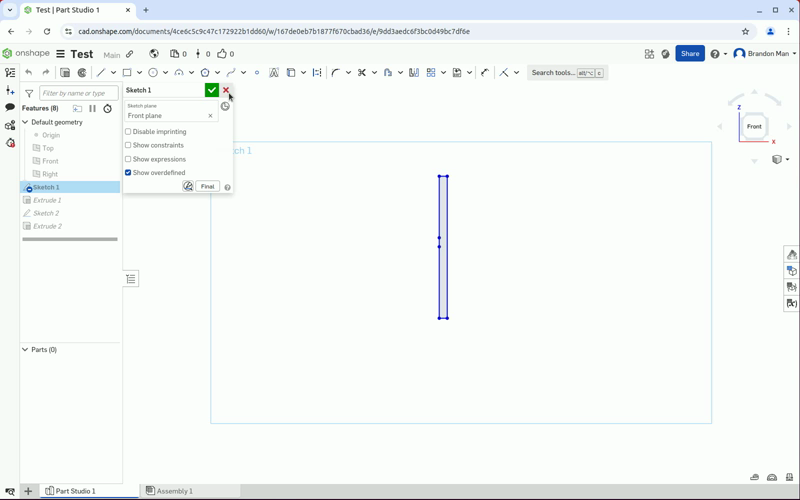
click(229, 92)
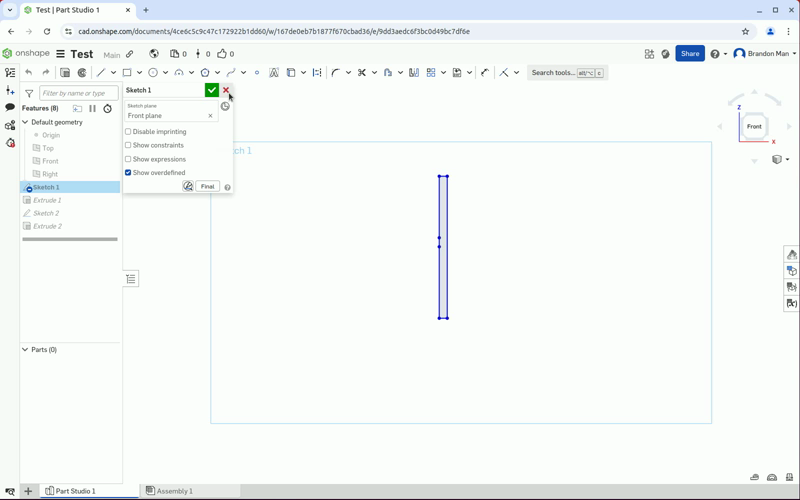
key(shift+s)
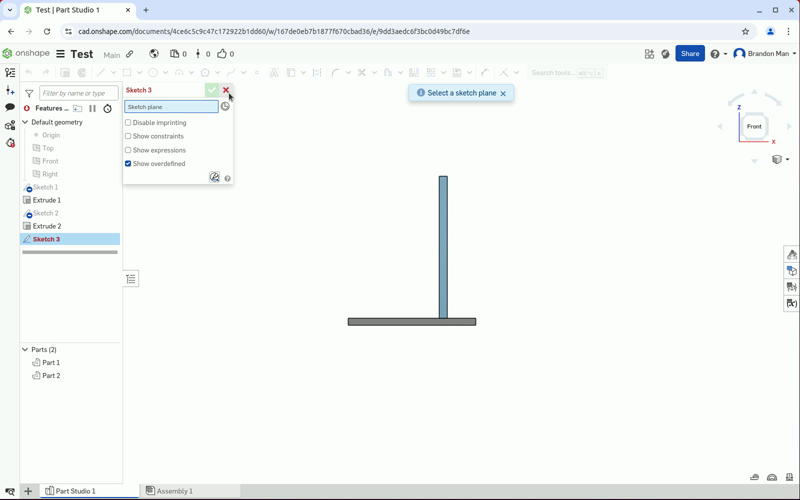
mouse_move(73, 163)
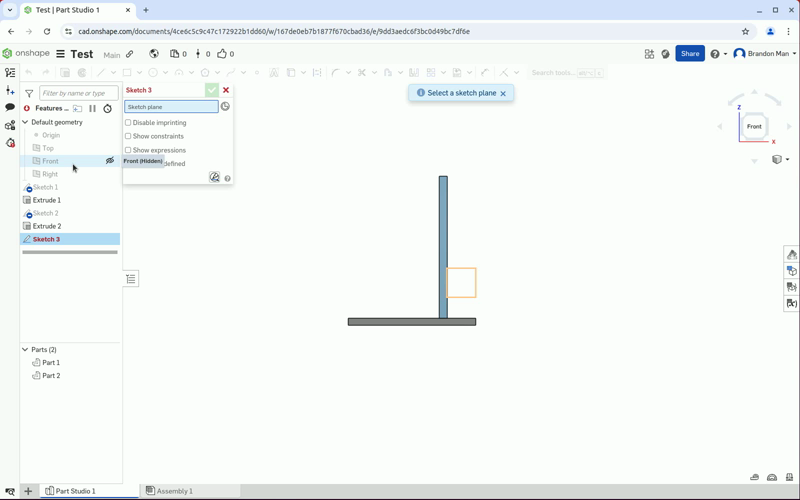
click(73, 163)
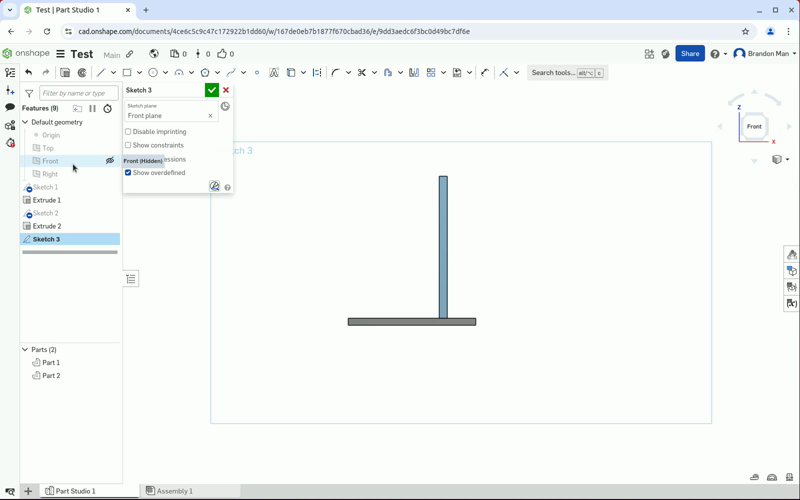
mouse_move(73, 352)
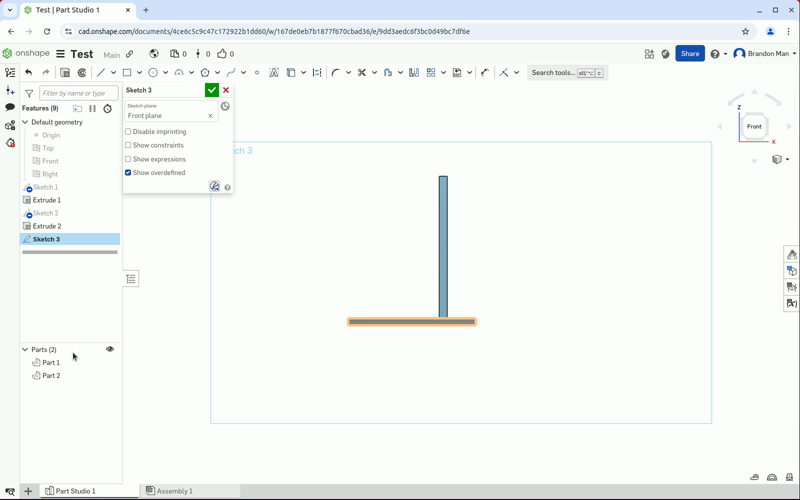
key(y)
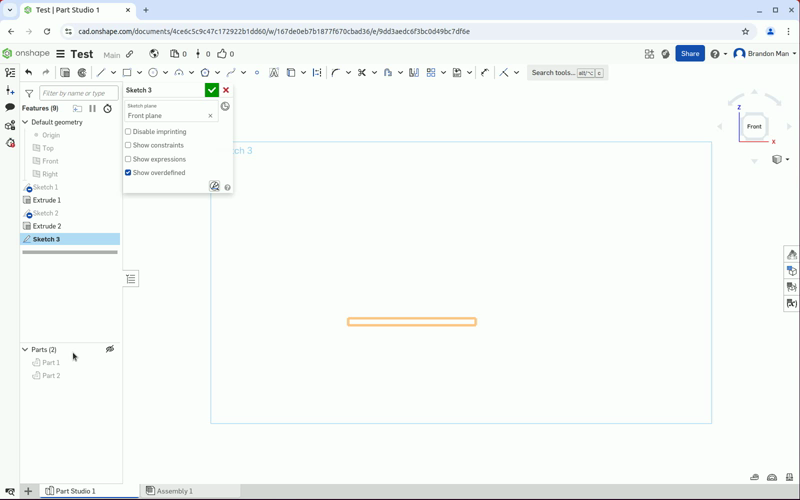
key(l)
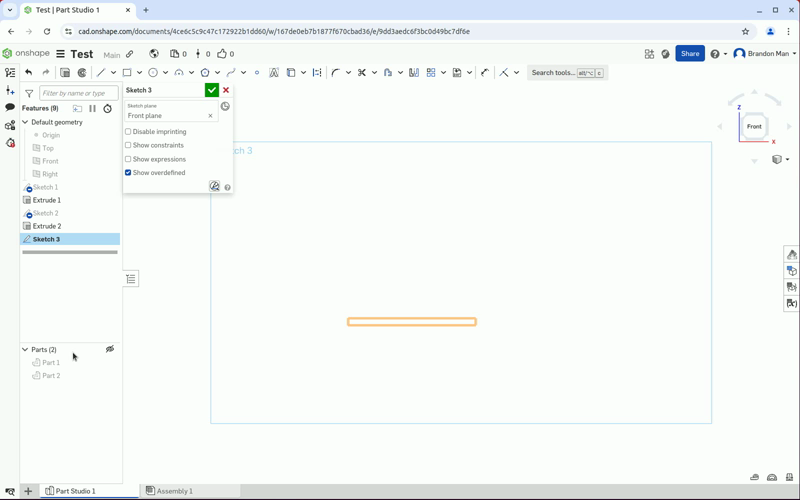
key_down(shift)
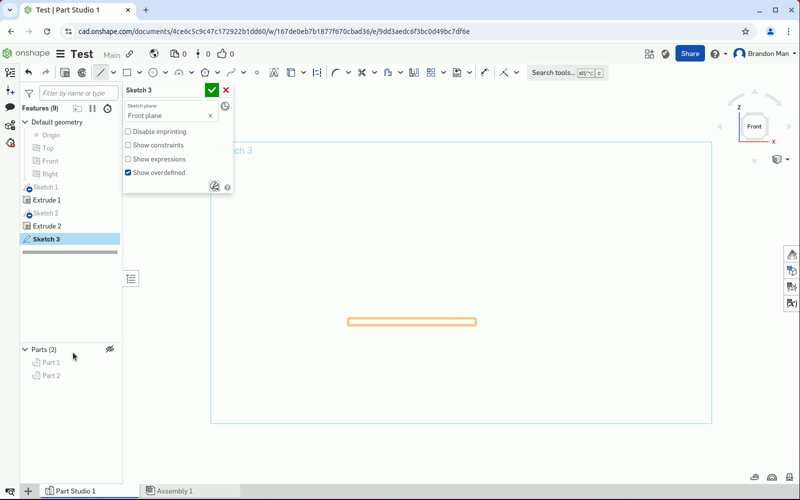
mouse_move(359, 318)
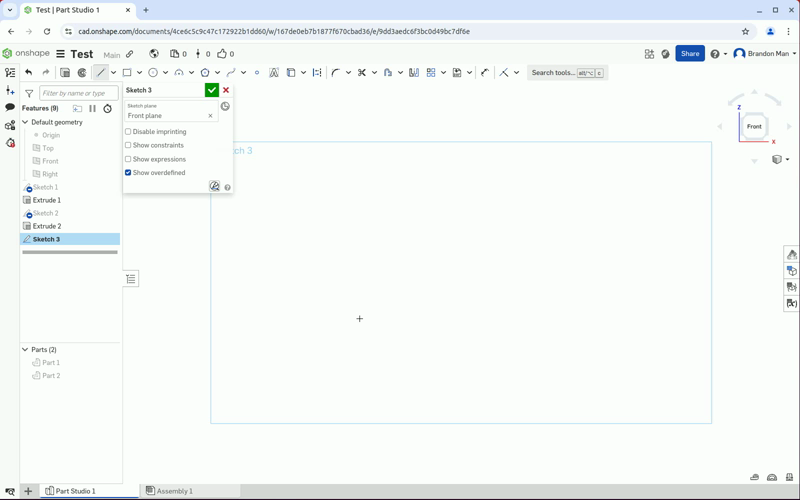
click(359, 318)
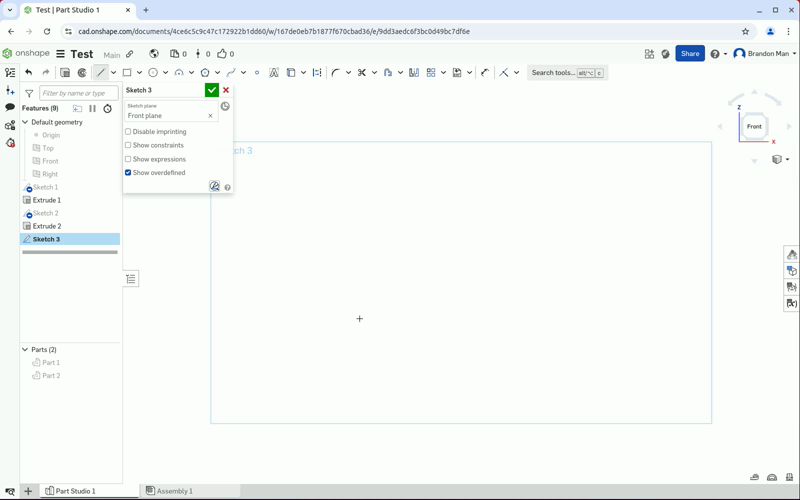
key_up(shift)
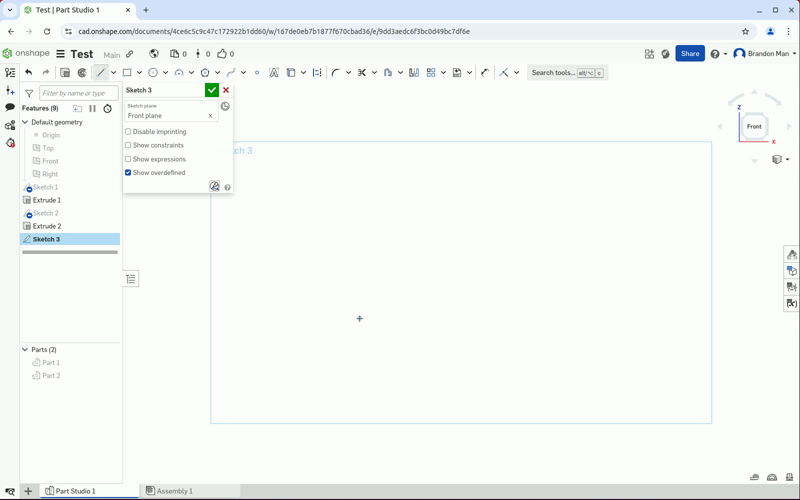
key_down(shift)
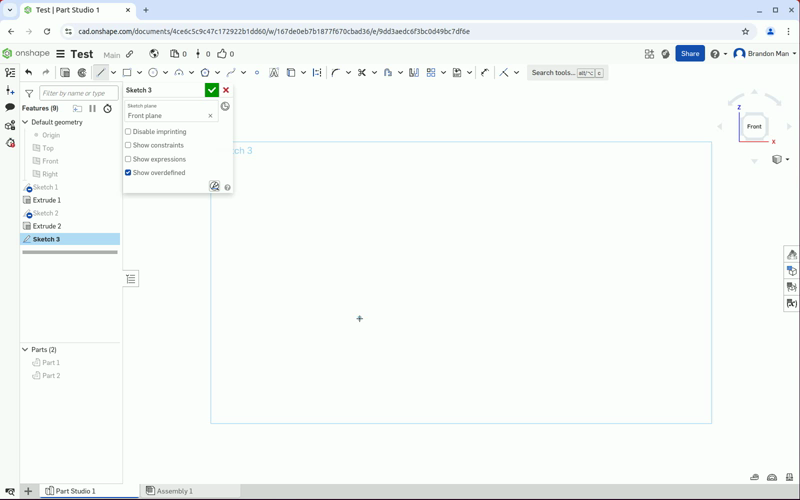
mouse_move(389, 318)
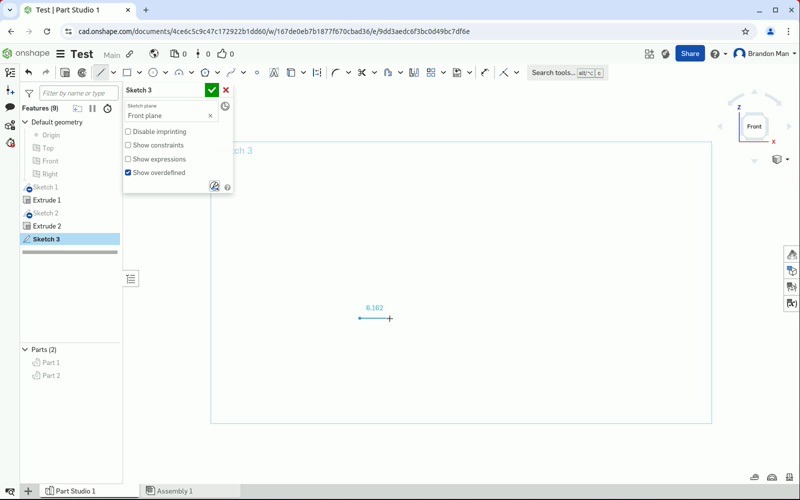
mouse_move(370, 318)
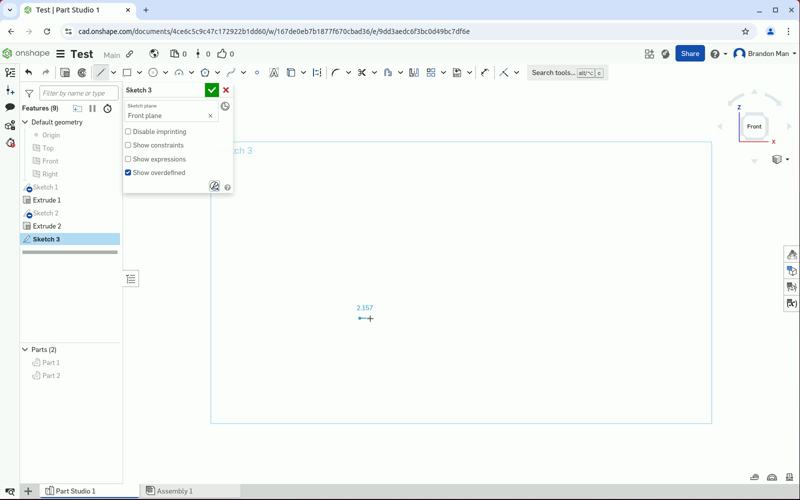
click(370, 318)
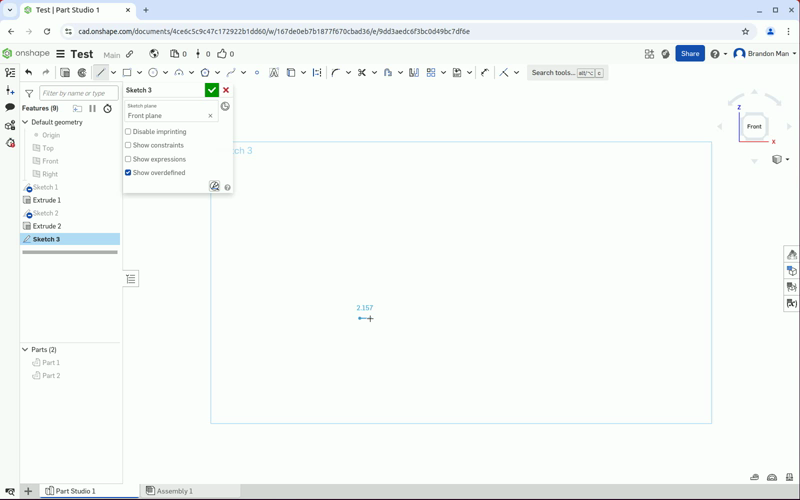
key_up(shift)
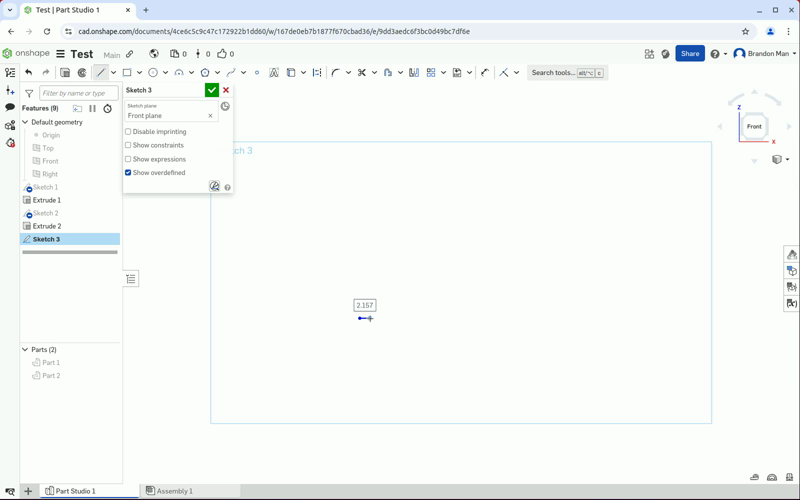
key_down(shift)
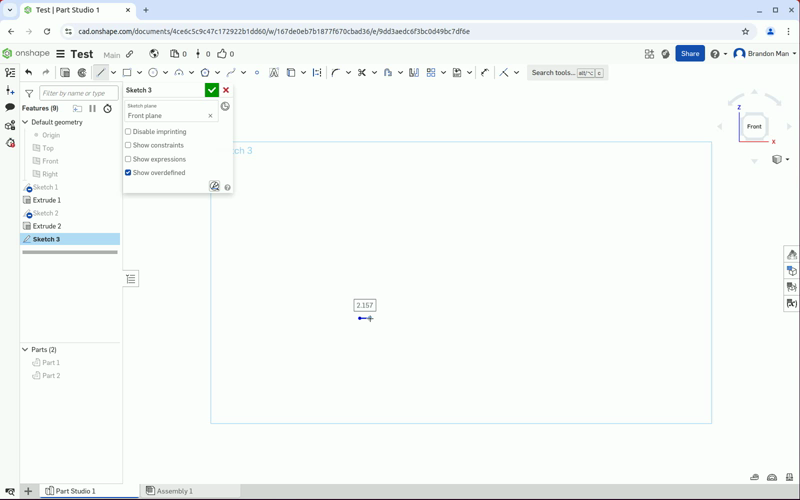
mouse_move(441, 247)
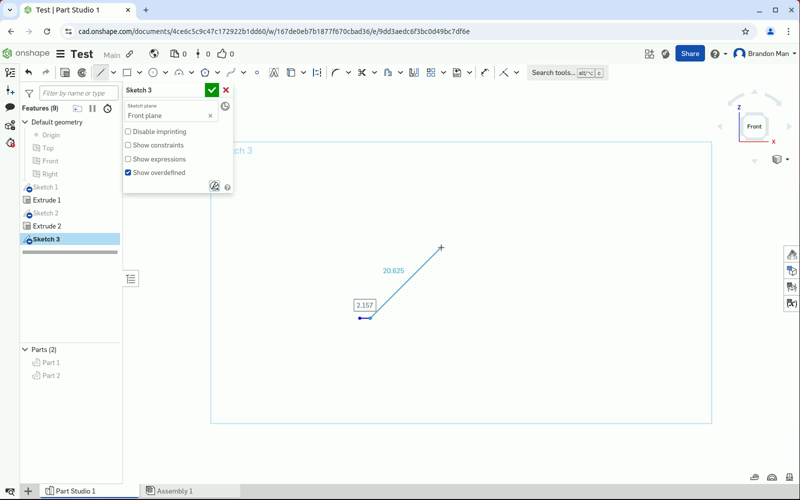
click(441, 247)
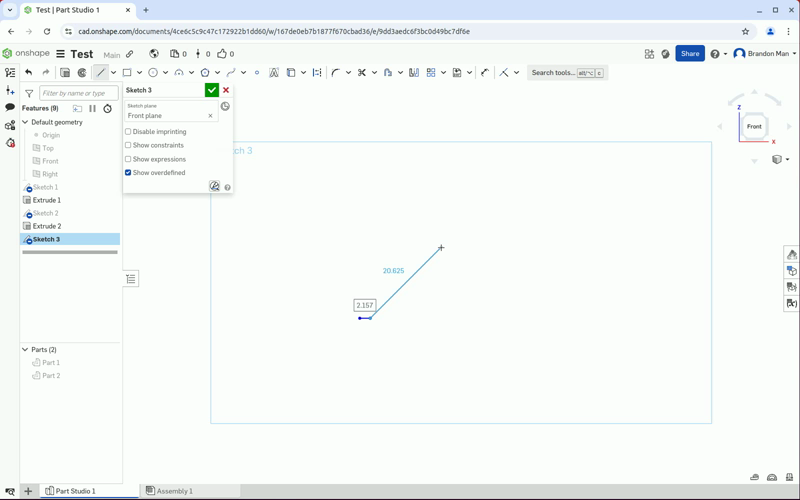
key_up(shift)
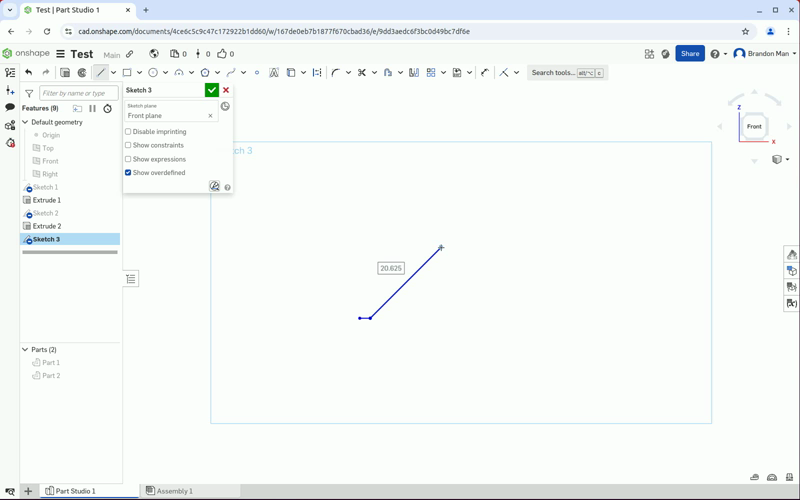
key_down(shift)
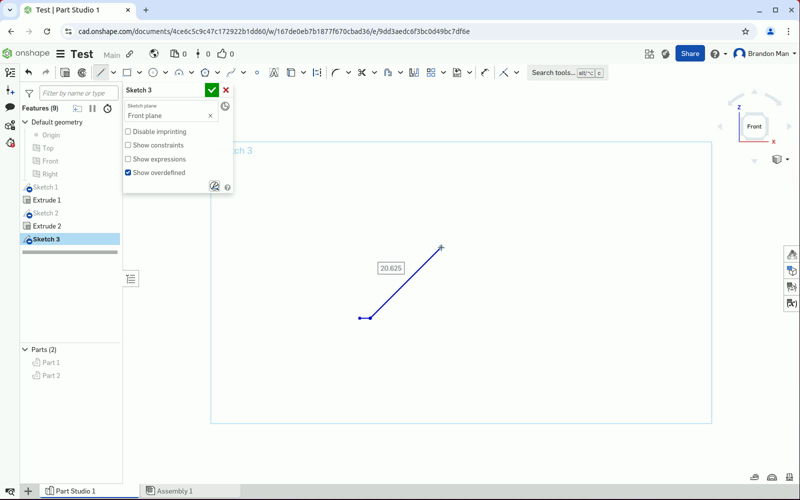
mouse_move(471, 247)
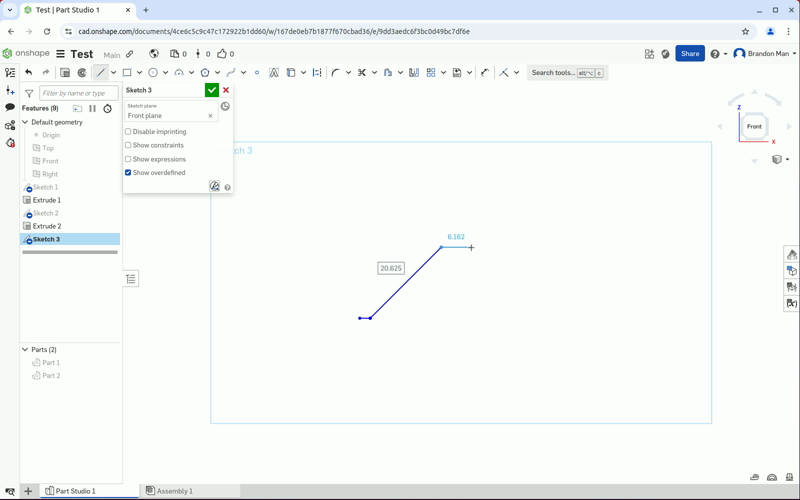
mouse_move(441, 236)
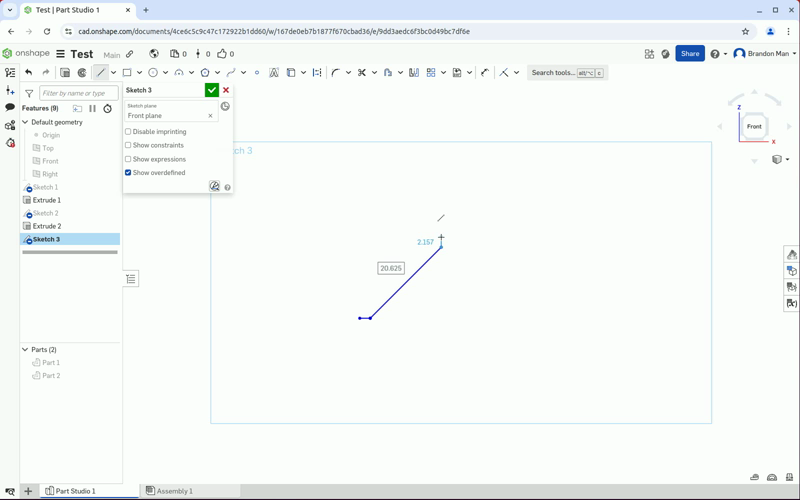
click(441, 236)
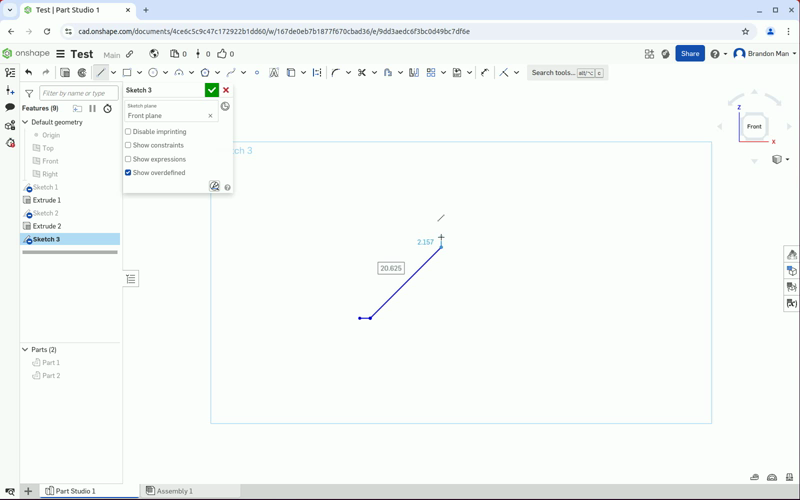
key_up(shift)
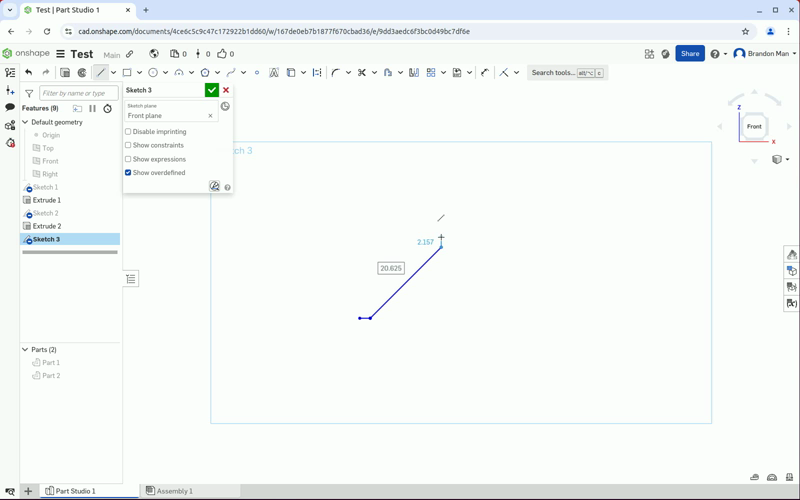
key_down(shift)
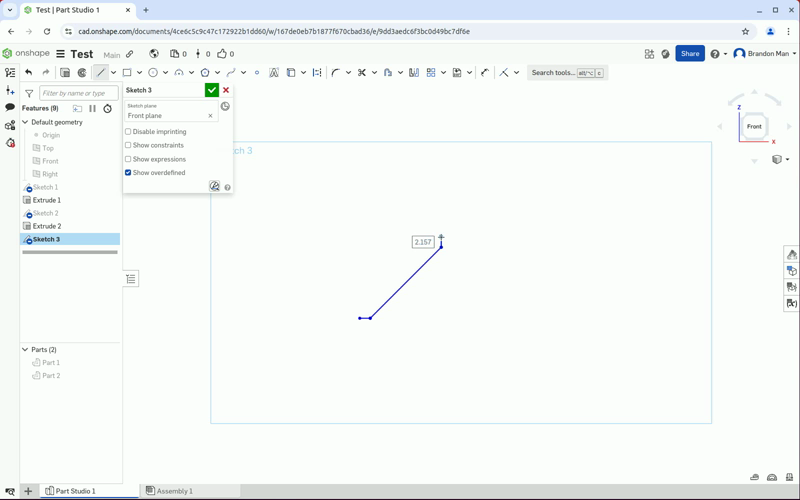
mouse_move(359, 318)
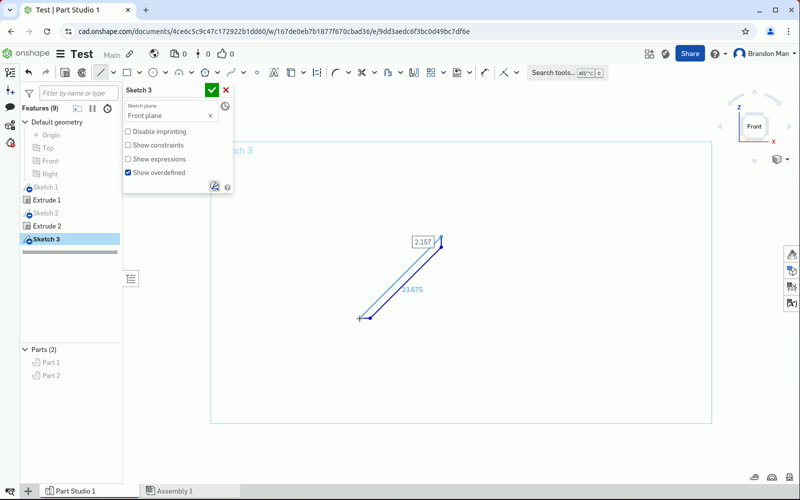
key_up(shift)
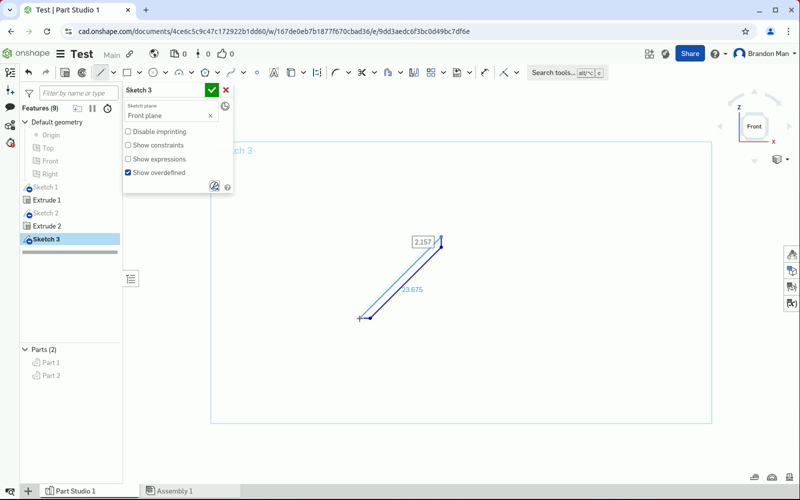
click(359, 318)
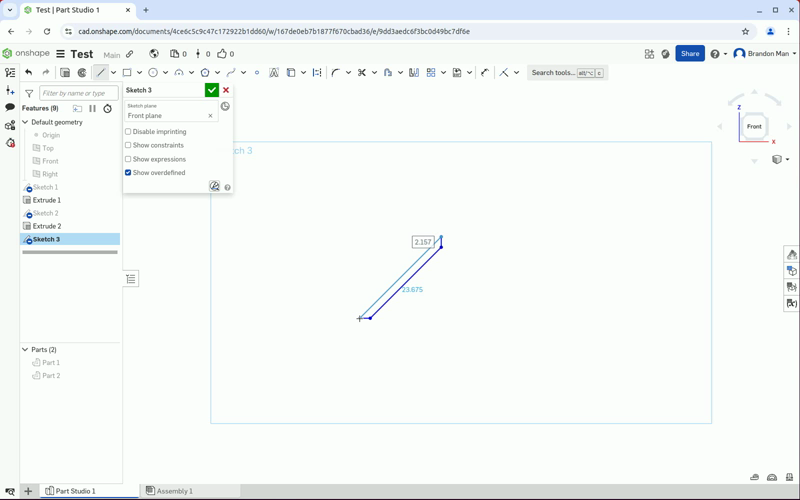
key(esc)
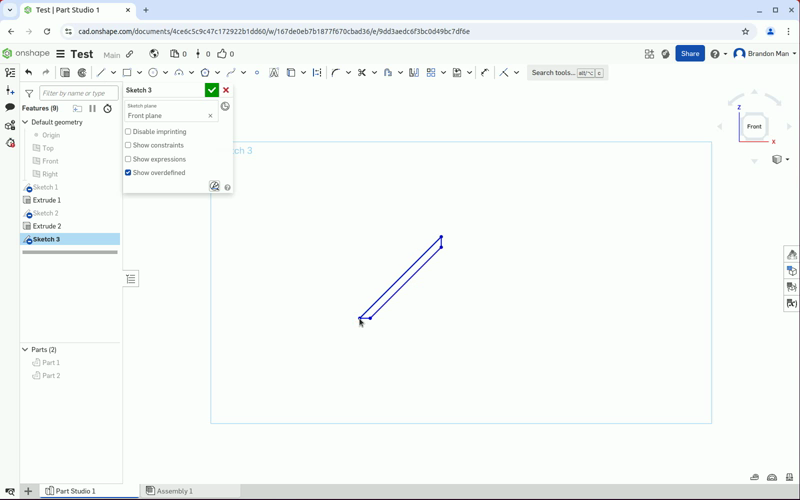
mouse_move(431, 252)
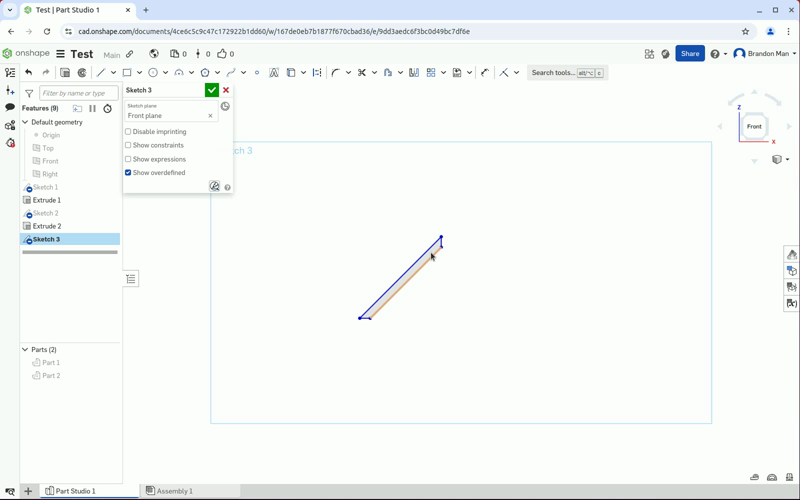
scroll(6)
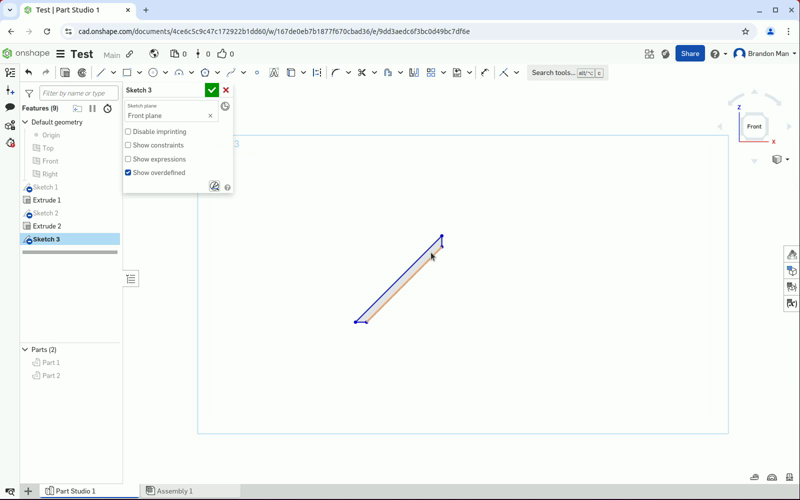
scroll(6)
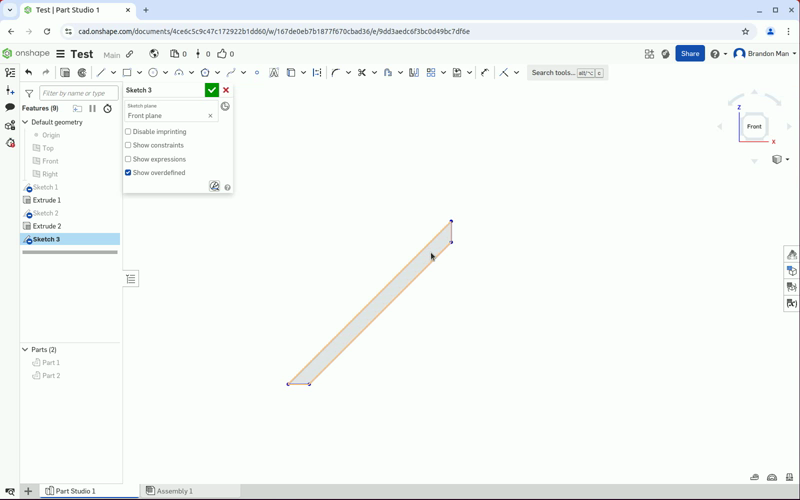
scroll(6)
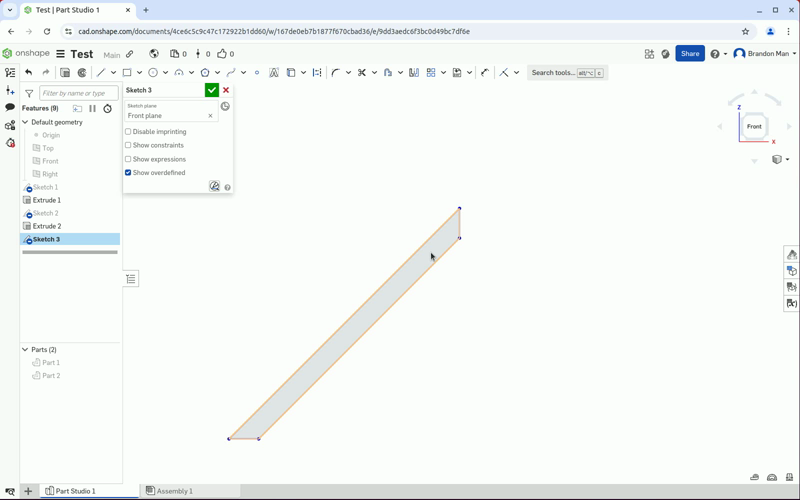
scroll(6)
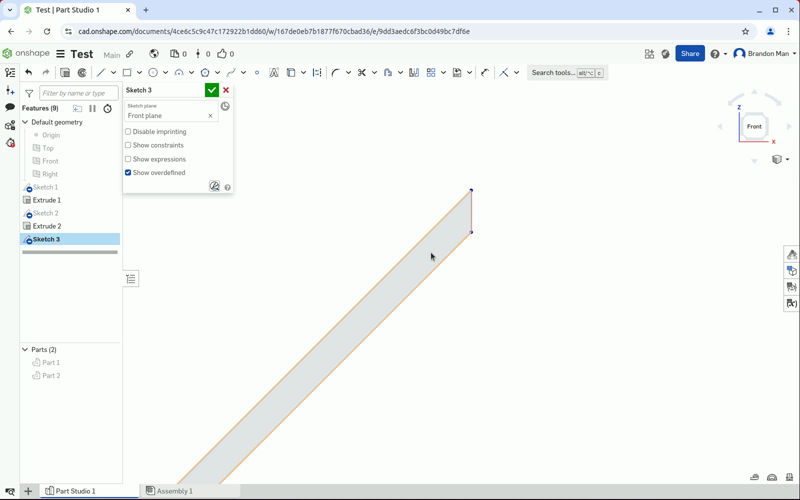
scroll(6)
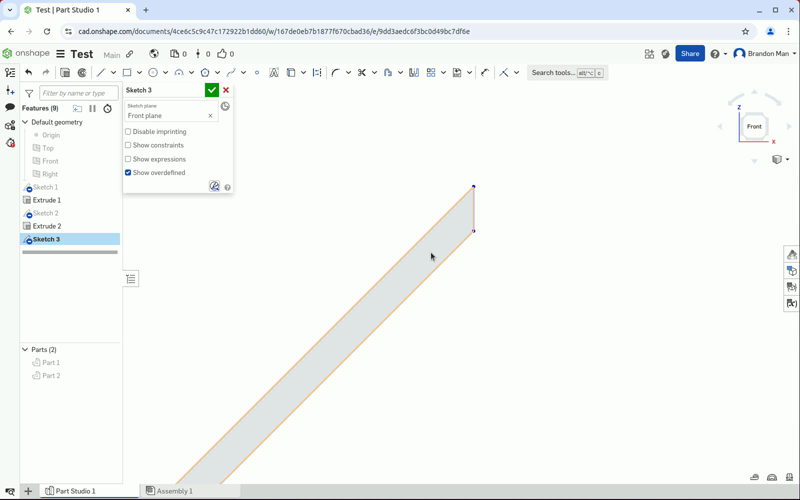
scroll(6)
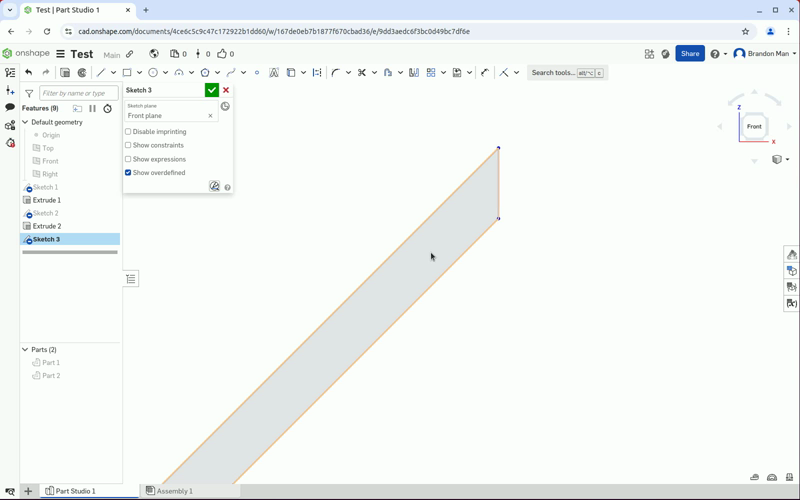
scroll(6)
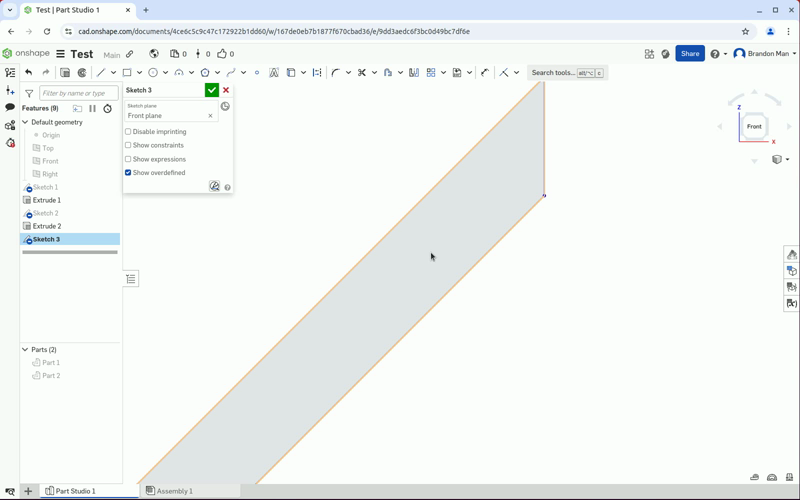
click(431, 252)
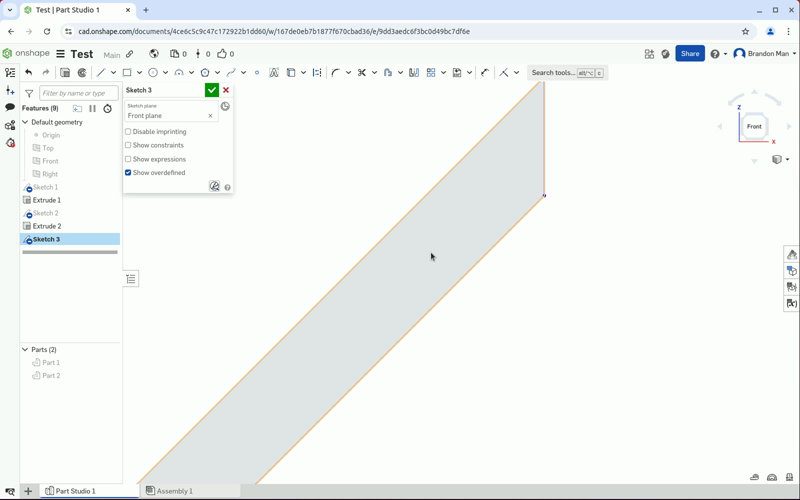
scroll(-6)
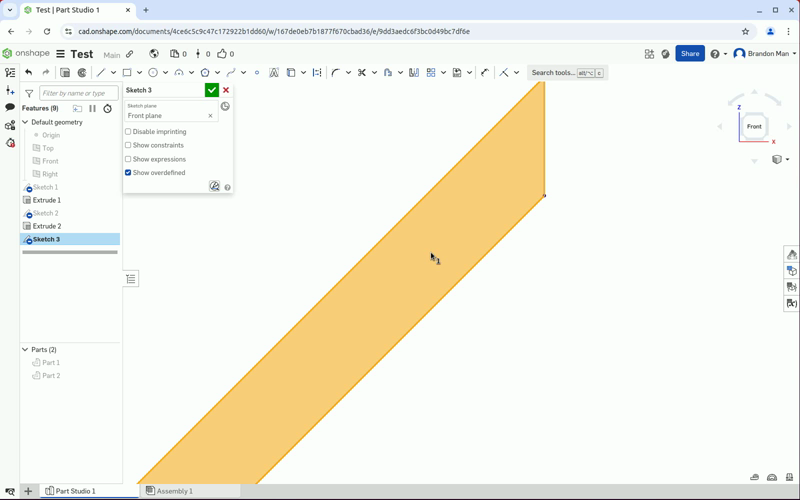
scroll(-6)
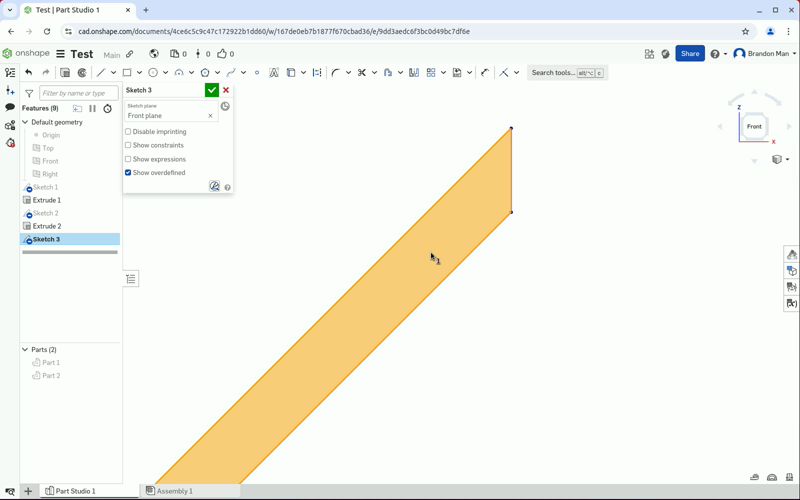
scroll(-6)
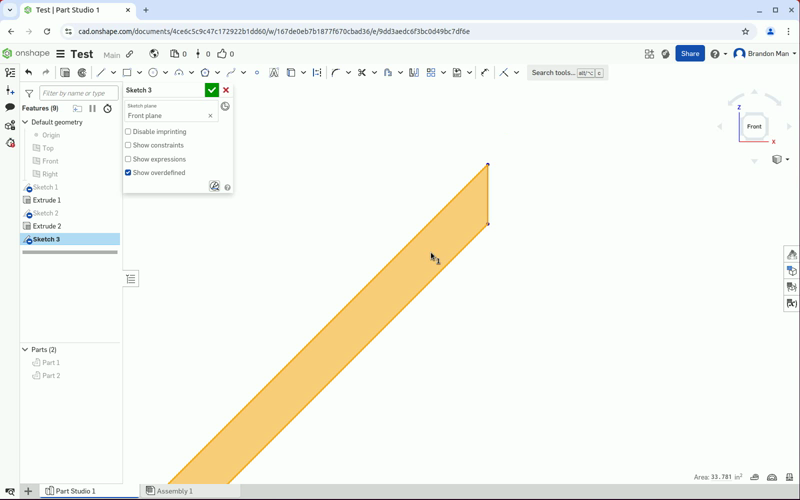
scroll(-6)
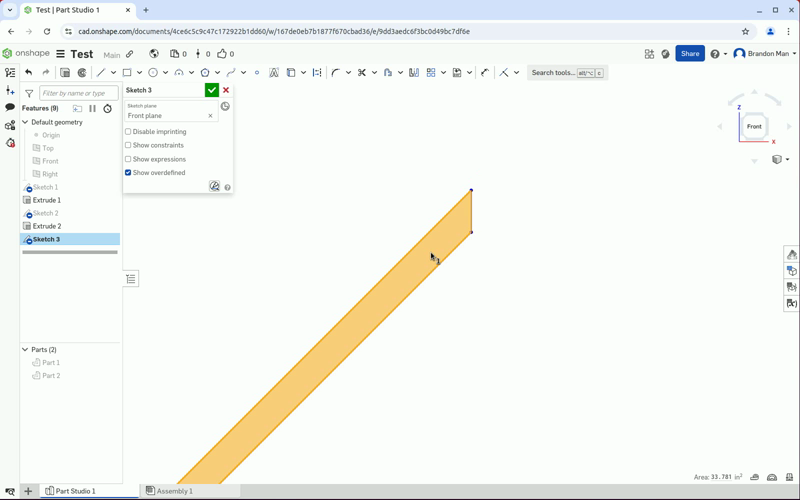
scroll(-6)
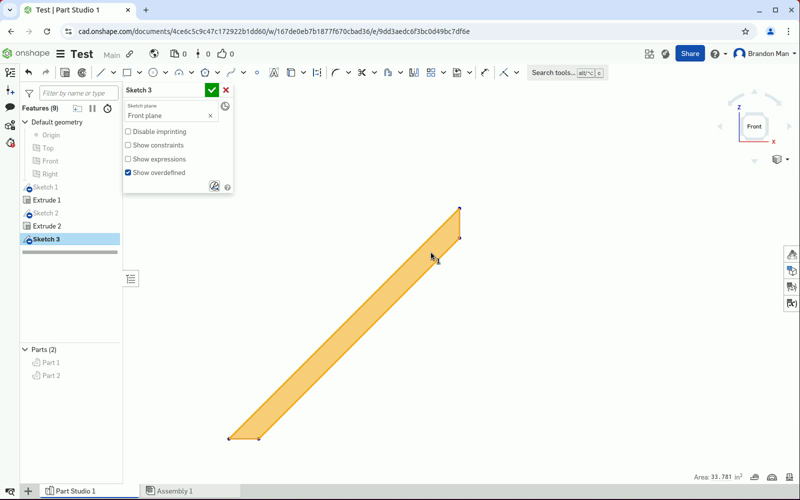
scroll(-6)
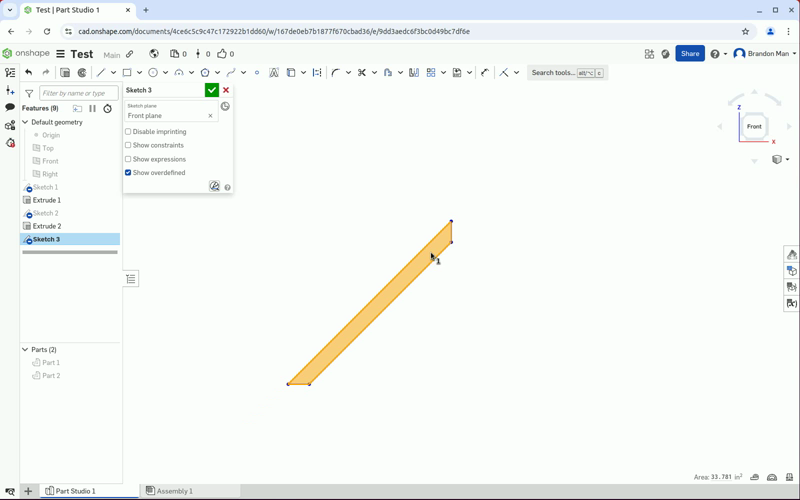
scroll(-6)
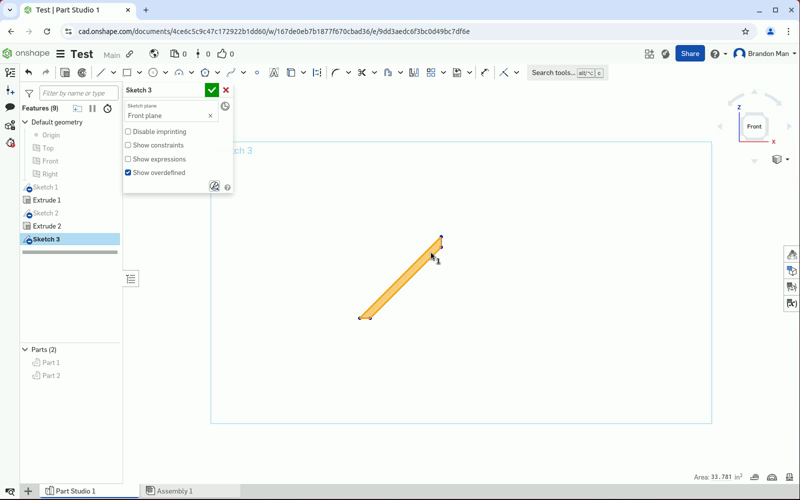
mouse_move(73, 352)
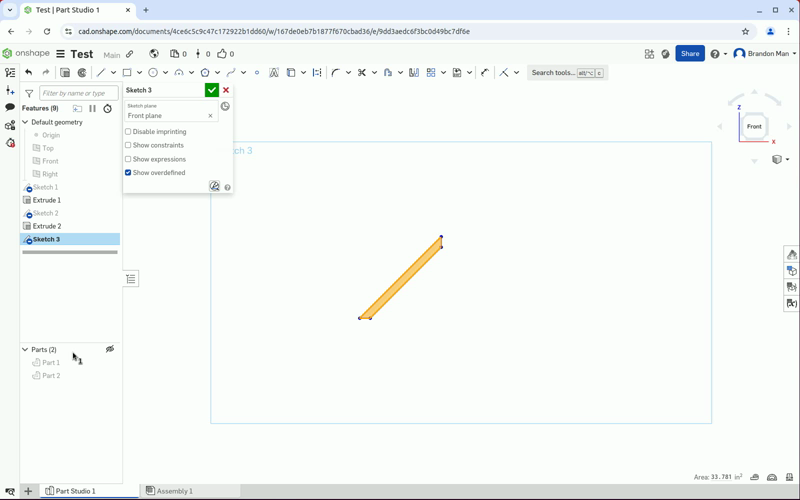
key(shift+y)
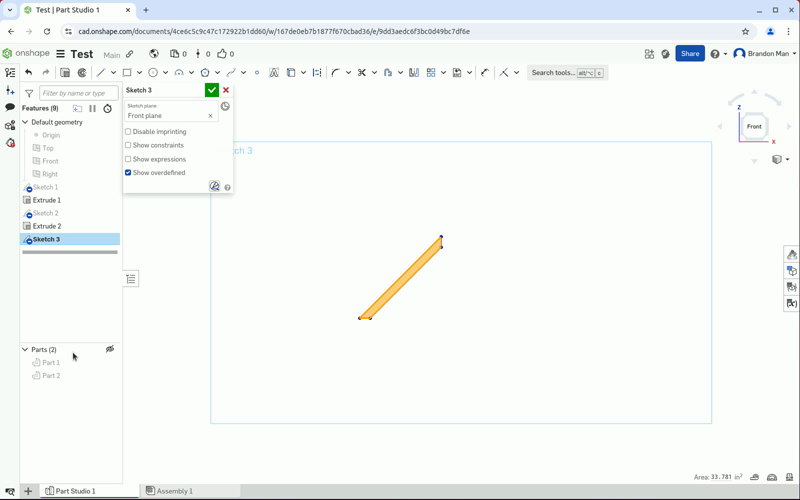
key(shift+e)
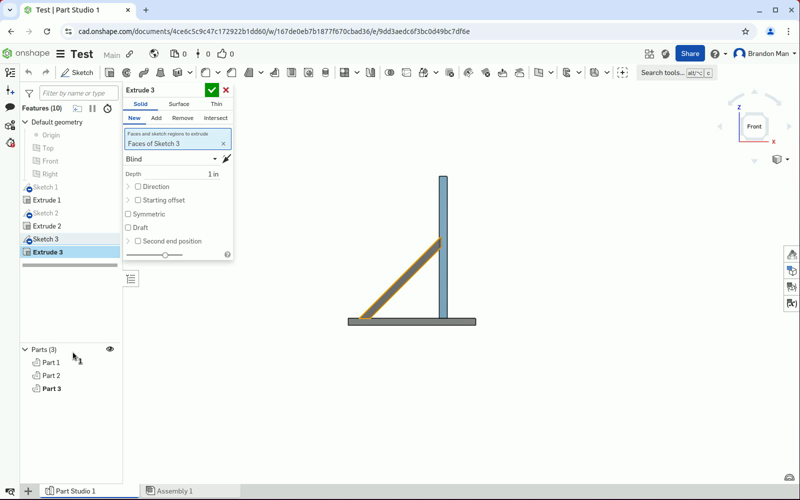
mouse_move(143, 106)
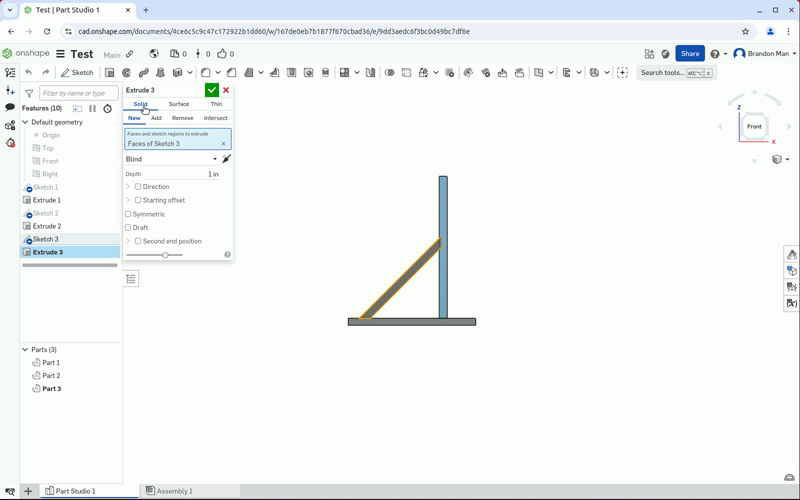
click(143, 106)
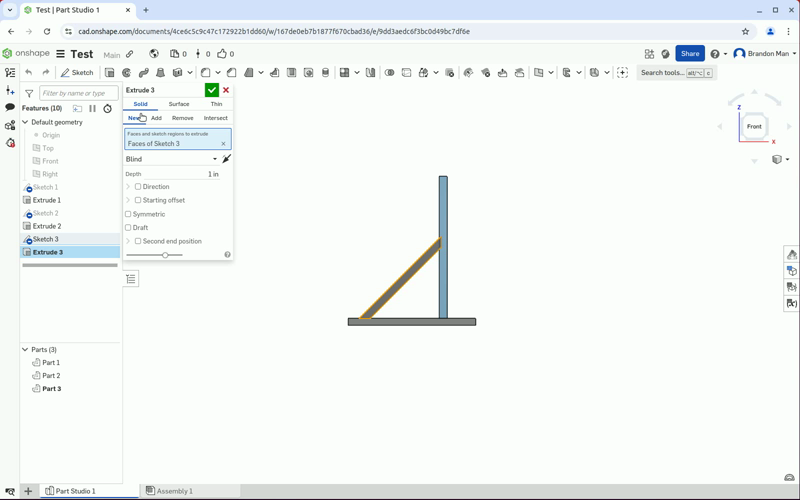
mouse_move(137, 120)
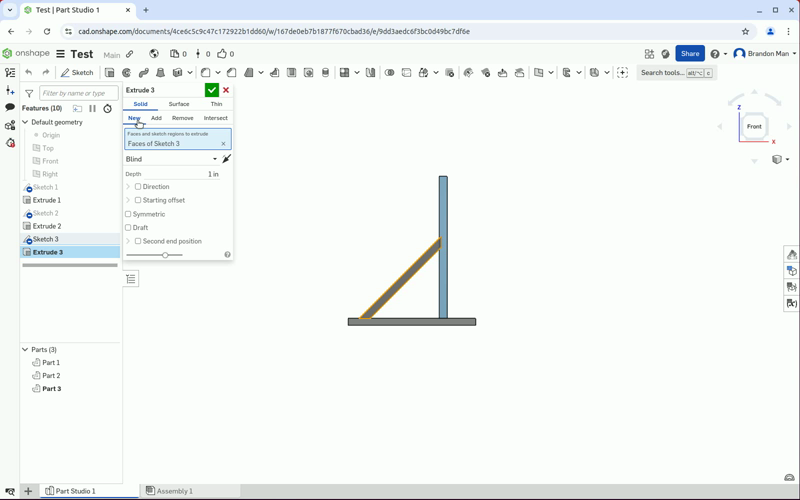
click(137, 120)
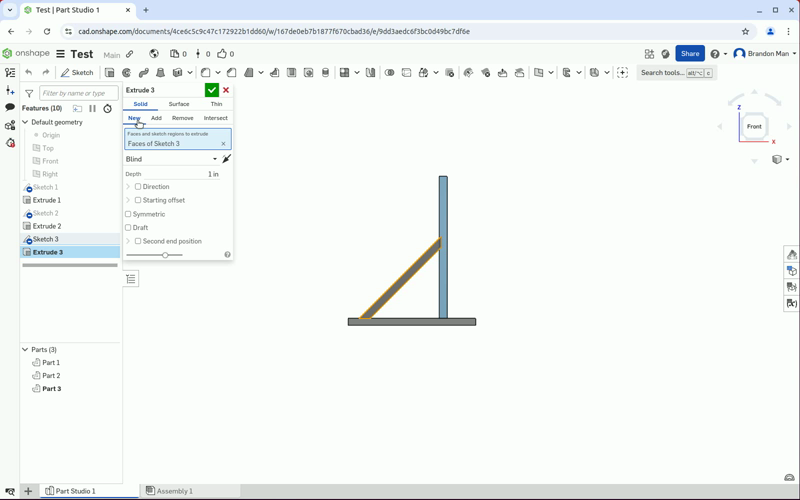
key(tab, 4)
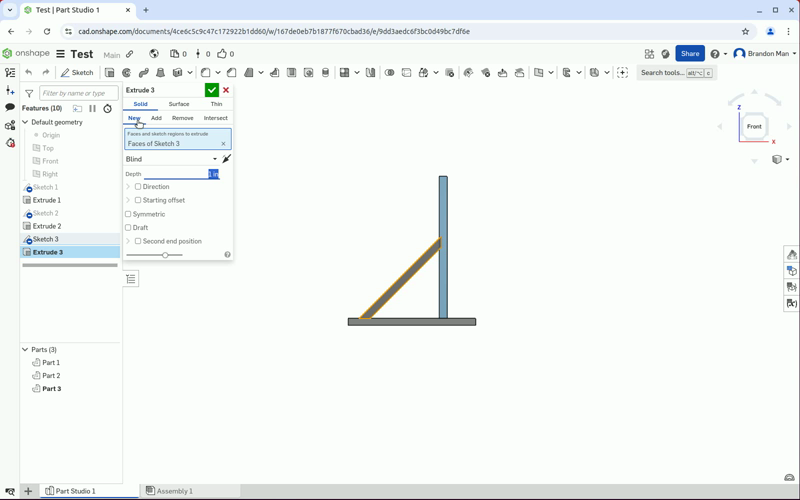
text(1.444)
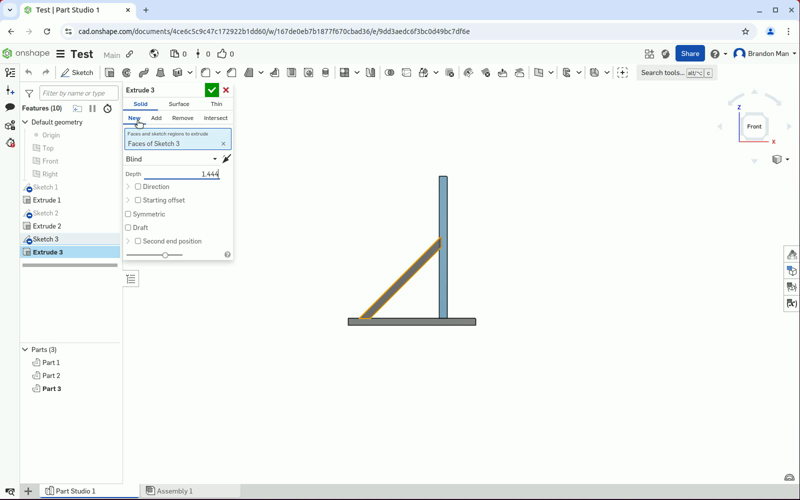
key(tab, 3)
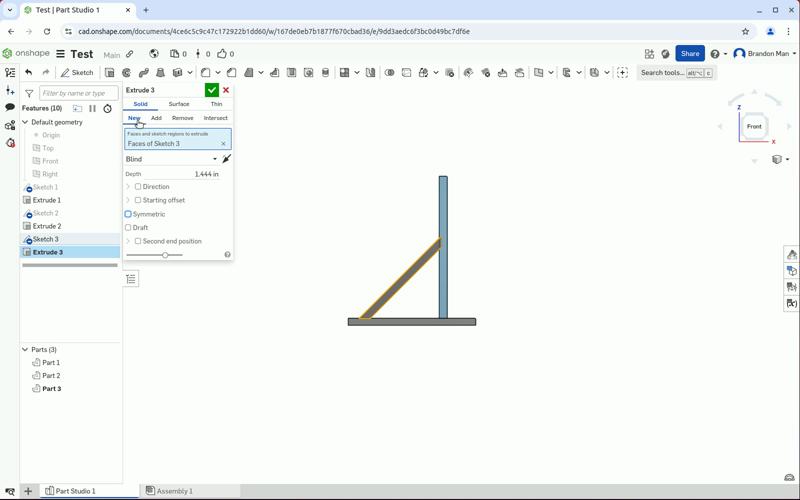
key(space)
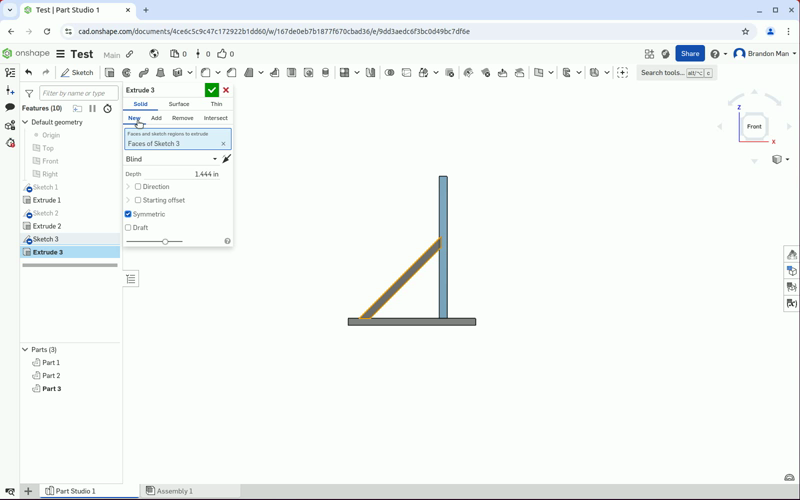
key(enter)
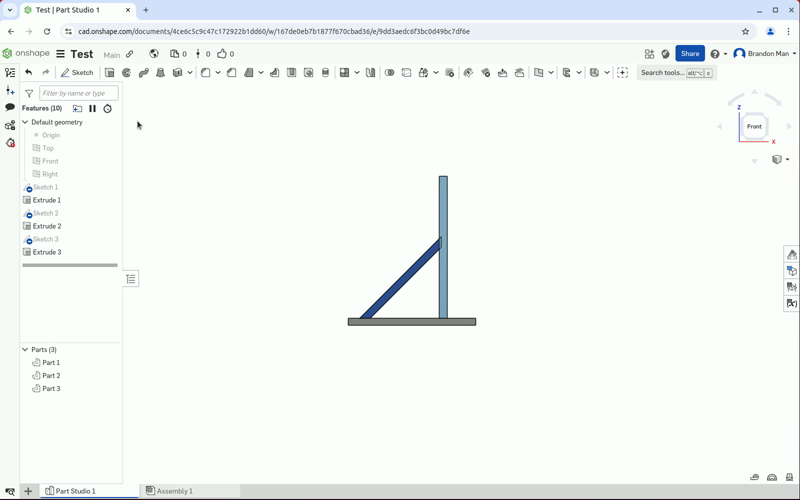
key(shift+h)
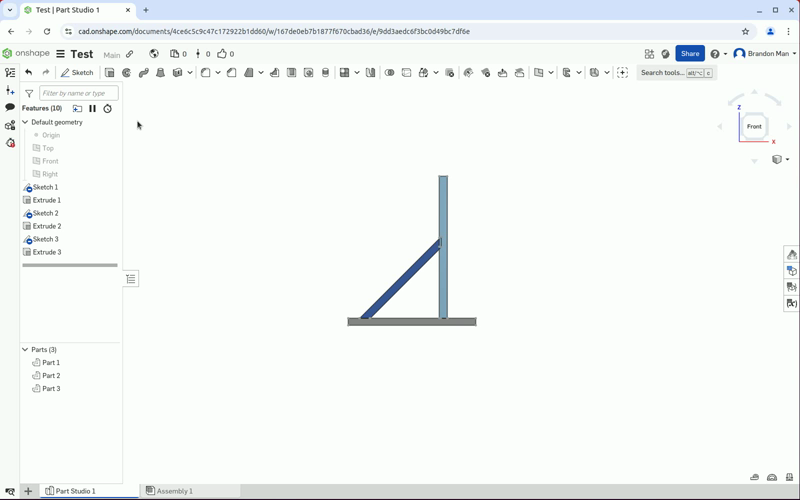
key(shift+h)
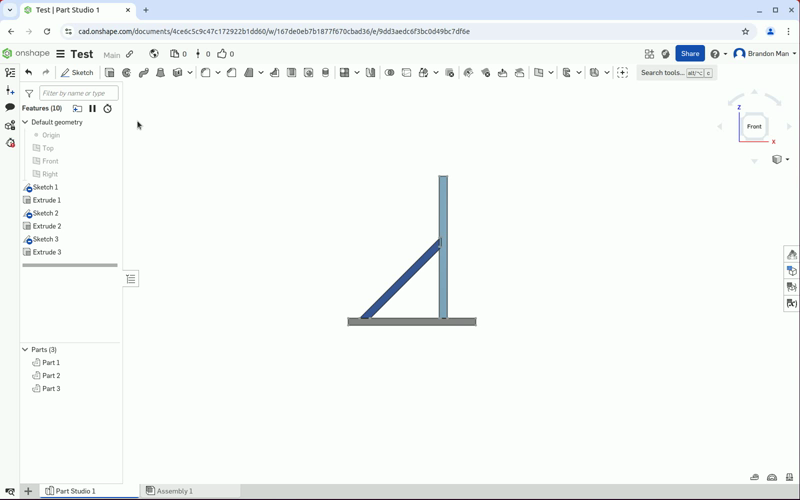
key(shift+7)
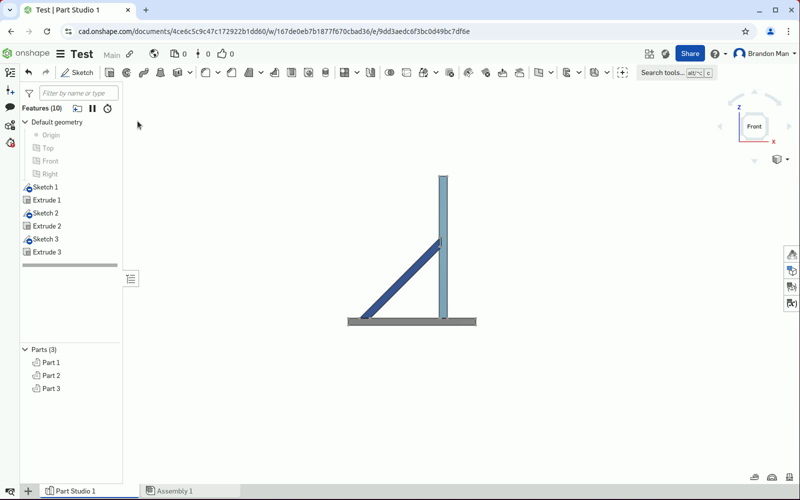
key(left, 2)
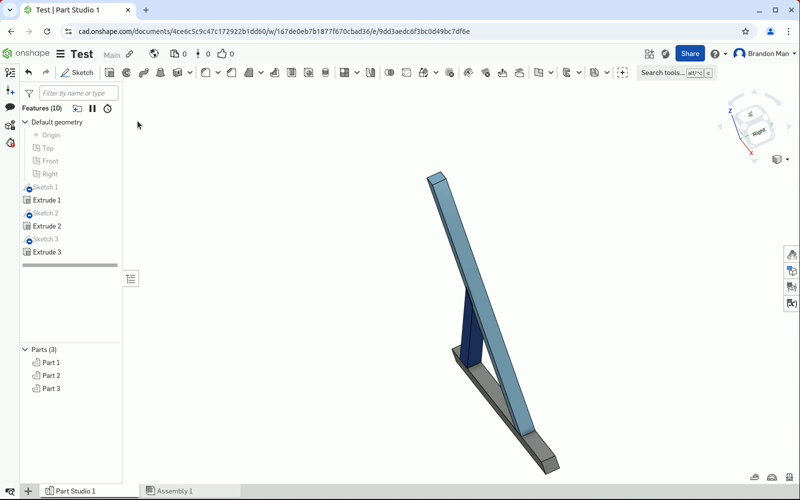
key(down, 2)
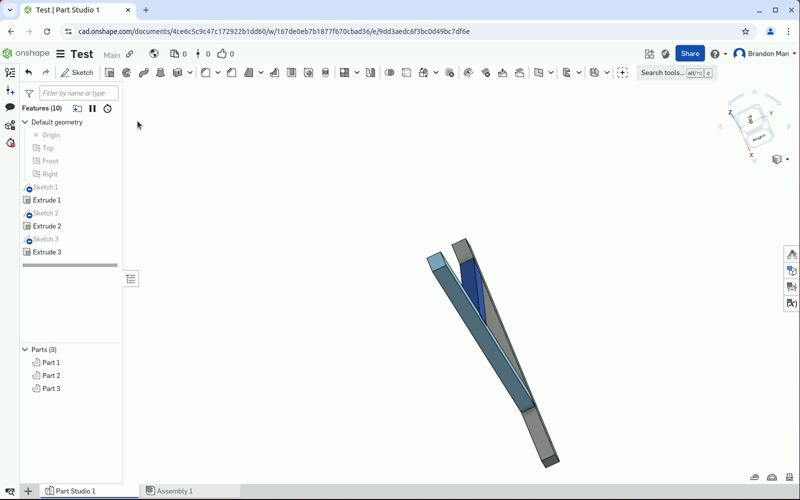
key(up, 2)
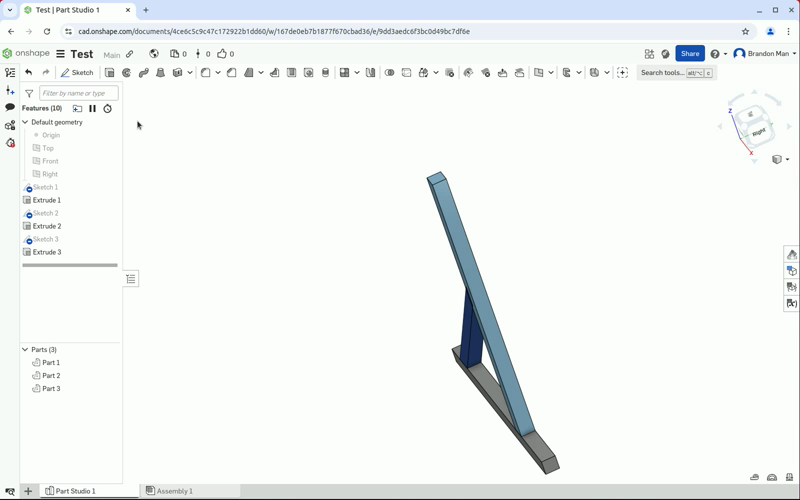
key(right, 2)
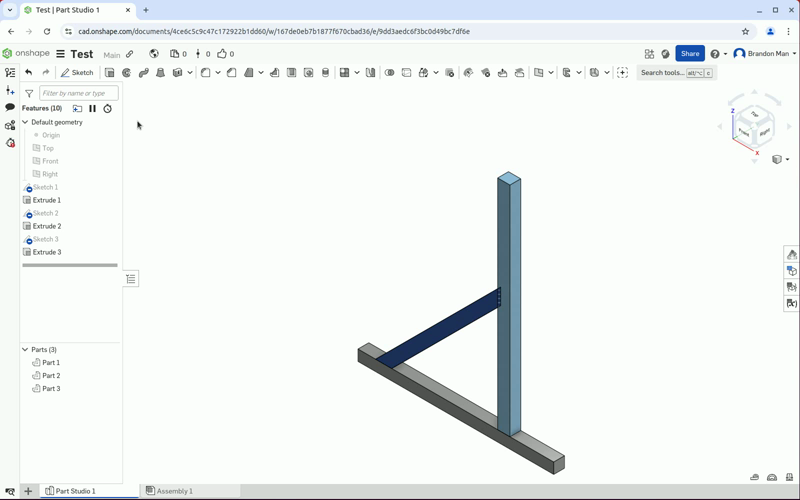
mouse_move(73, 189)
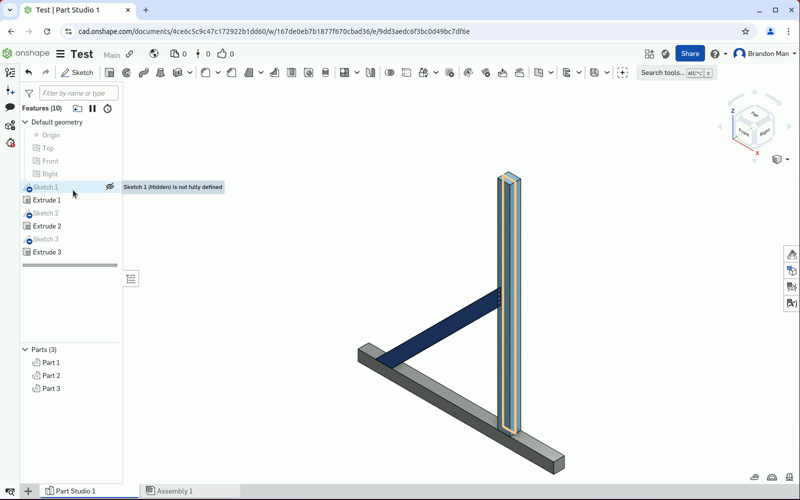
click(73, 189)